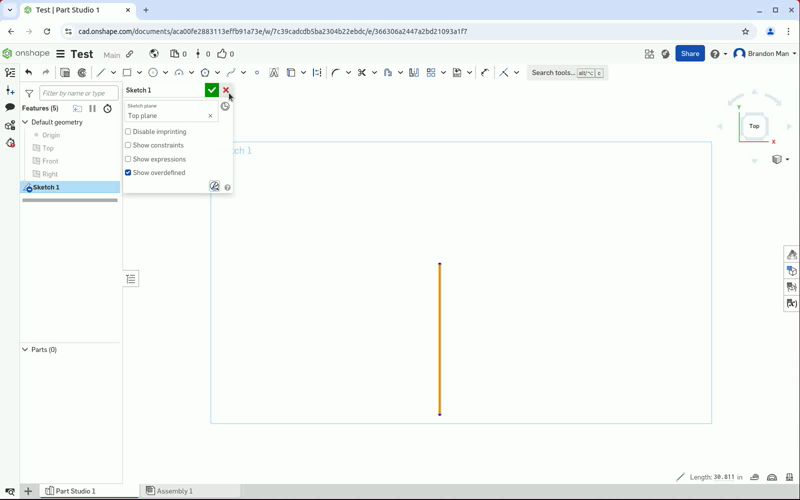
key(shift+h)
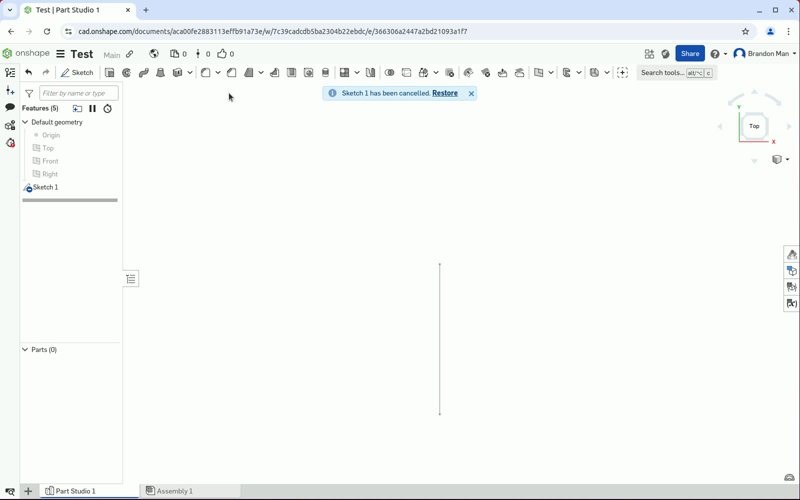
mouse_move(73, 352)
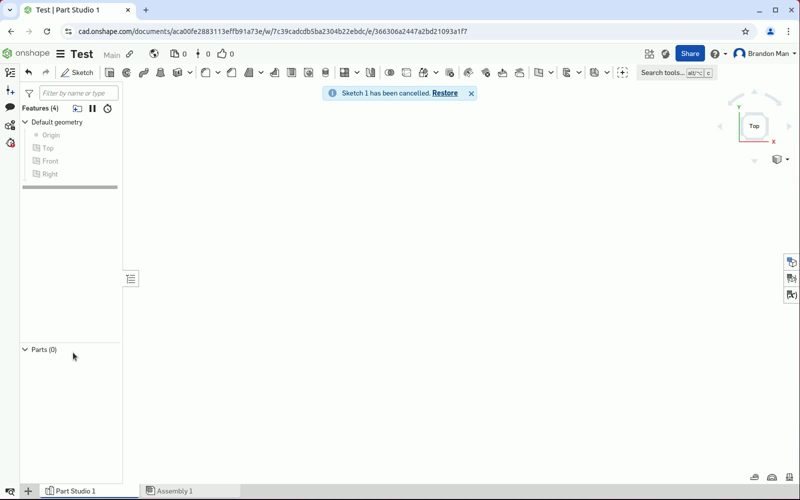
key(y)
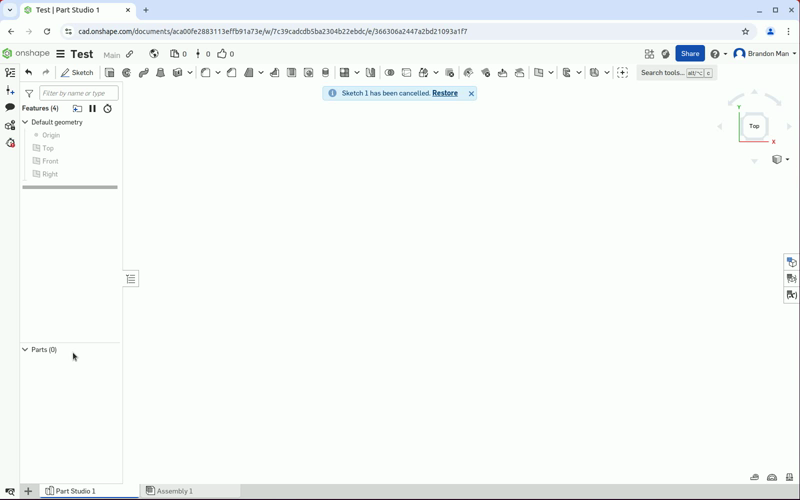
key(shift+p)
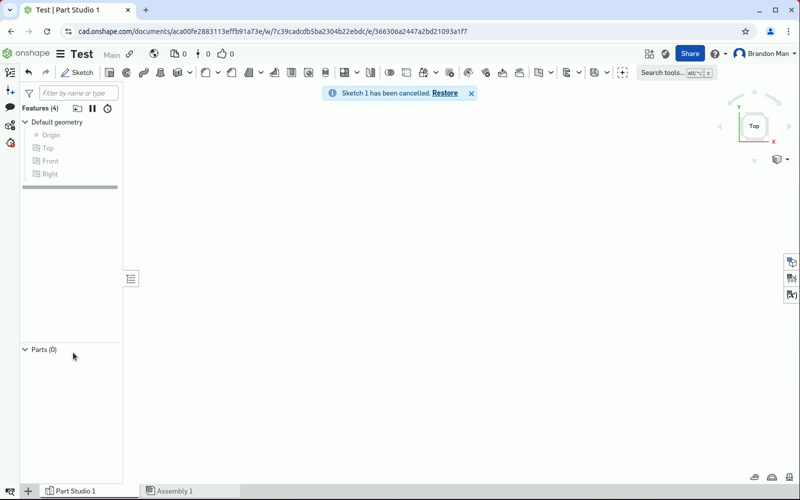
key(space)
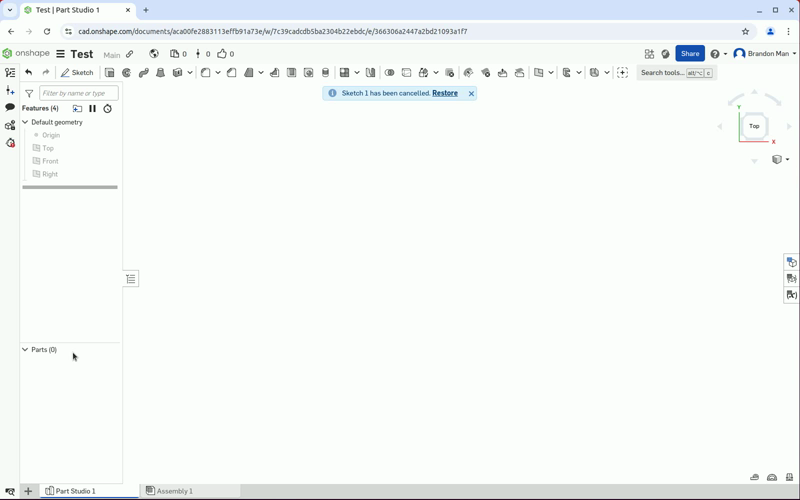
key_down(shift)
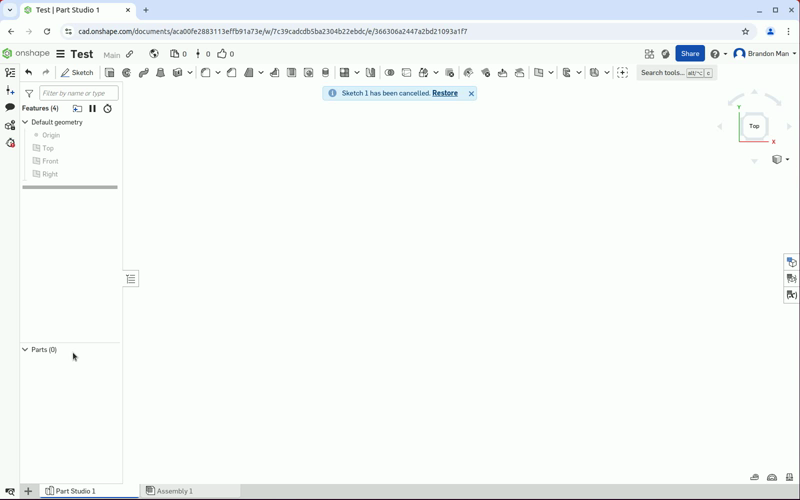
key(up)
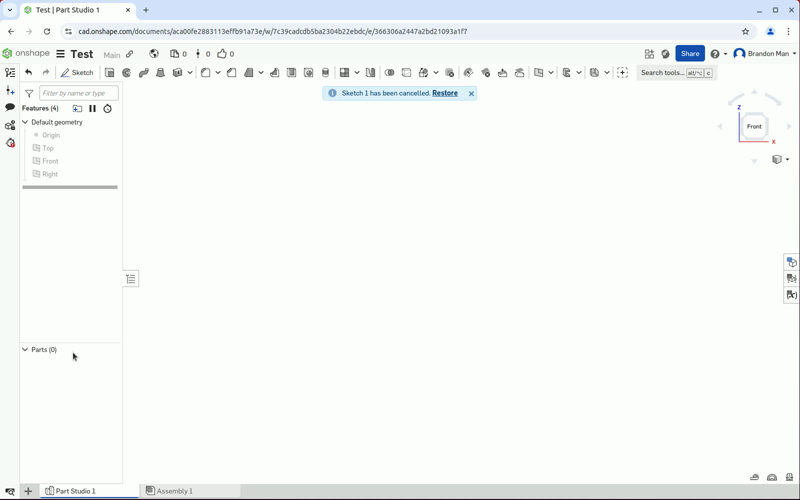
key_up(shift)
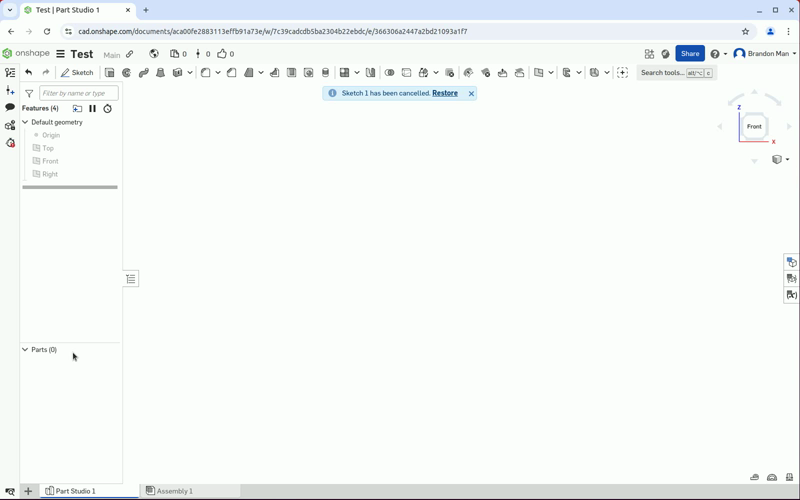
mouse_move(73, 352)
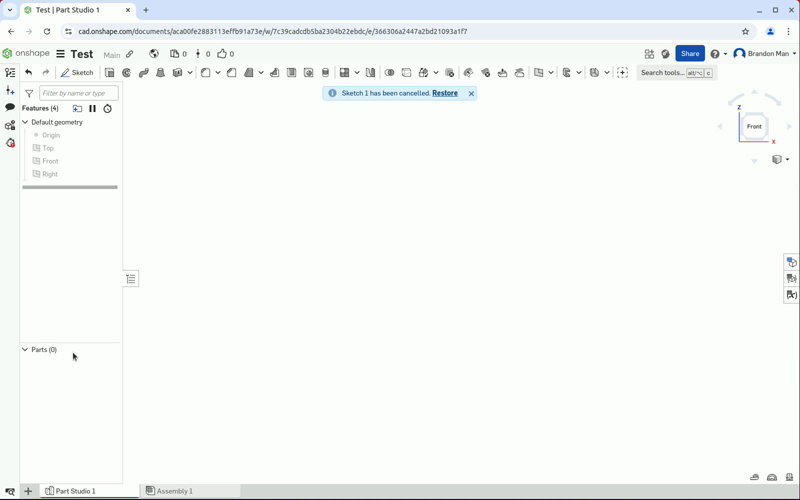
key(shift+y)
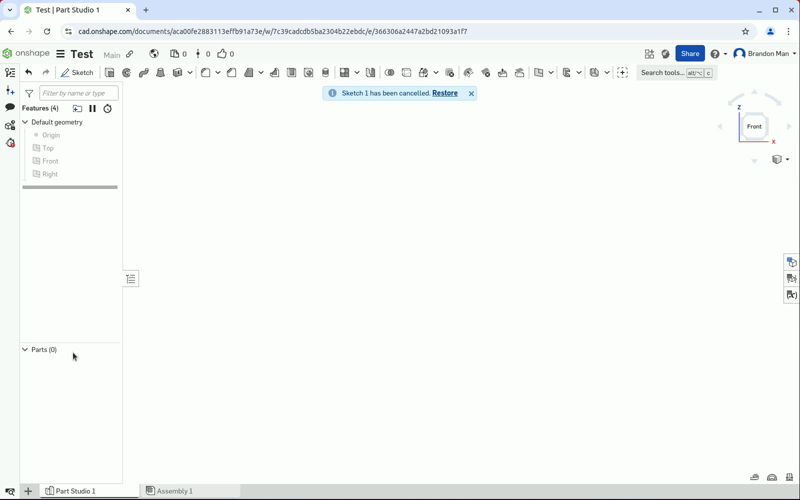
key(shift+s)
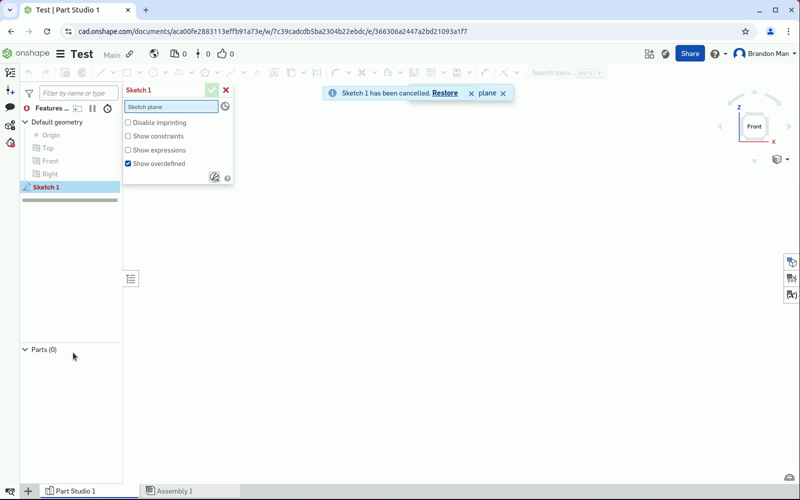
mouse_move(73, 163)
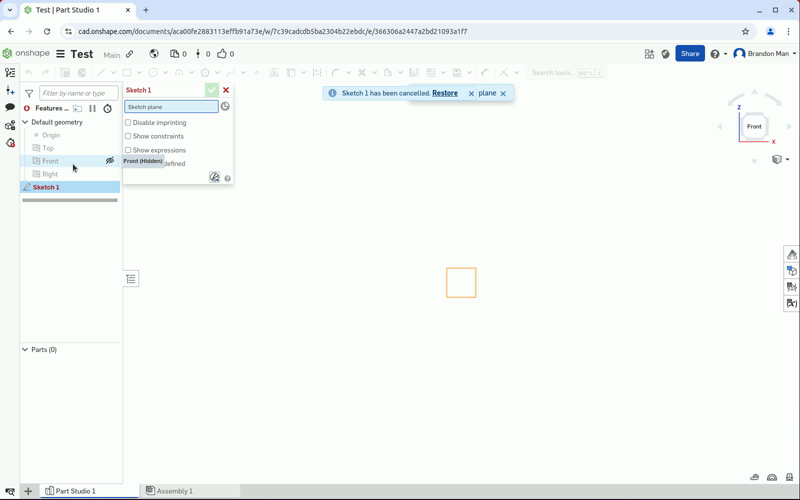
click(73, 163)
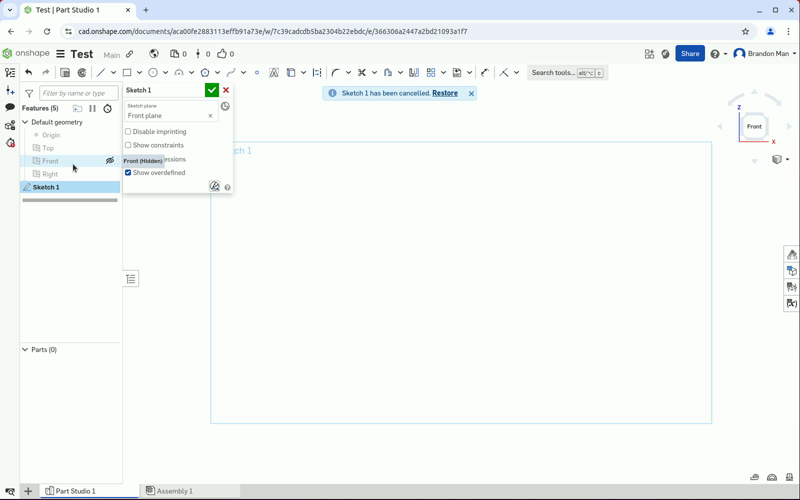
mouse_move(73, 352)
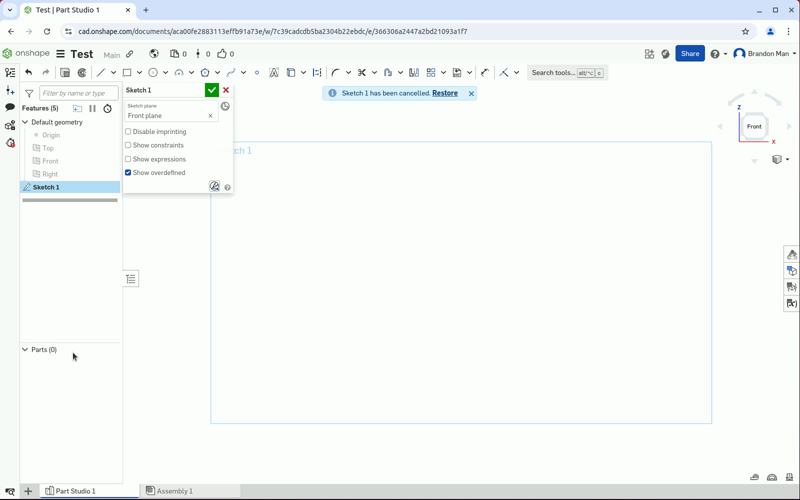
key(y)
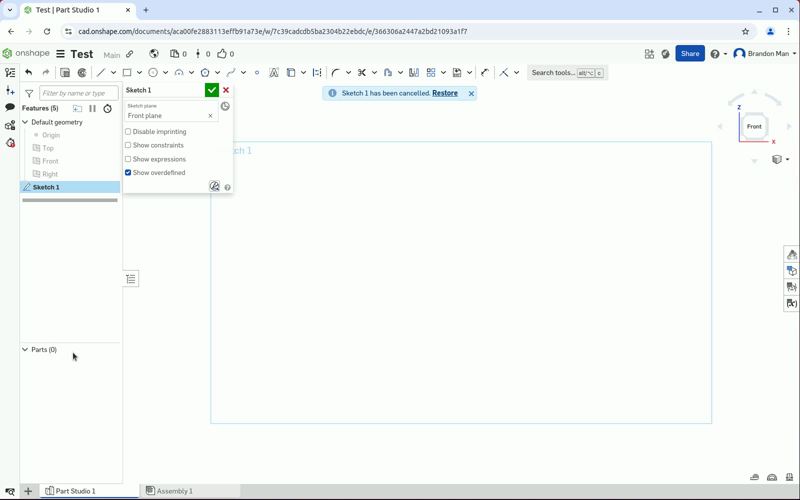
key(l)
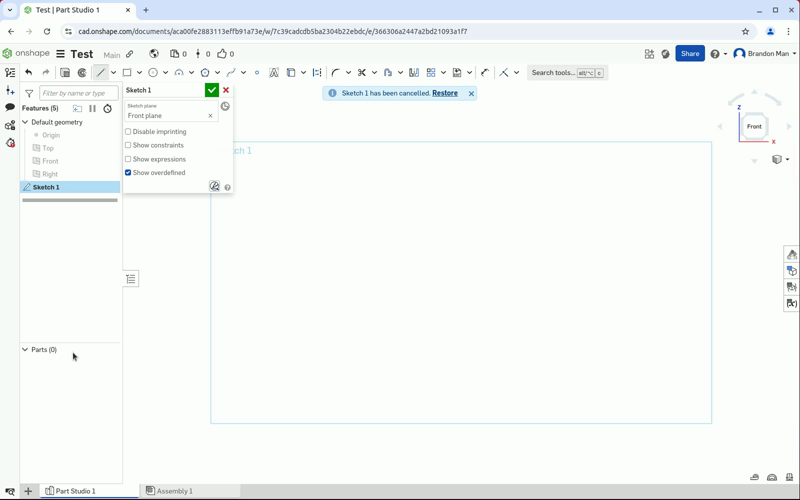
key_down(shift)
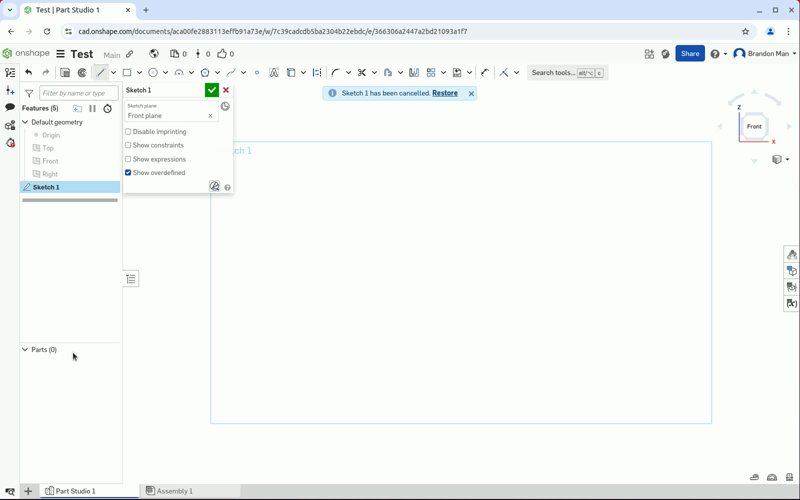
mouse_move(348, 282)
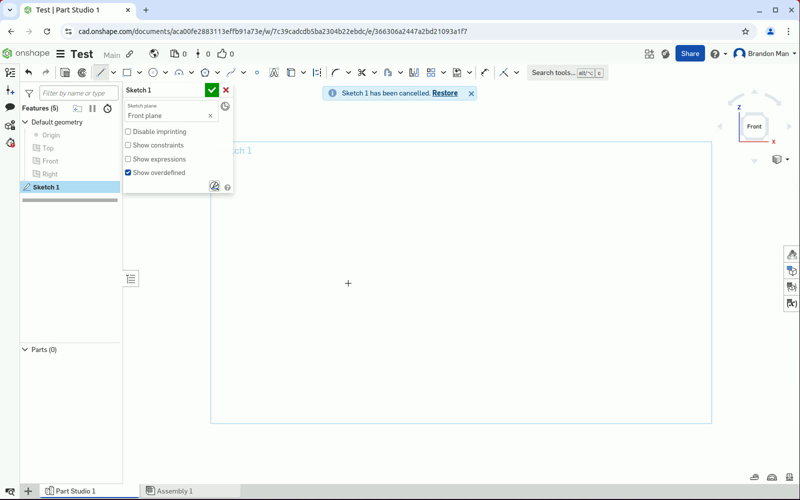
click(348, 282)
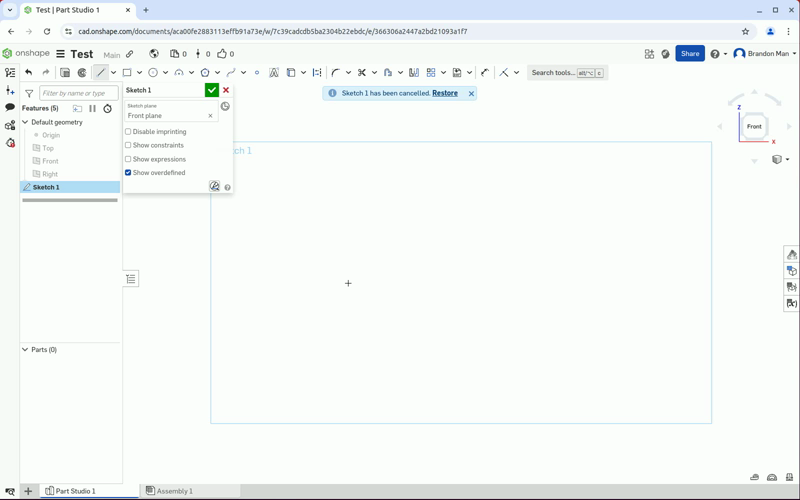
key_up(shift)
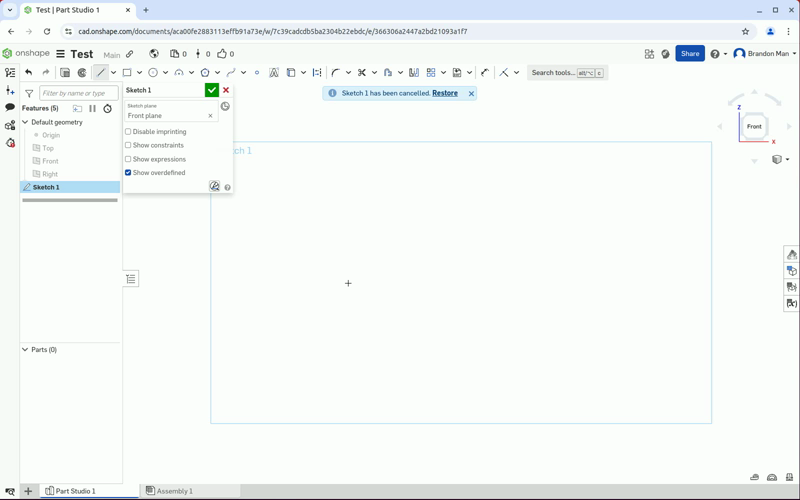
key_down(shift)
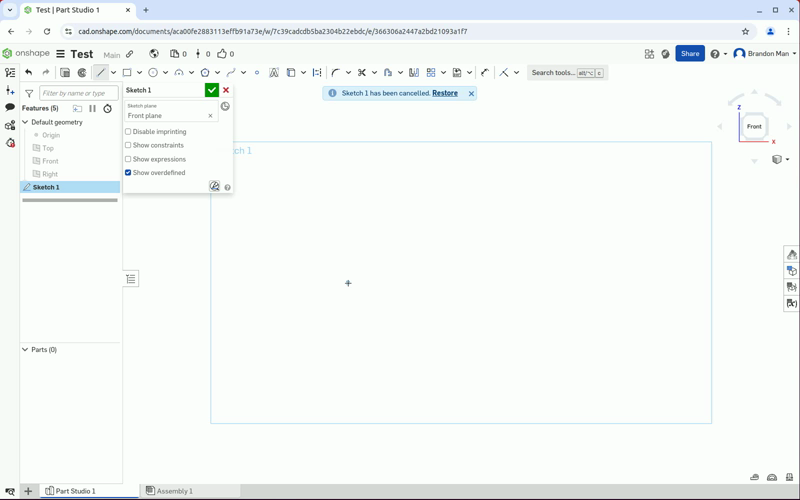
mouse_move(460, 282)
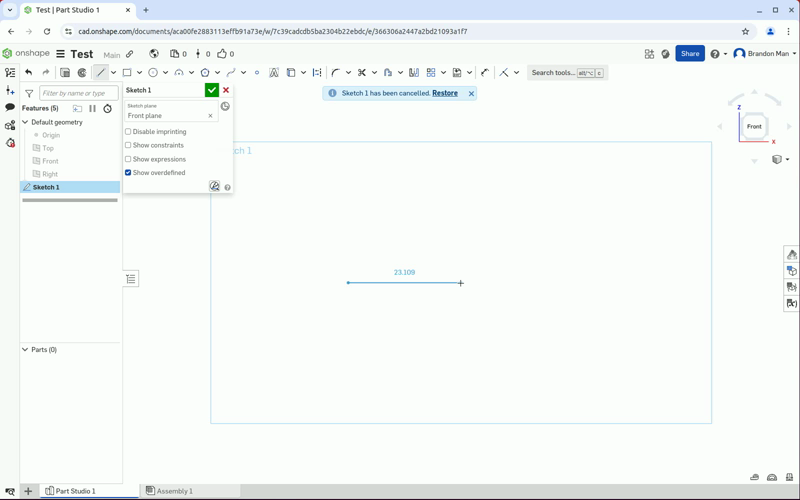
click(460, 282)
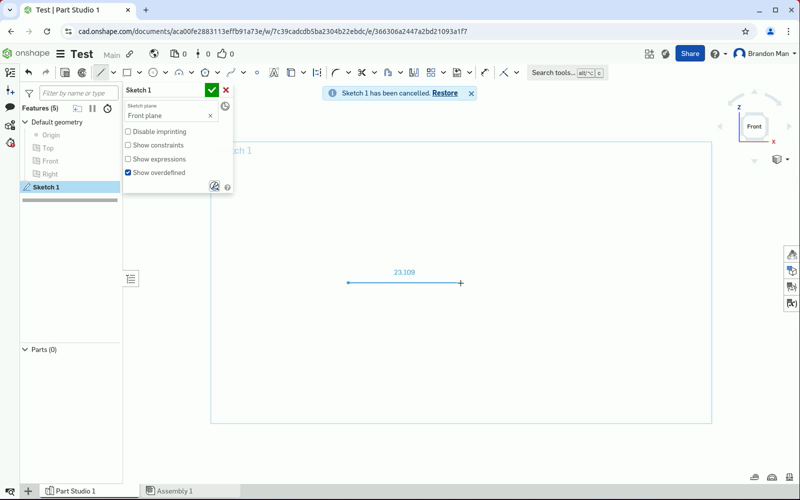
key_up(shift)
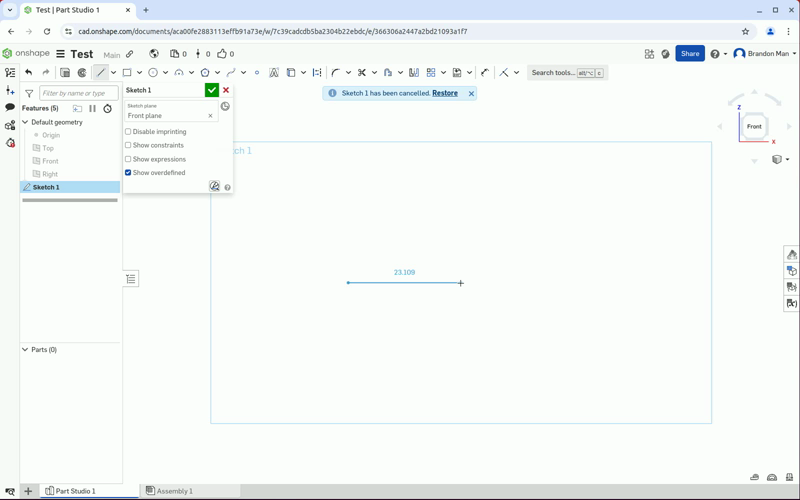
key_down(shift)
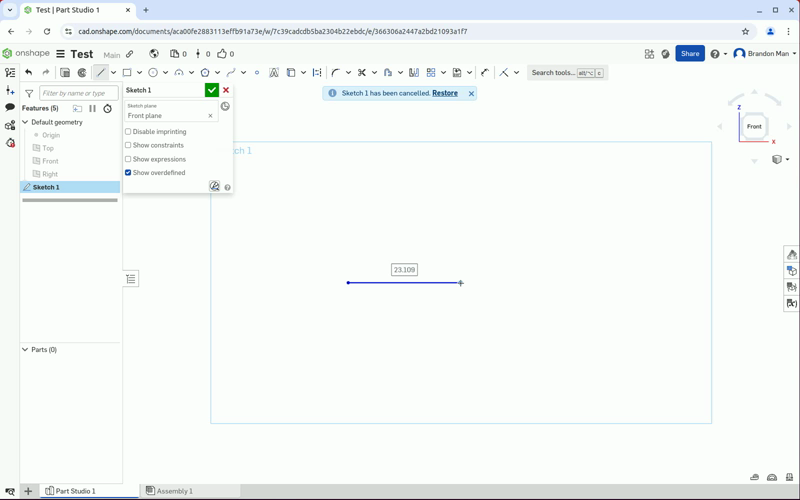
mouse_move(570, 282)
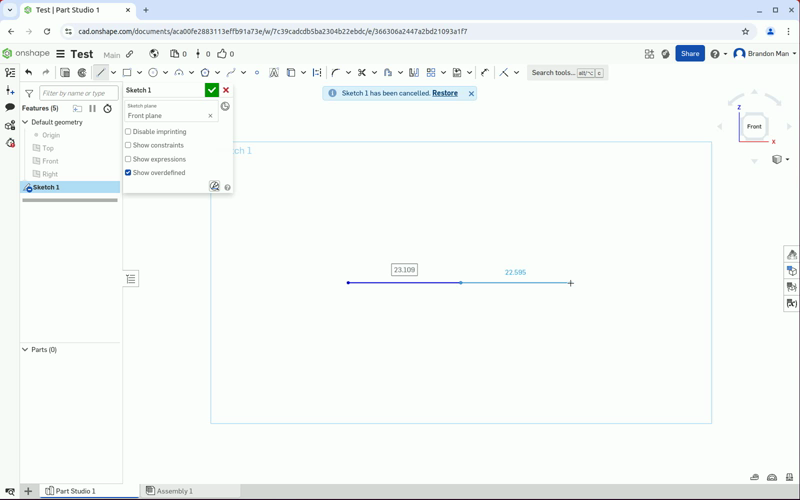
click(570, 282)
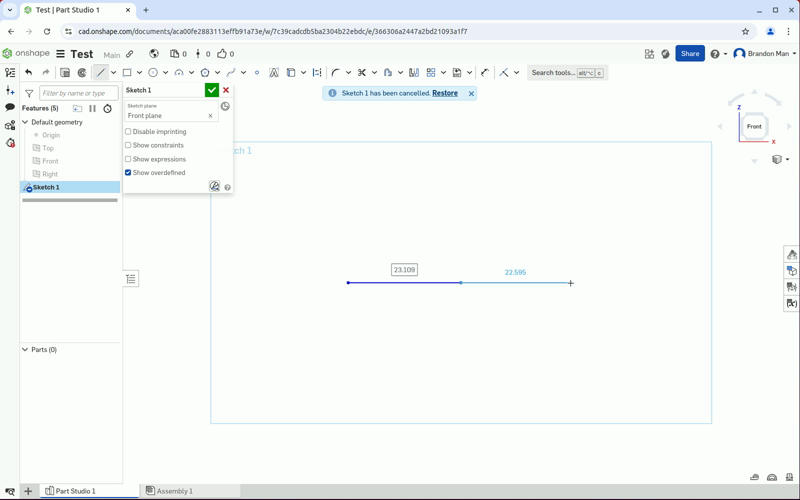
key_up(shift)
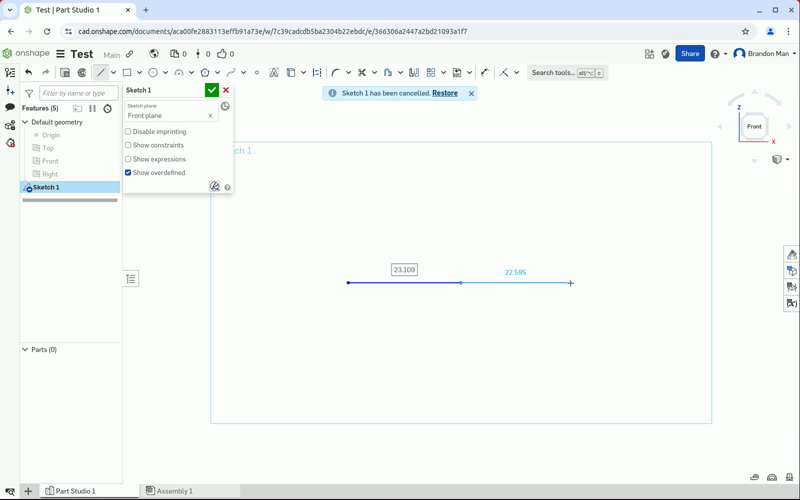
key_down(shift)
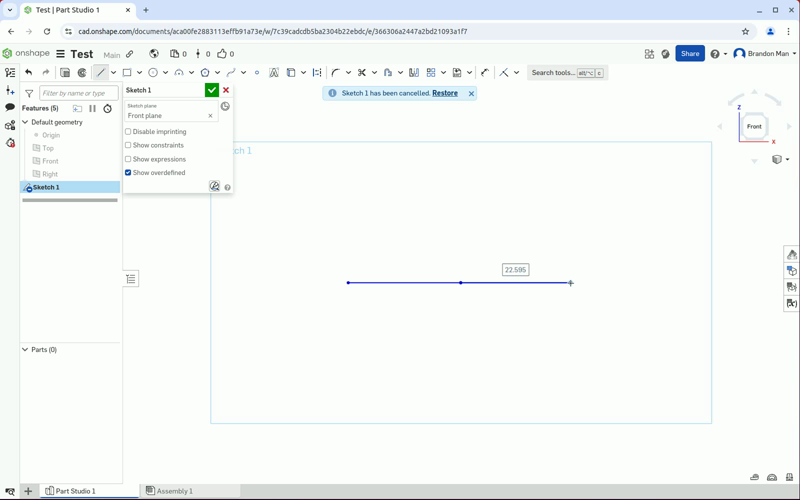
mouse_move(570, 170)
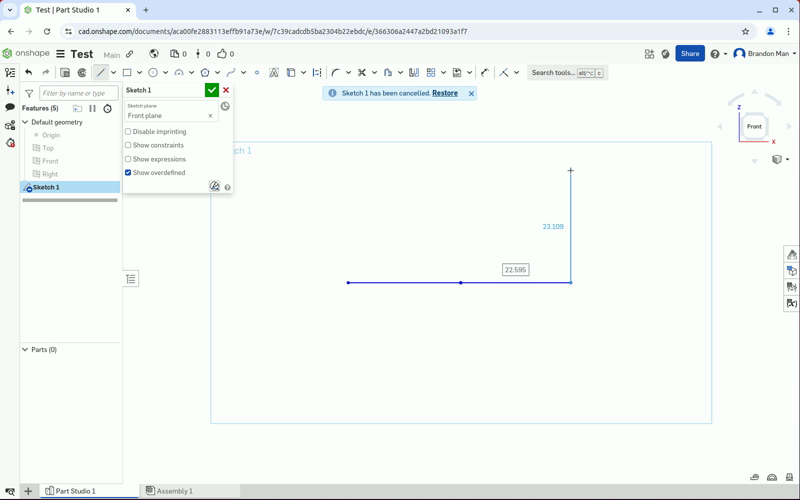
click(570, 170)
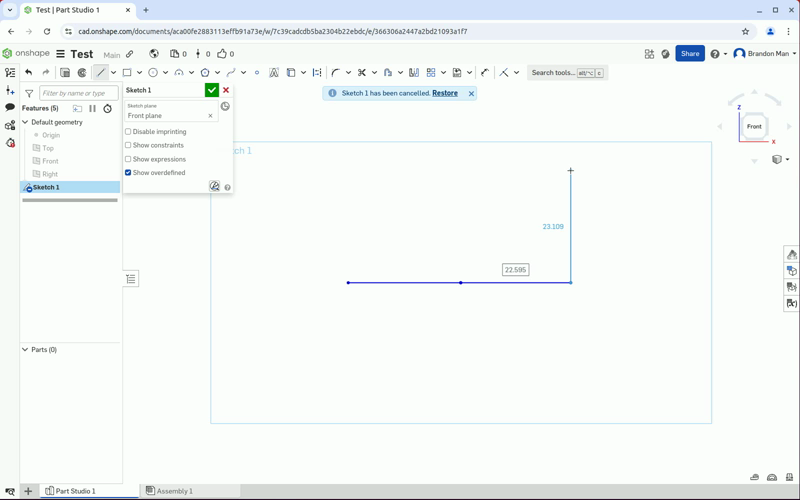
key_up(shift)
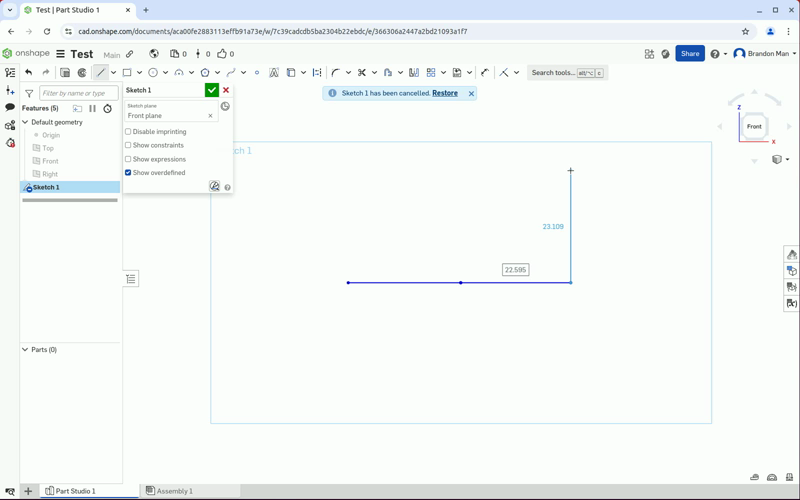
key_down(shift)
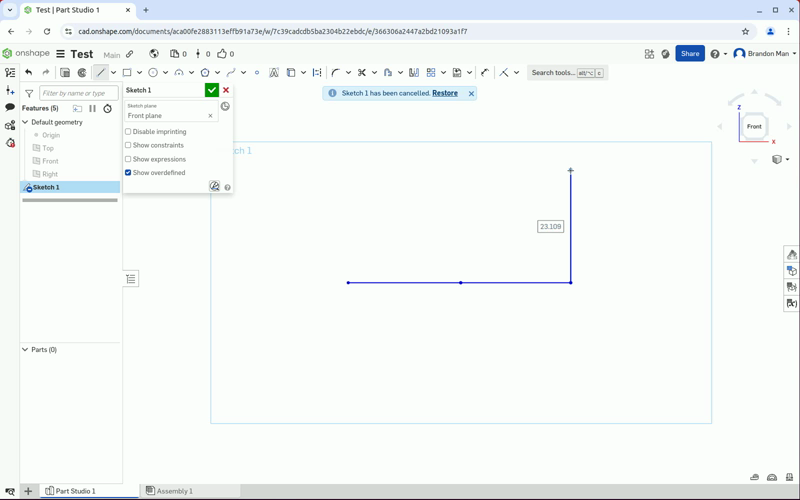
mouse_move(348, 170)
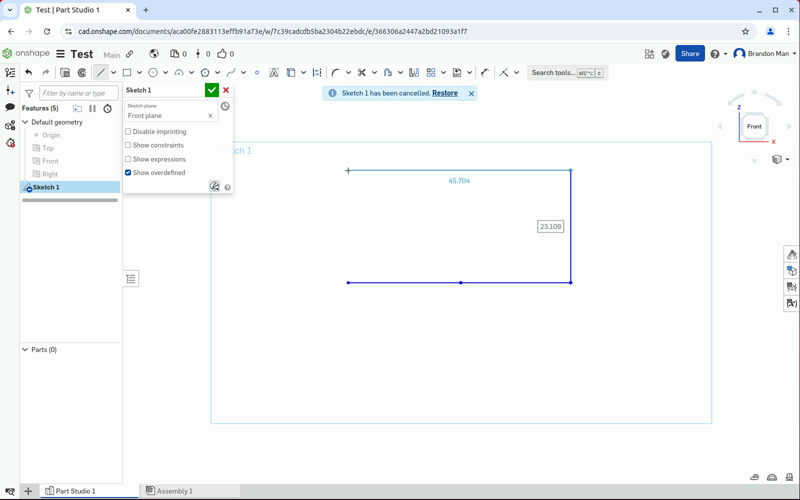
click(348, 170)
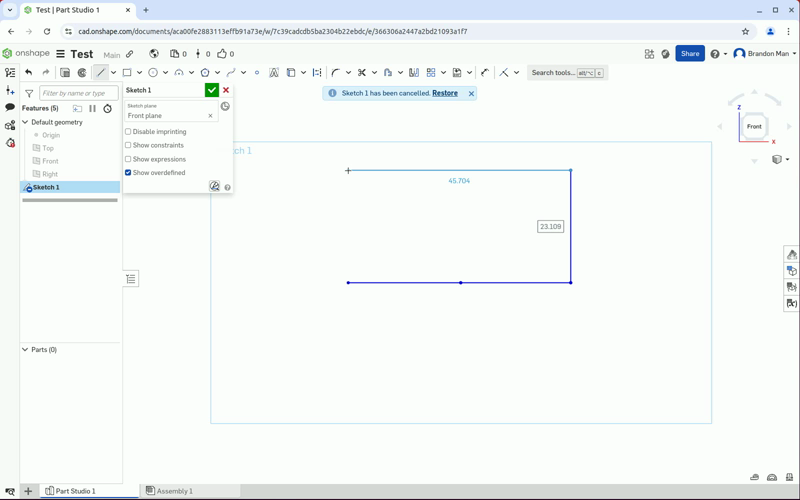
key_up(shift)
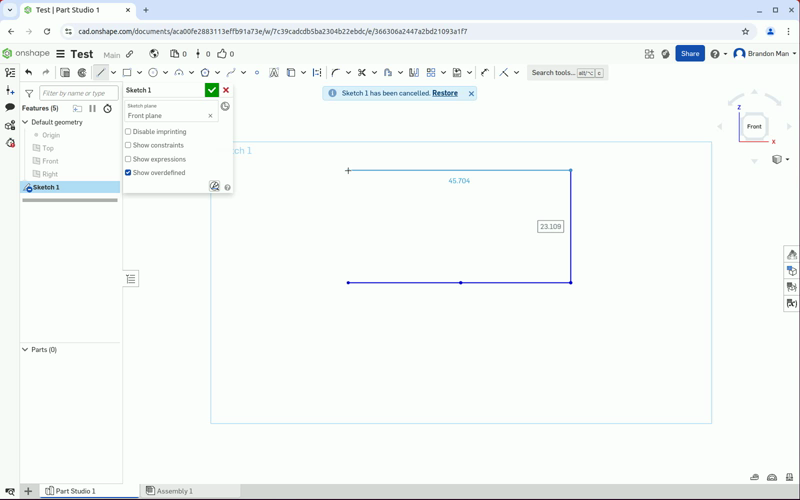
key_down(shift)
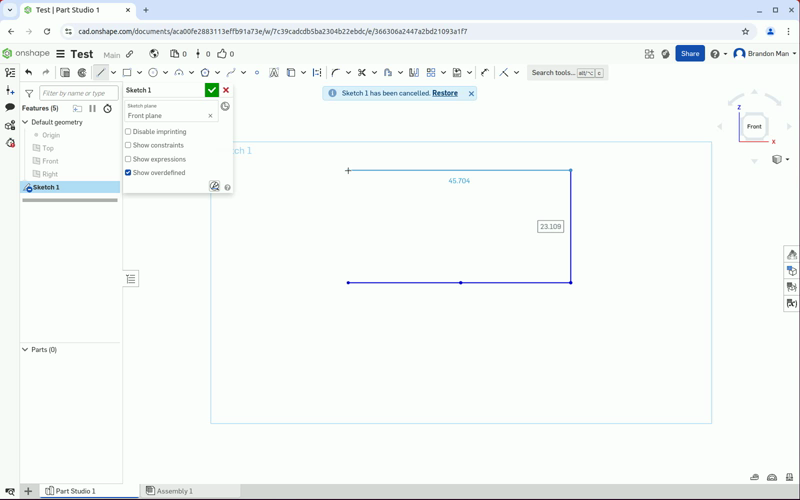
mouse_move(348, 282)
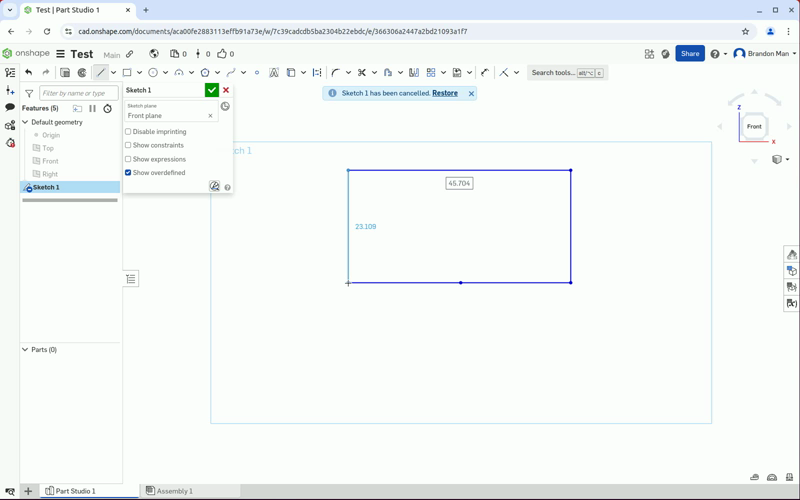
key_up(shift)
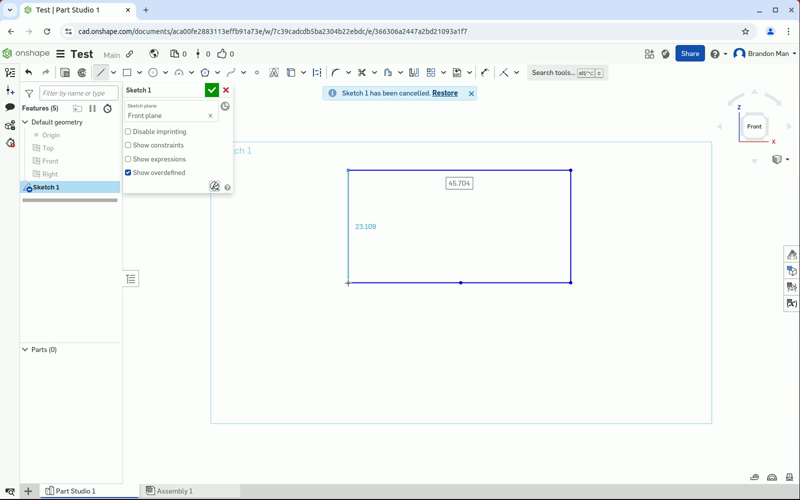
click(348, 282)
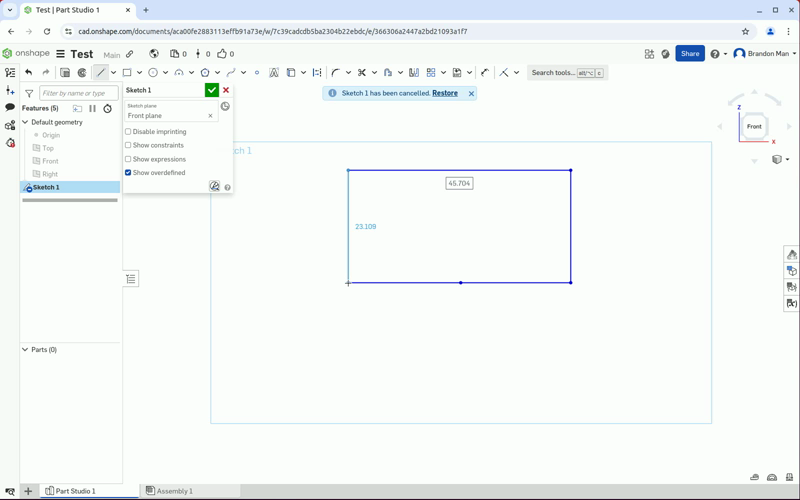
key(esc)
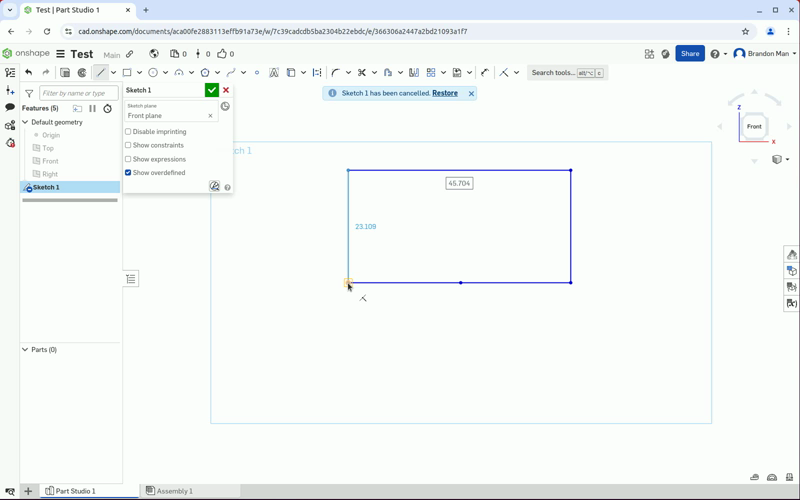
key(c)
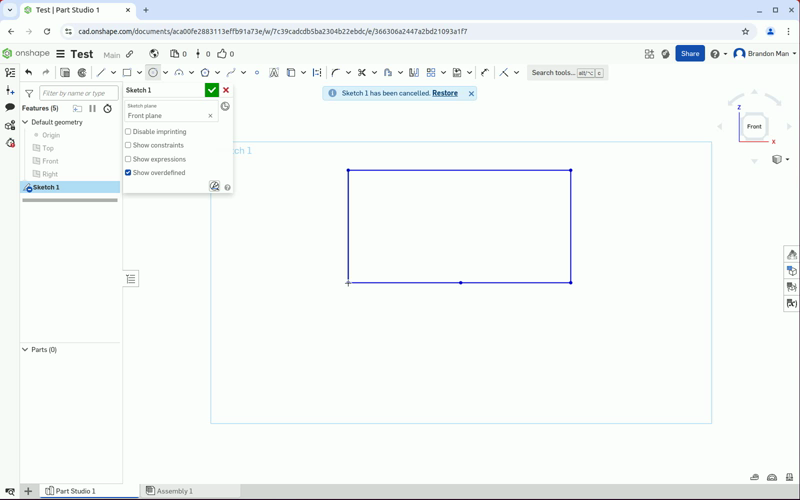
key_down(shift)
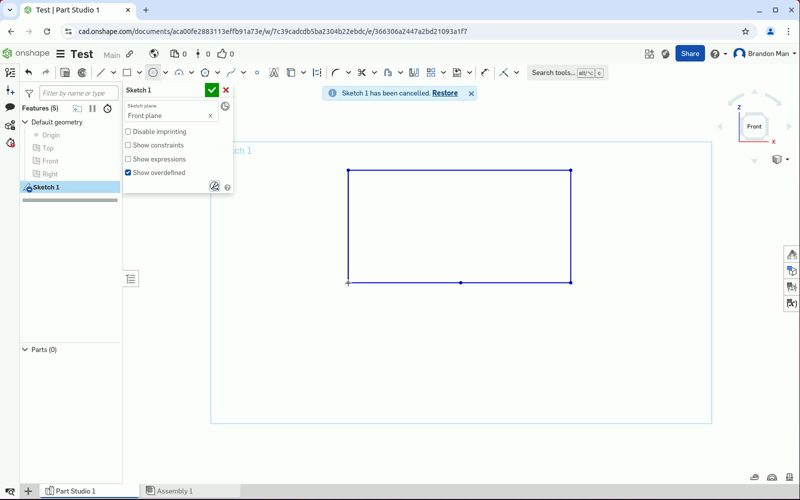
mouse_move(402, 224)
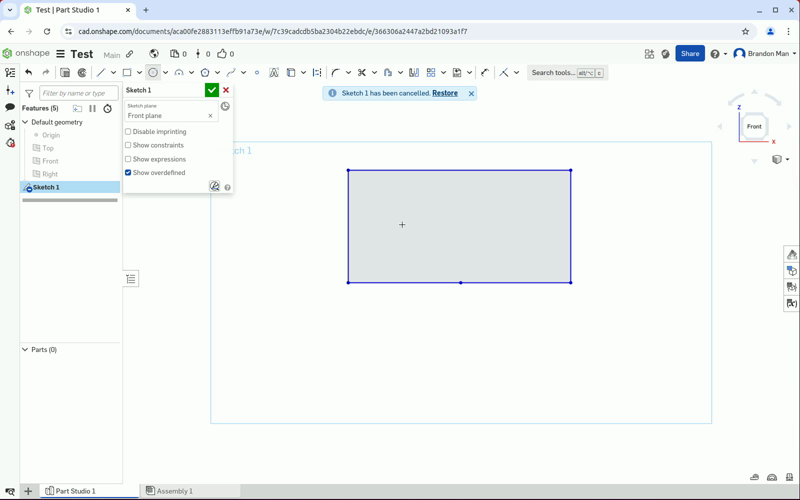
click(402, 224)
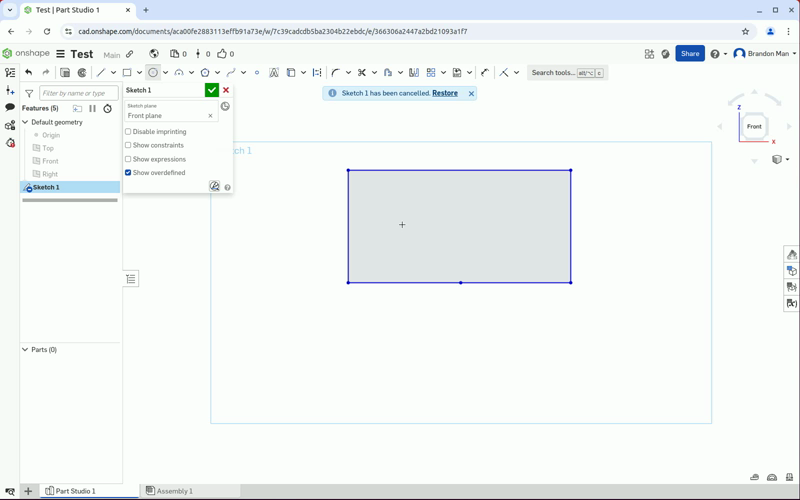
key_up(shift)
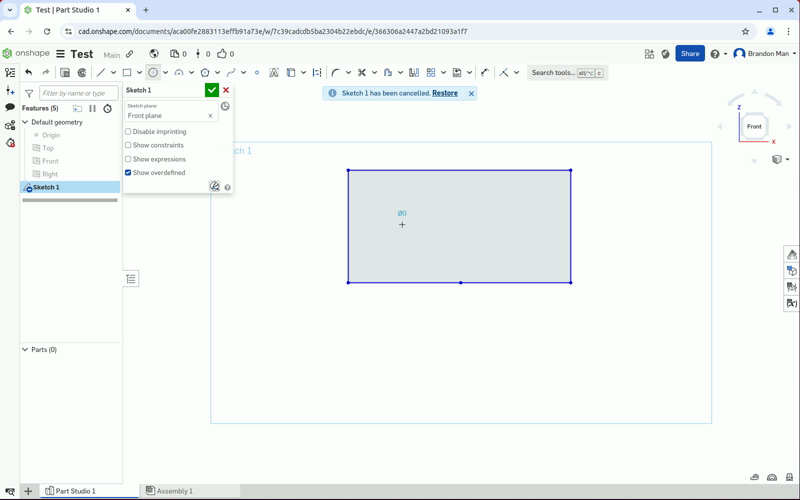
mouse_move(430, 224)
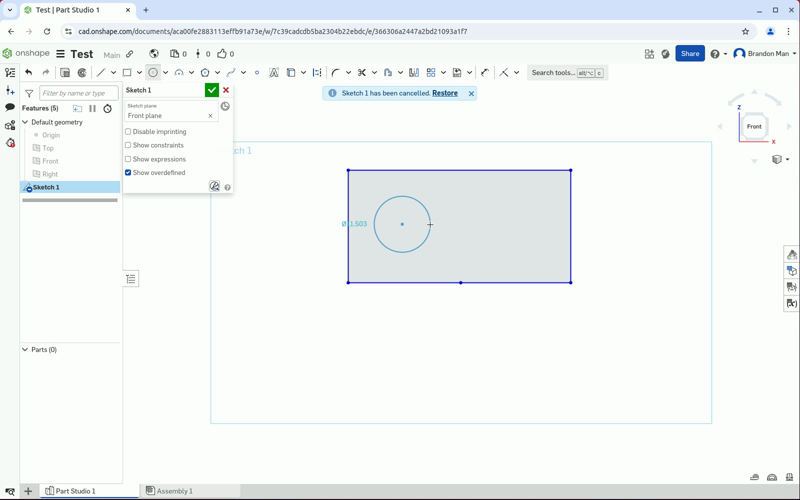
click(430, 224)
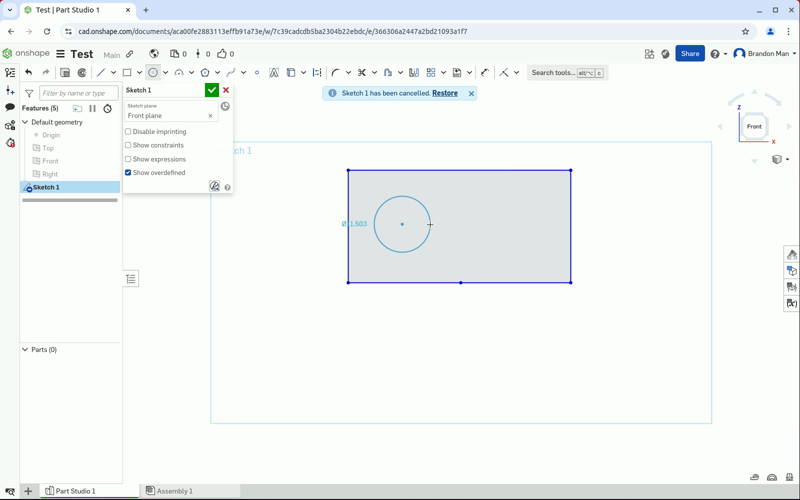
key(esc)
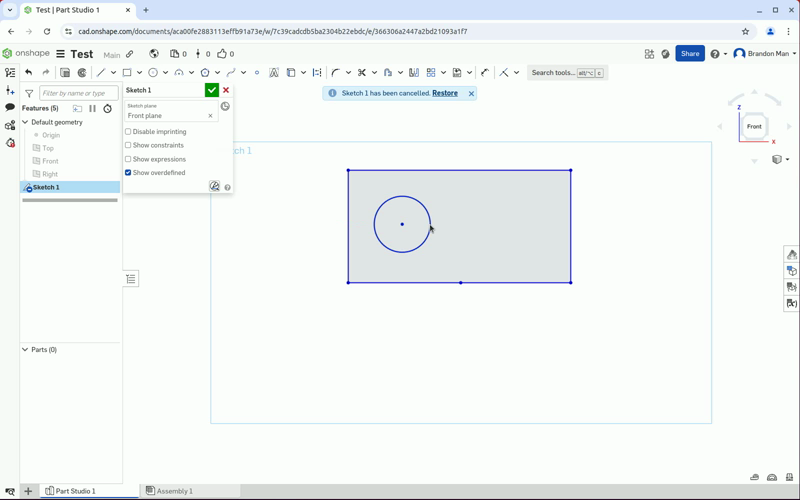
mouse_move(486, 186)
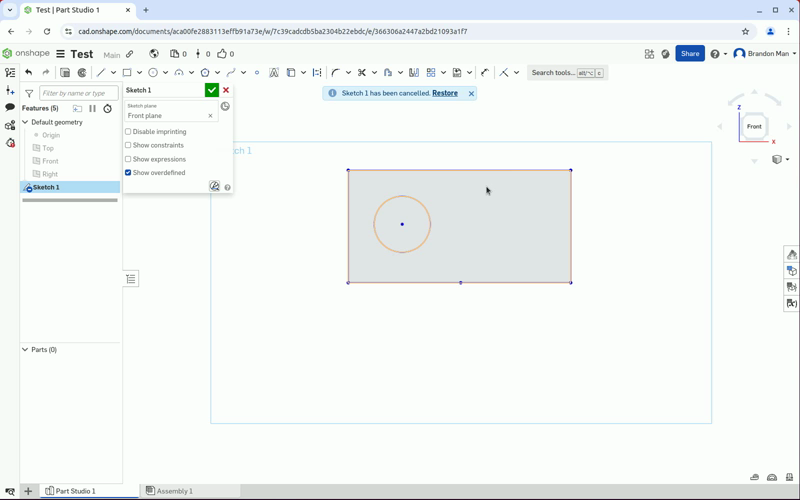
click(486, 186)
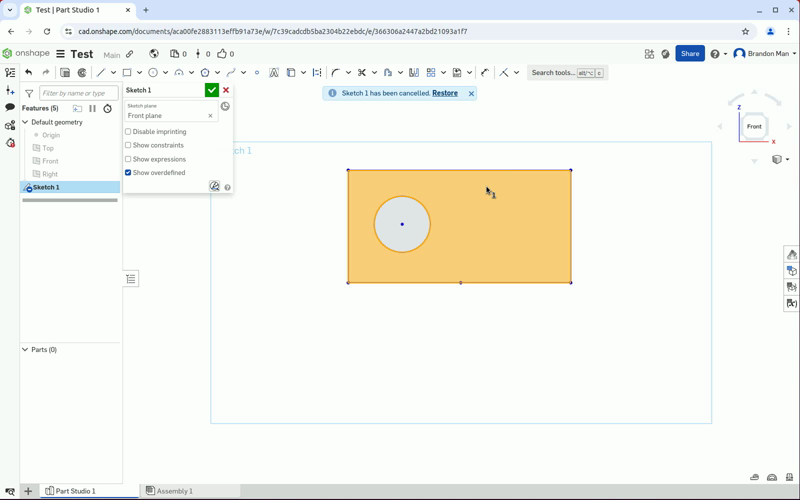
mouse_move(73, 352)
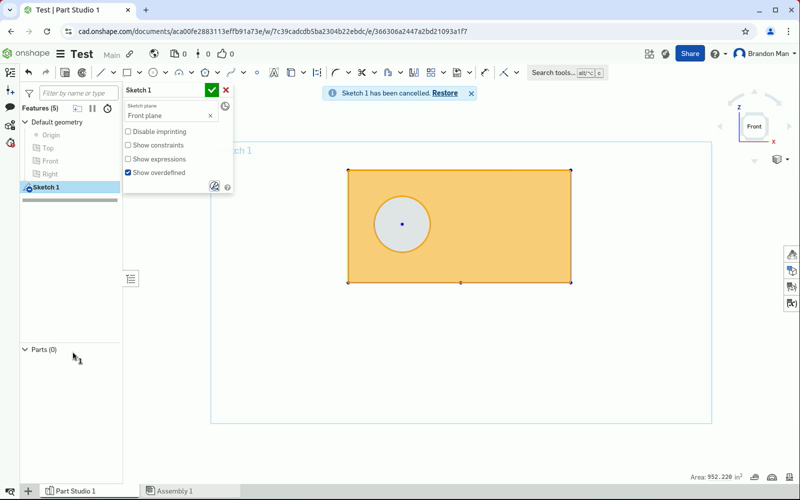
key(shift+y)
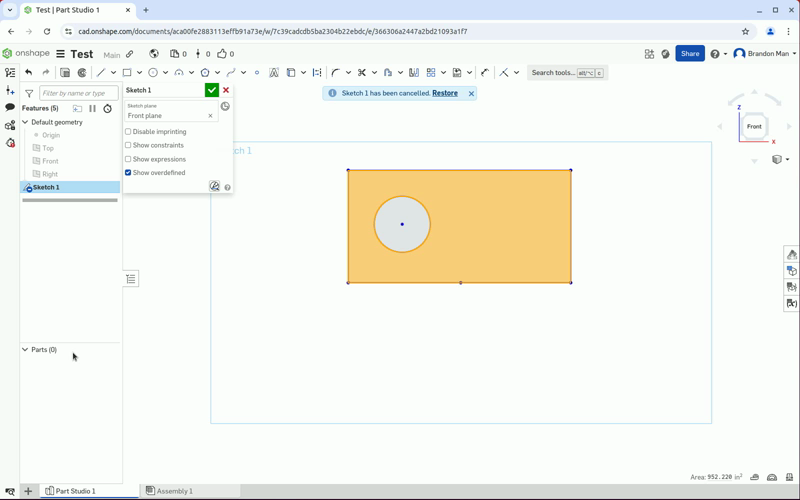
key(shift+e)
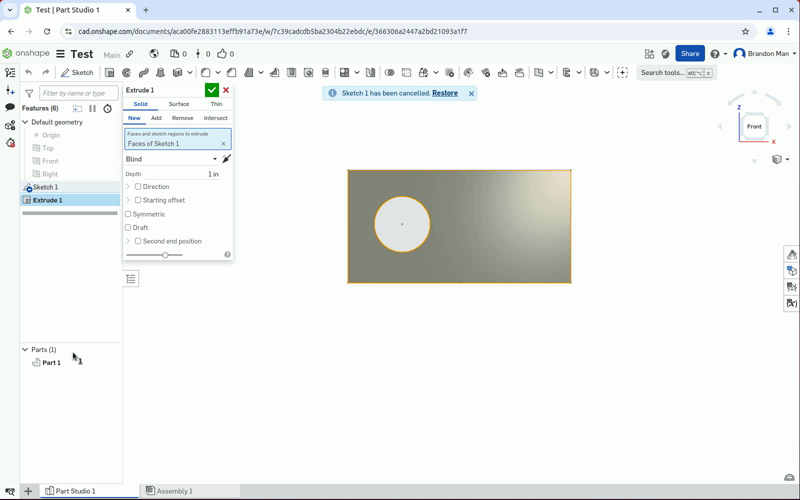
mouse_move(143, 106)
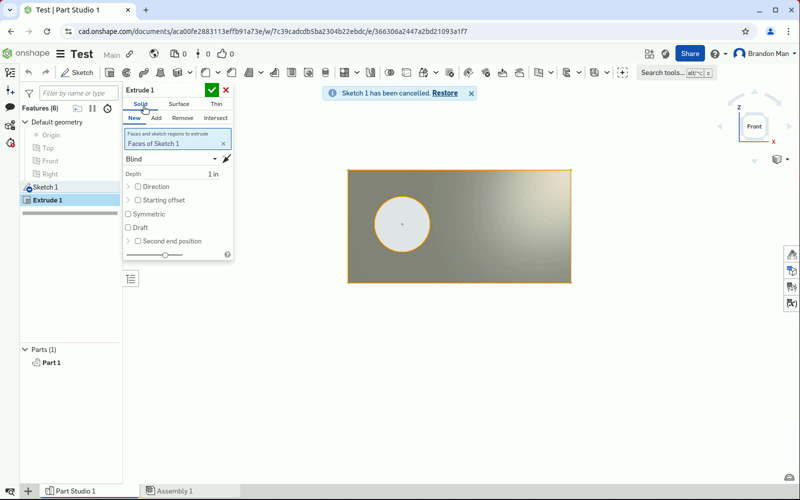
click(143, 106)
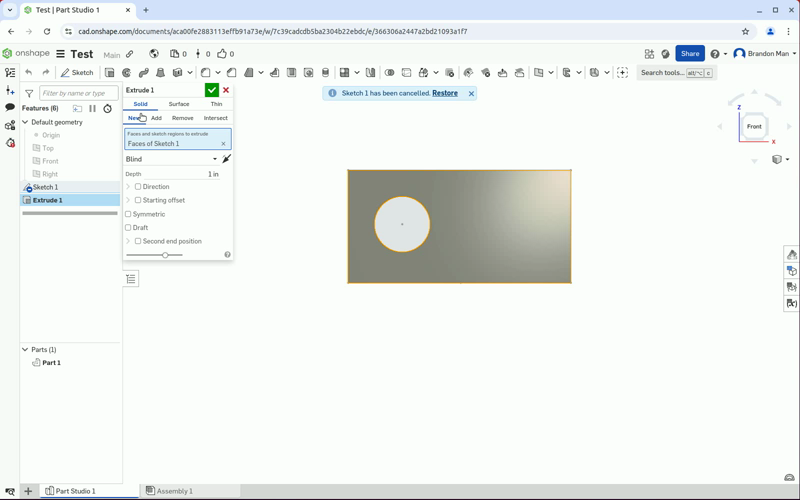
mouse_move(137, 120)
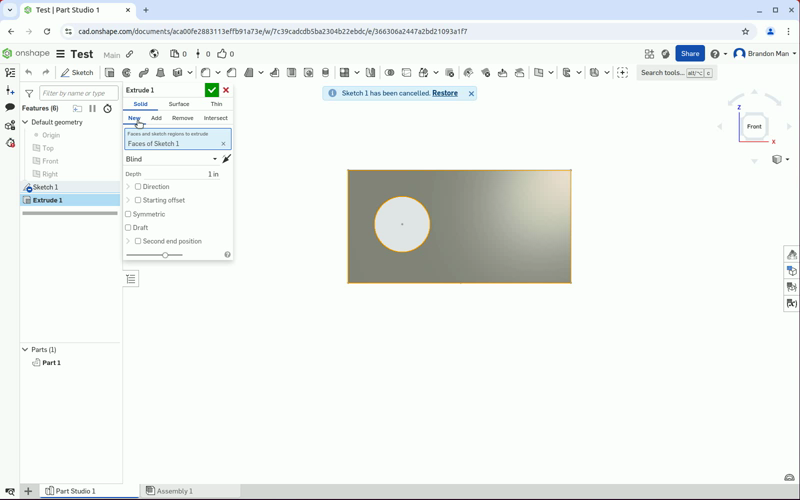
click(137, 120)
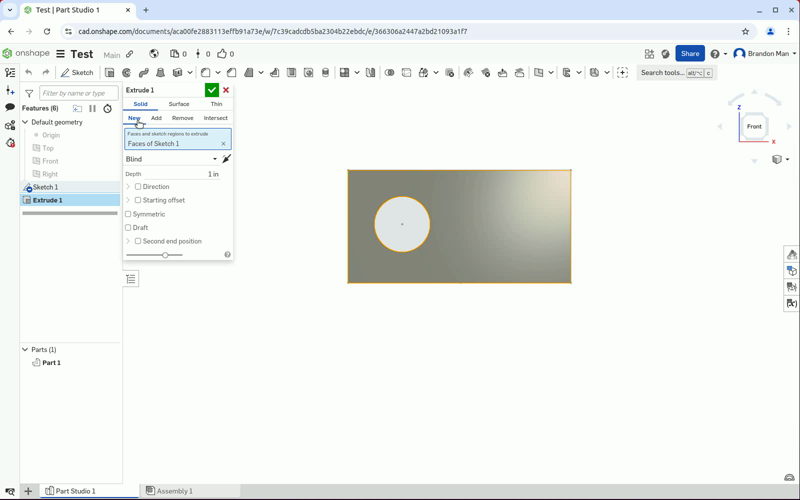
key(tab, 4)
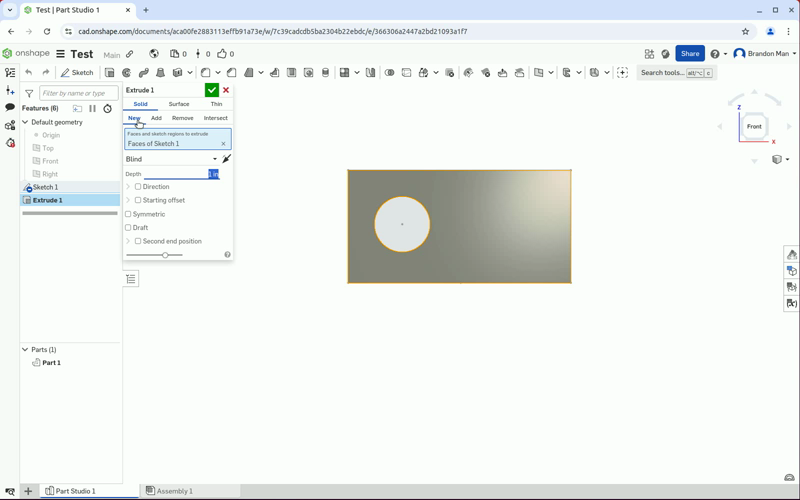
text(23.108)
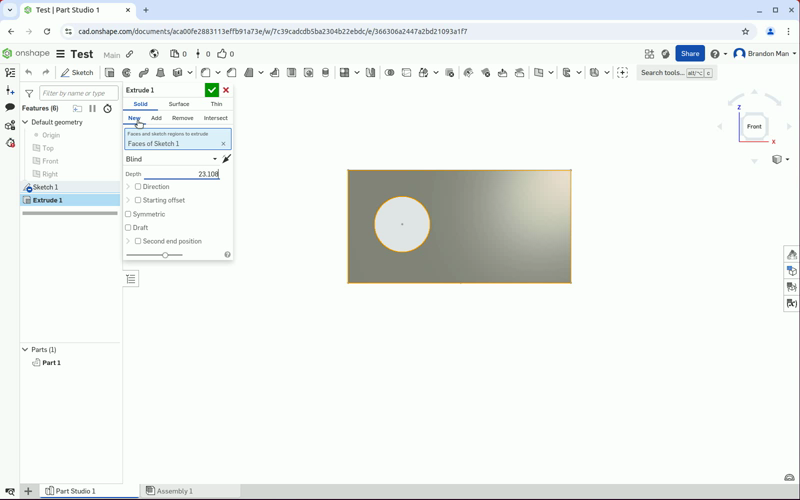
key(enter)
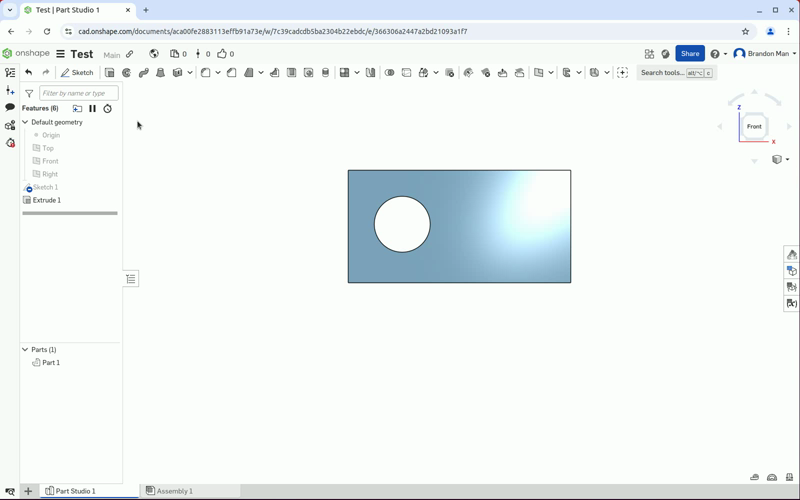
key(shift+h)
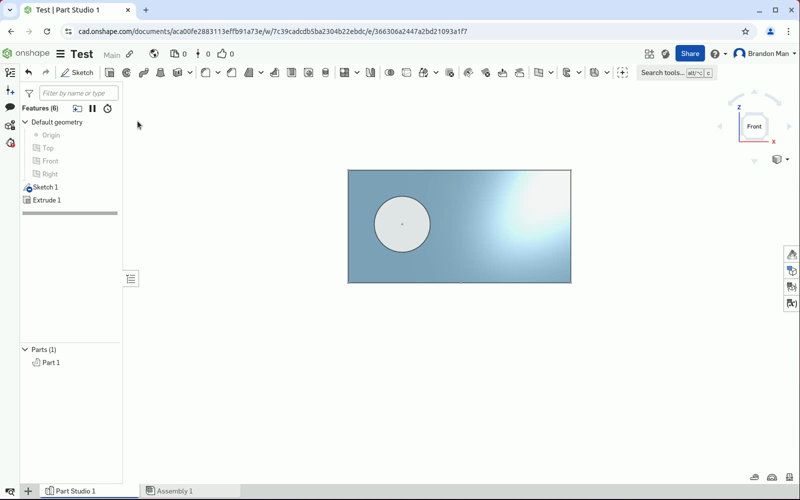
key(shift+h)
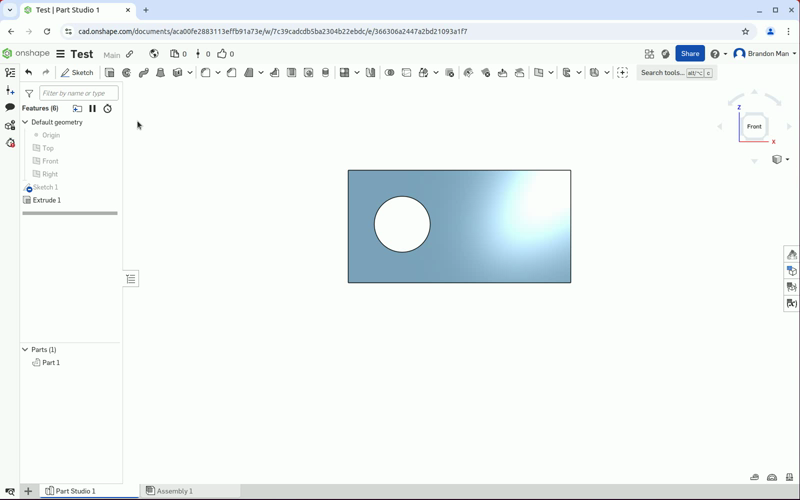
mouse_move(73, 189)
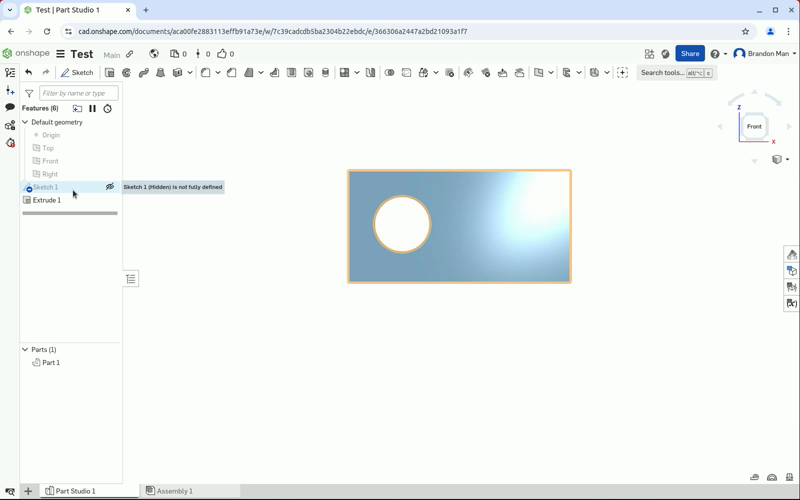
click(73, 189)
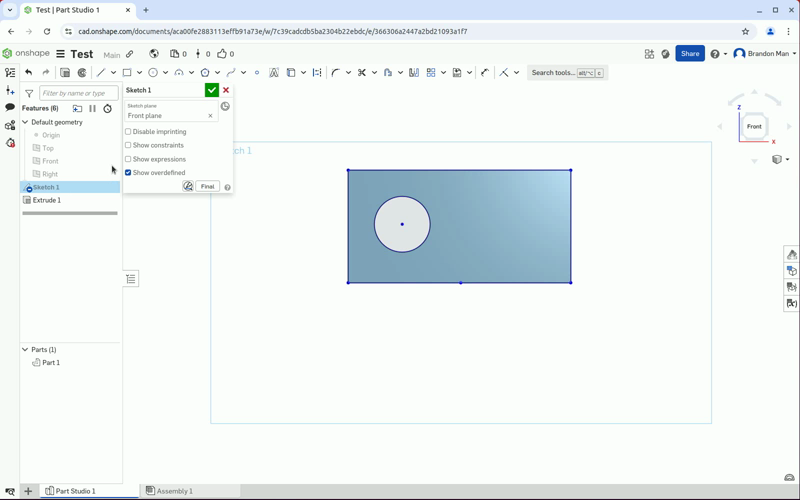
mouse_move(229, 92)
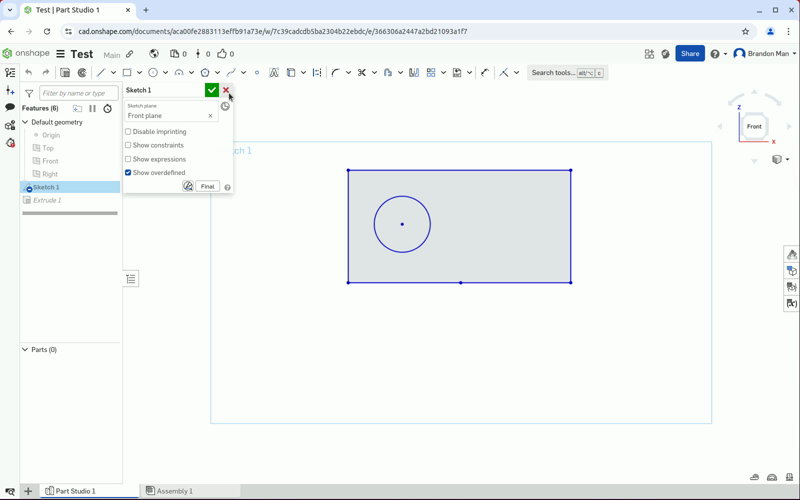
click(229, 92)
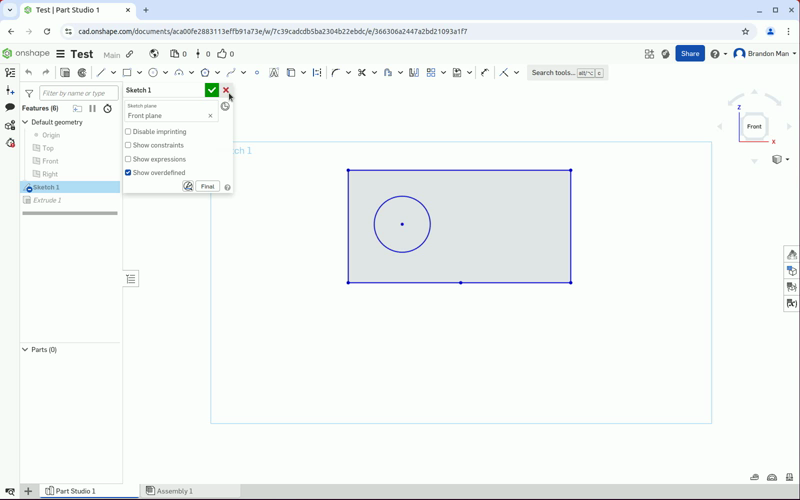
key(shift+s)
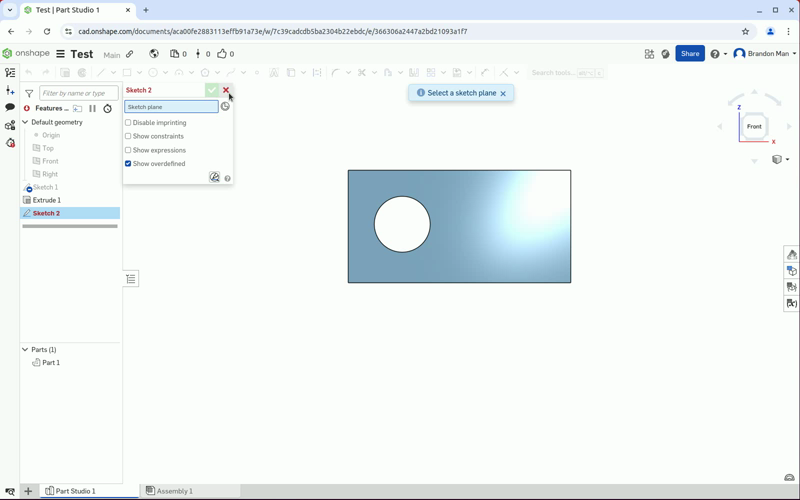
mouse_move(73, 163)
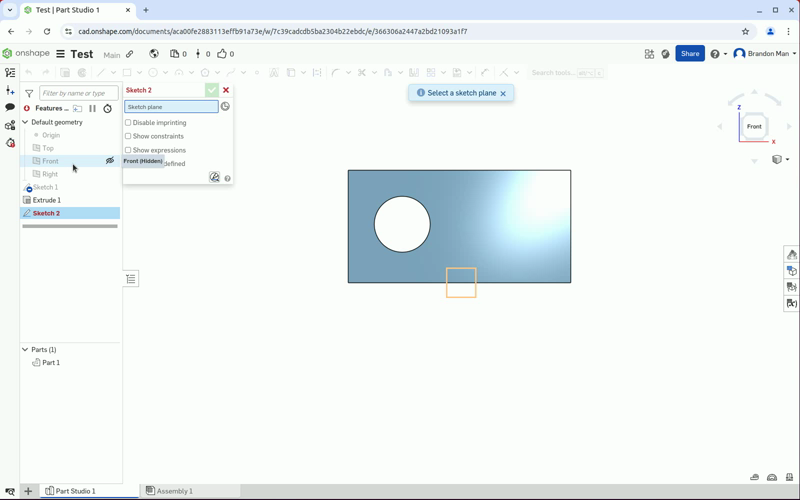
click(73, 163)
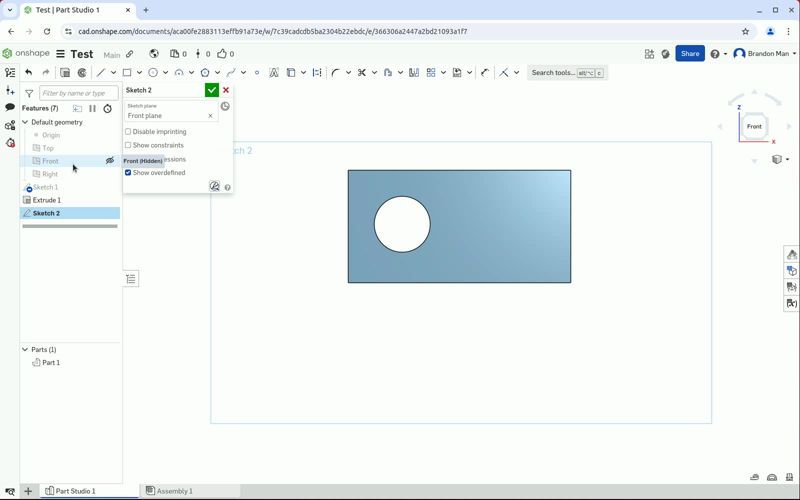
mouse_move(73, 352)
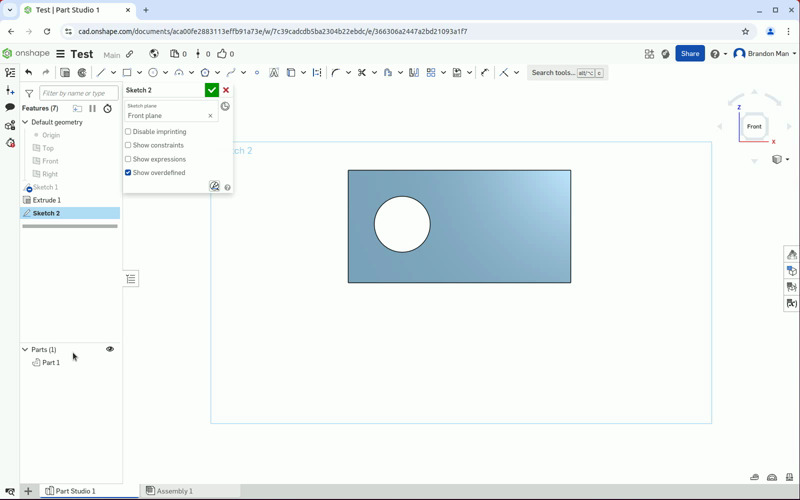
key(y)
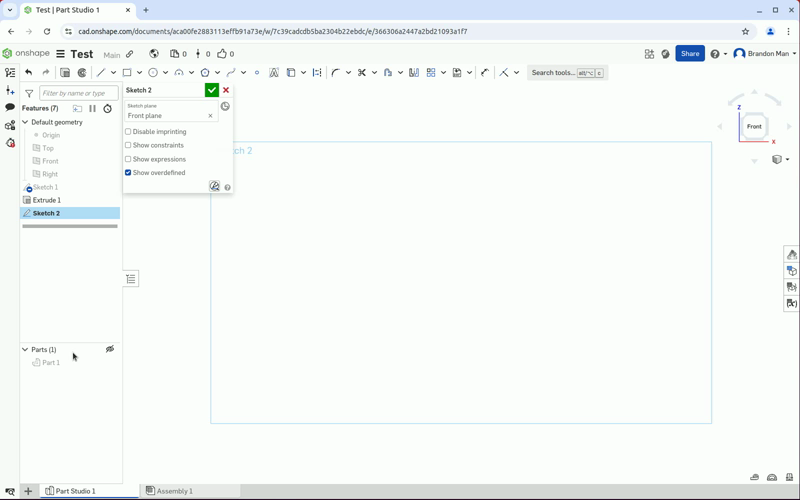
key(l)
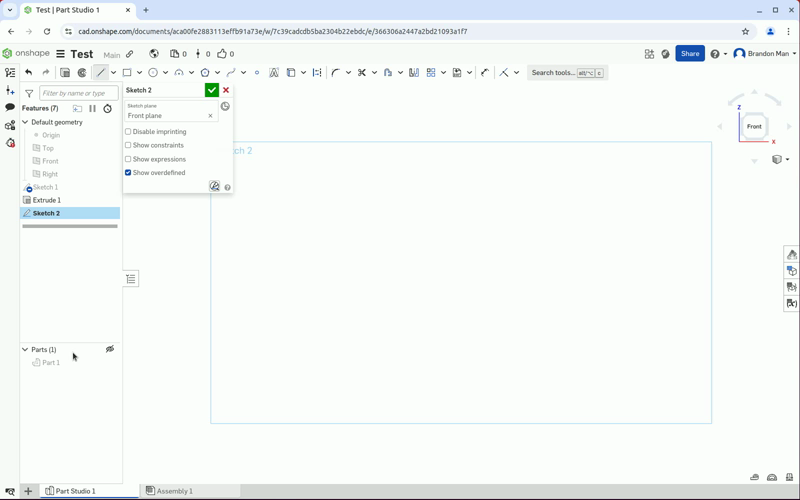
key_down(shift)
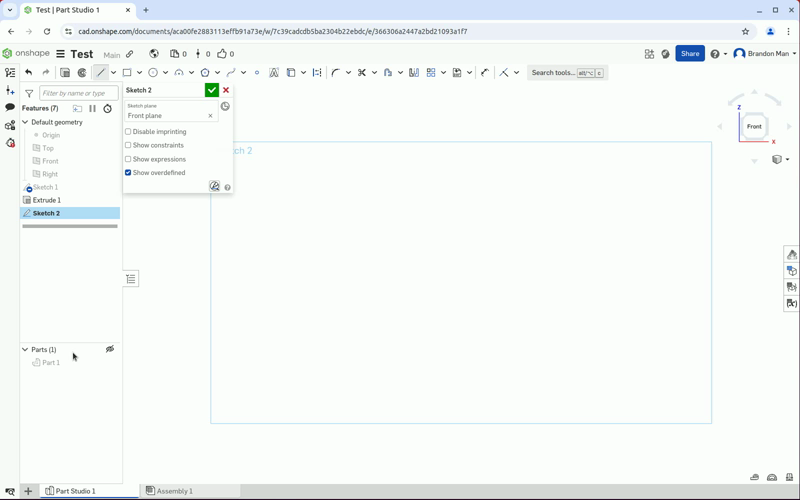
mouse_move(460, 395)
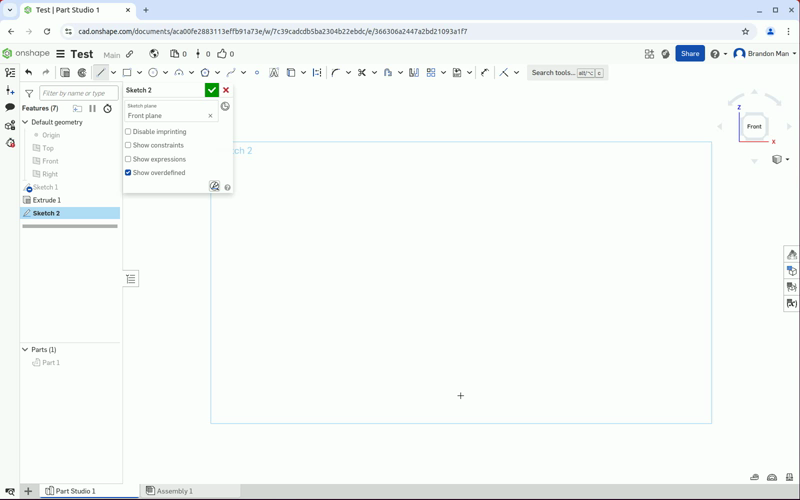
click(460, 395)
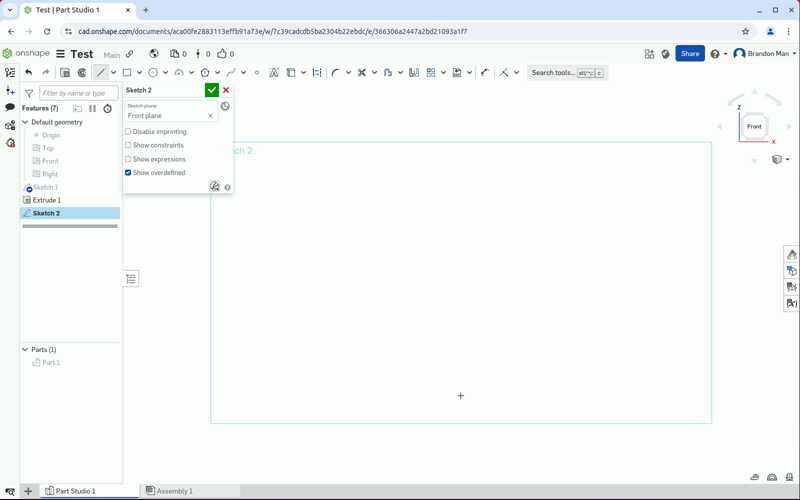
key_up(shift)
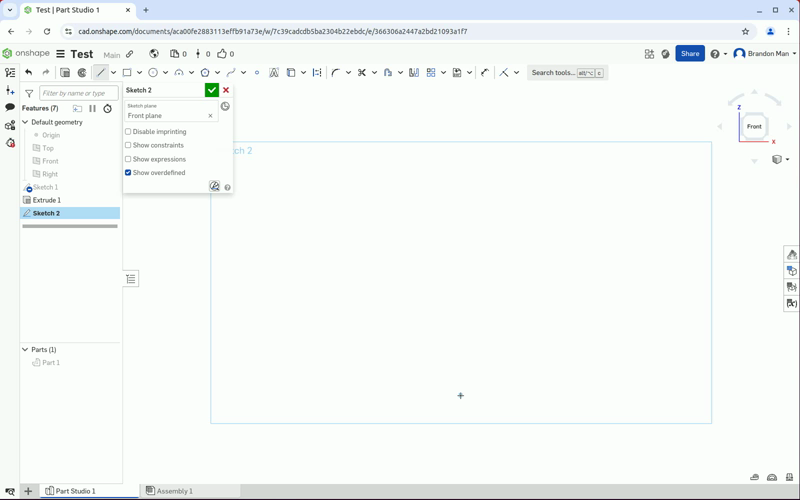
key_down(shift)
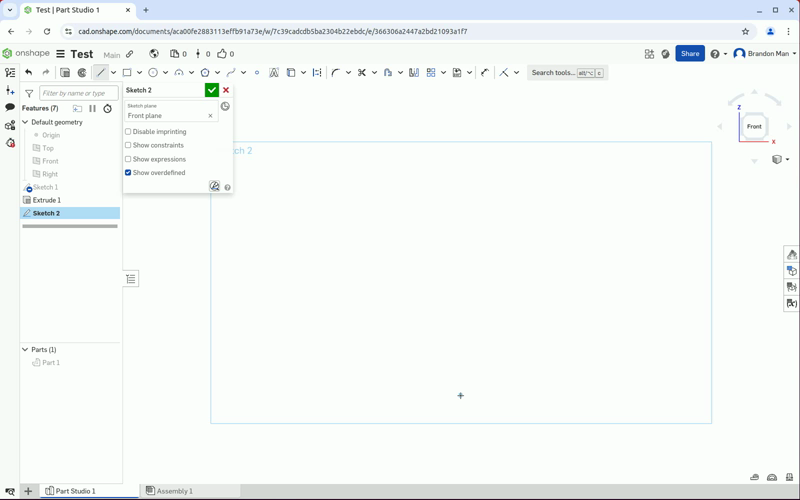
mouse_move(573, 395)
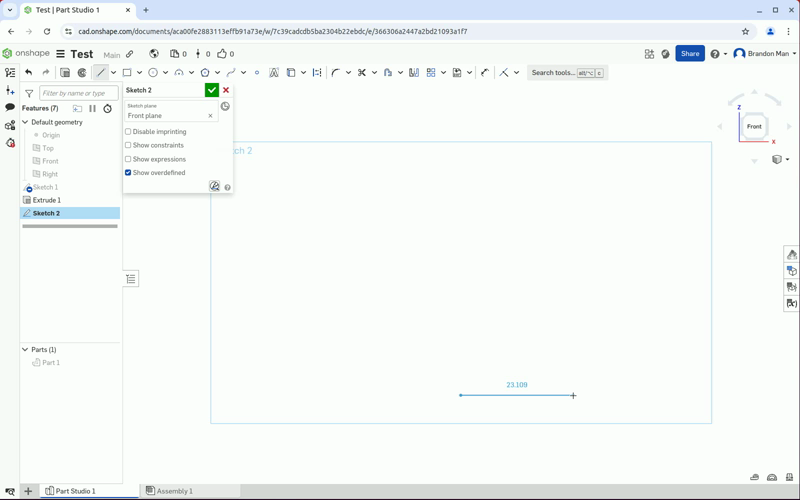
click(573, 395)
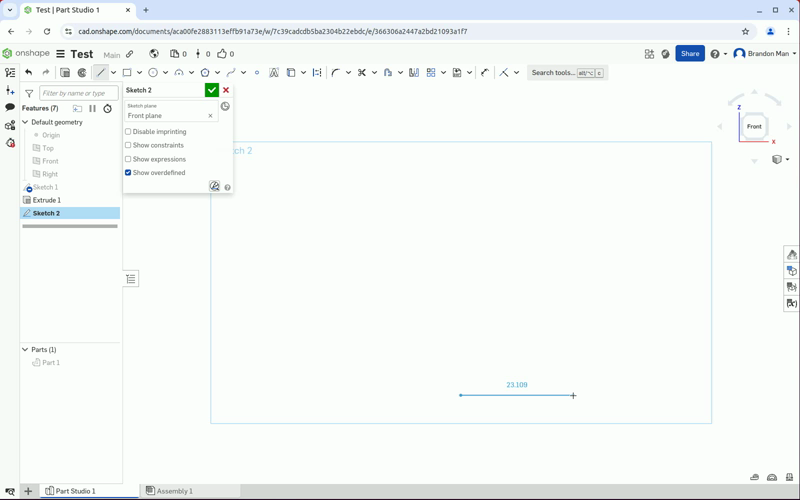
key_up(shift)
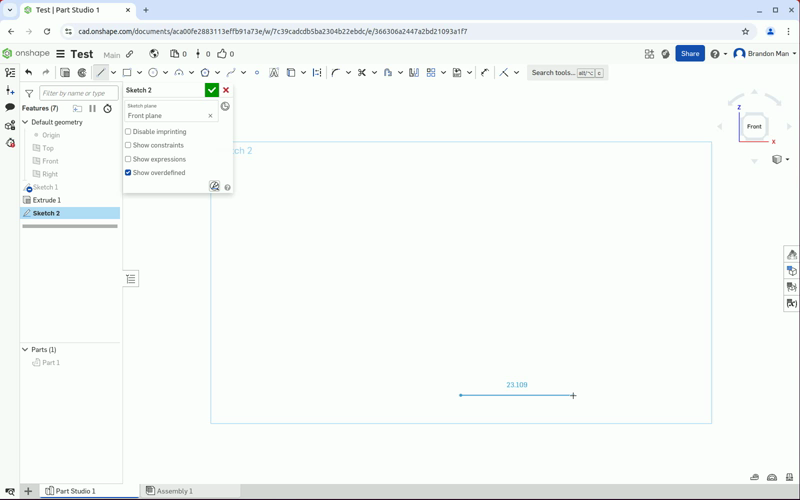
key_down(shift)
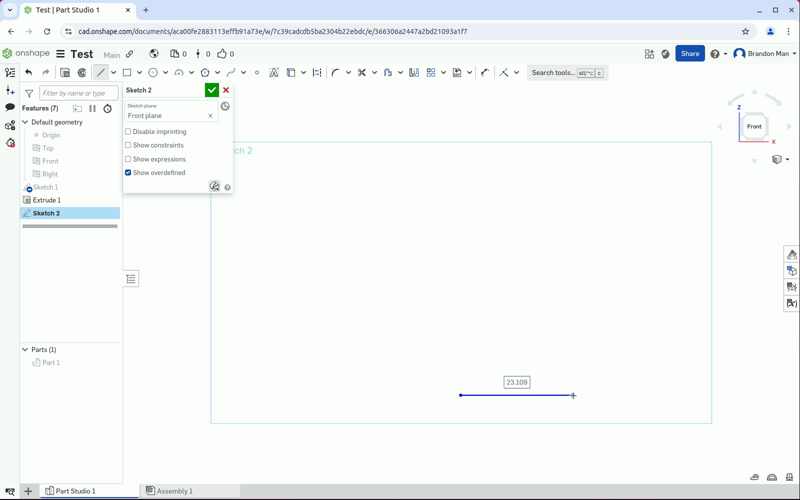
mouse_move(573, 282)
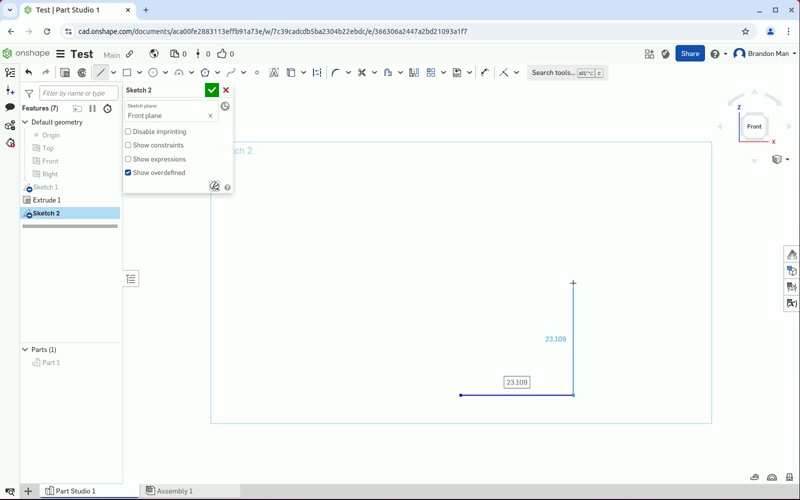
click(573, 282)
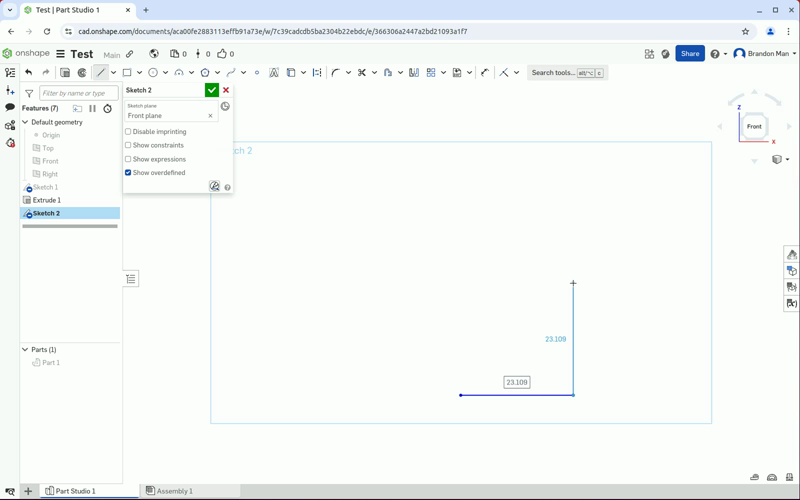
key_up(shift)
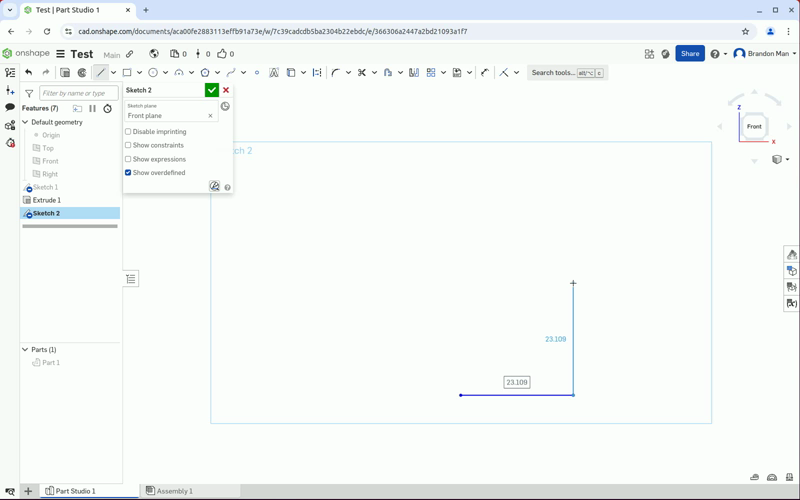
key_down(shift)
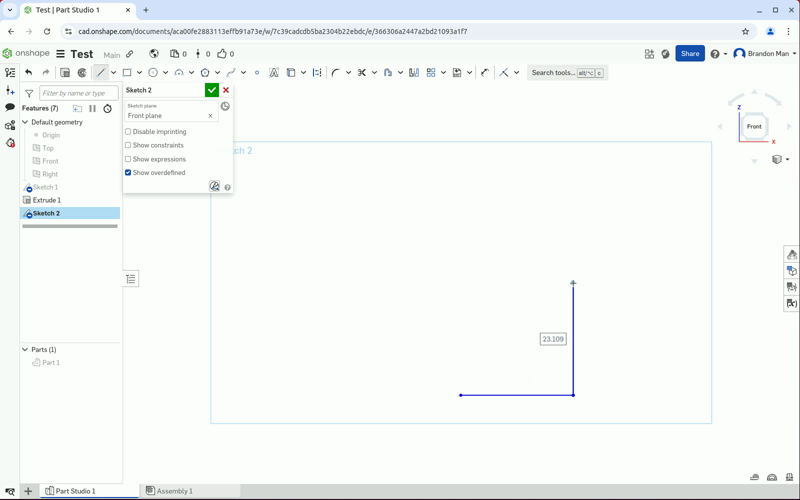
mouse_move(460, 282)
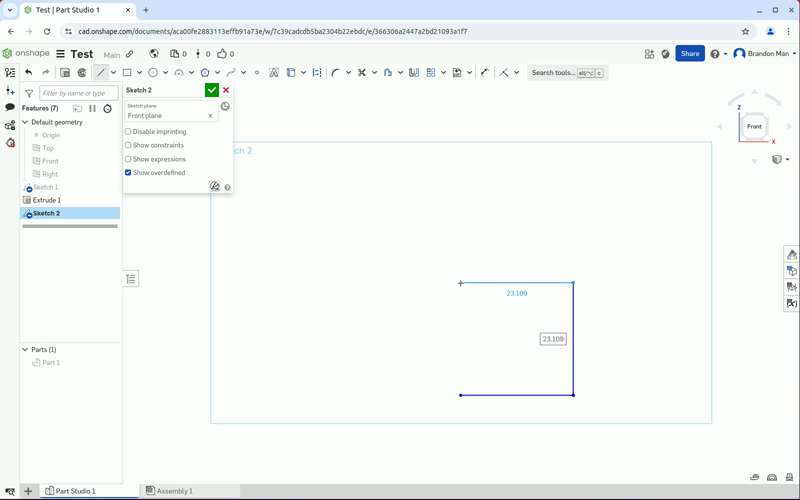
click(460, 282)
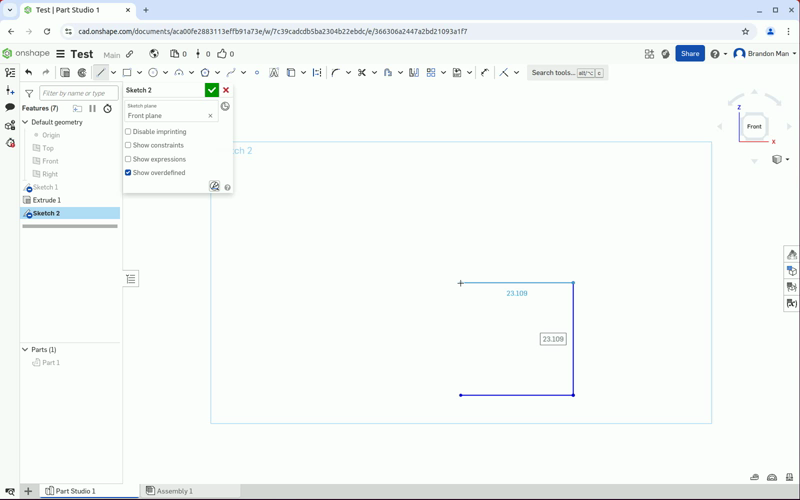
key_up(shift)
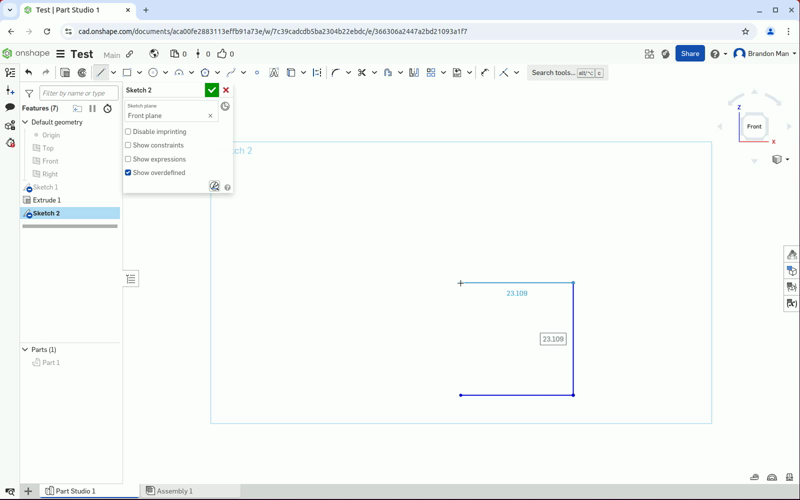
key_down(shift)
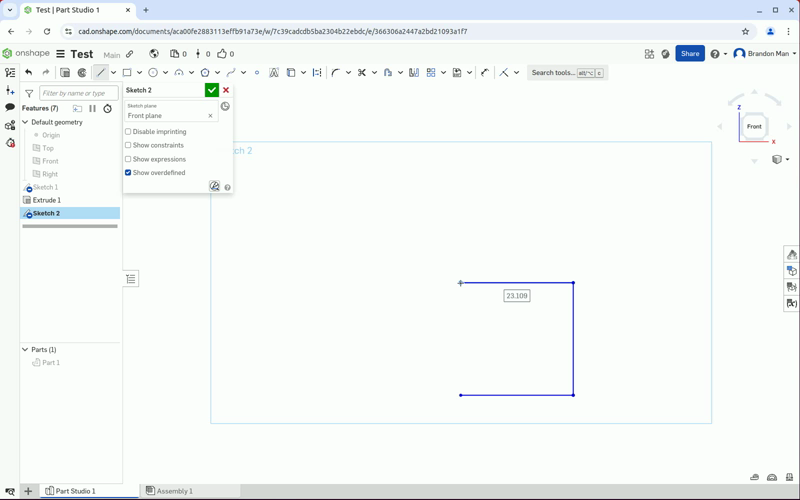
mouse_move(460, 395)
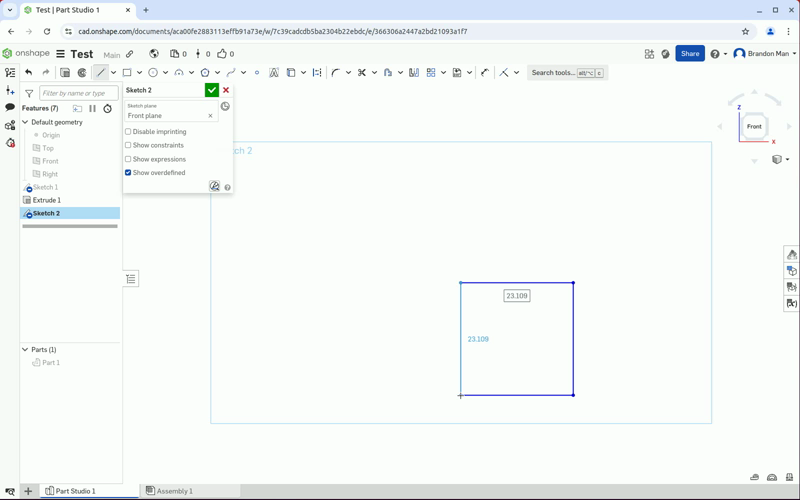
key_up(shift)
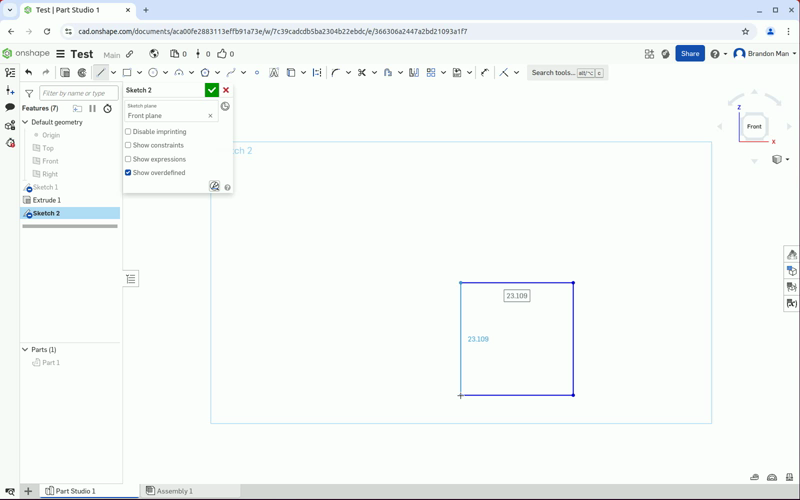
click(460, 395)
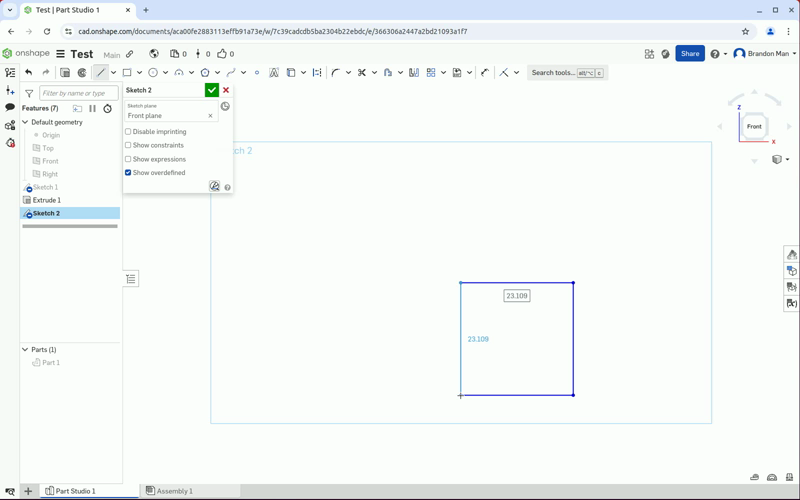
key(esc)
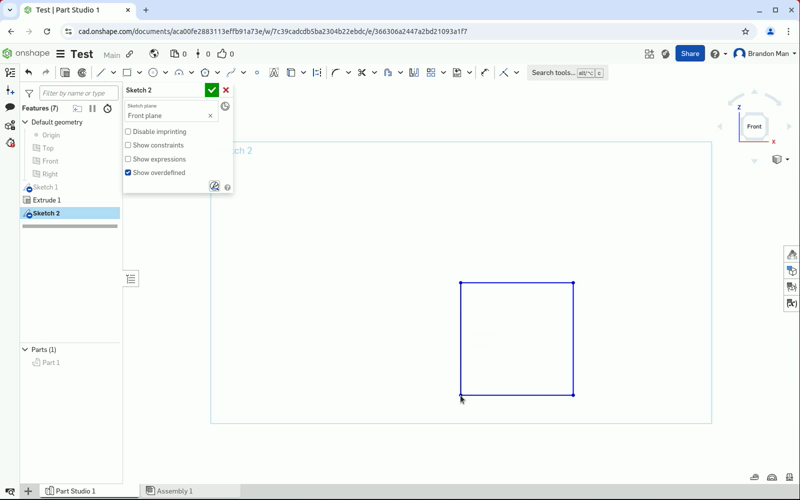
mouse_move(475, 335)
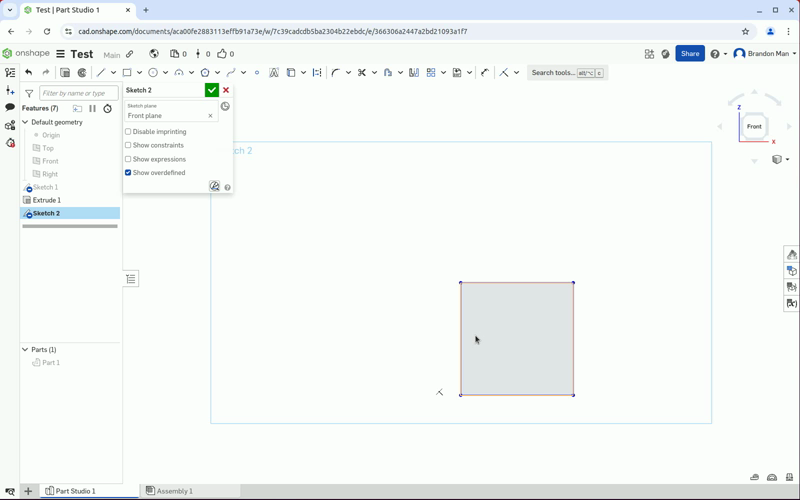
click(475, 335)
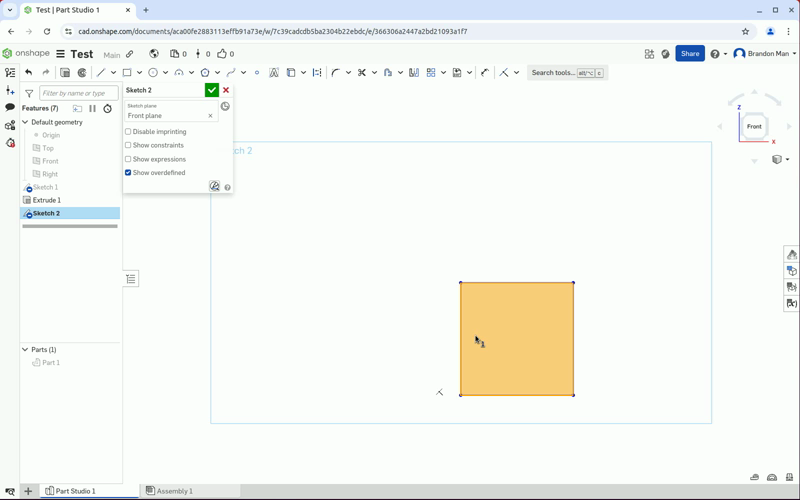
mouse_move(73, 352)
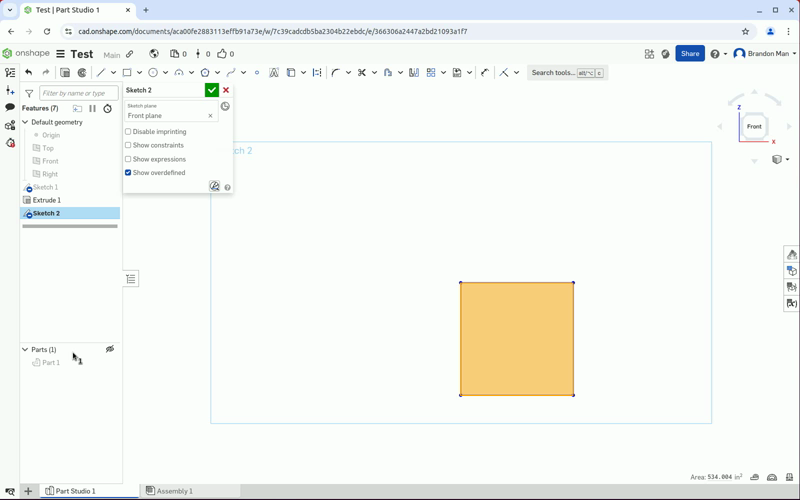
key(shift+y)
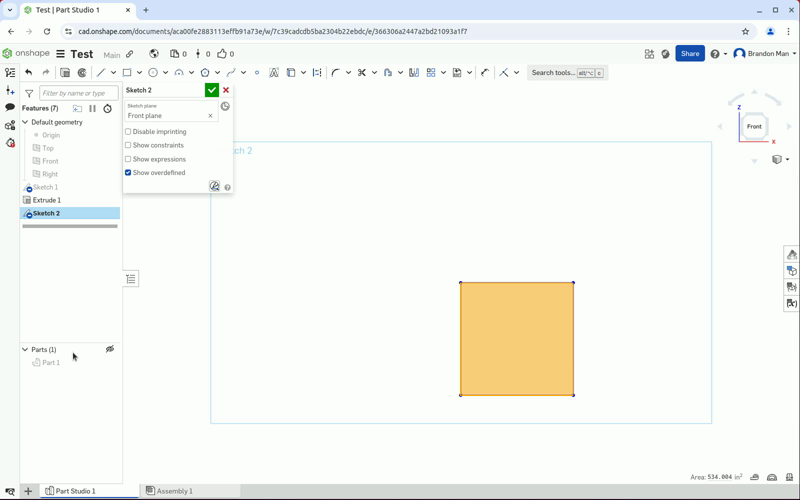
key(shift+e)
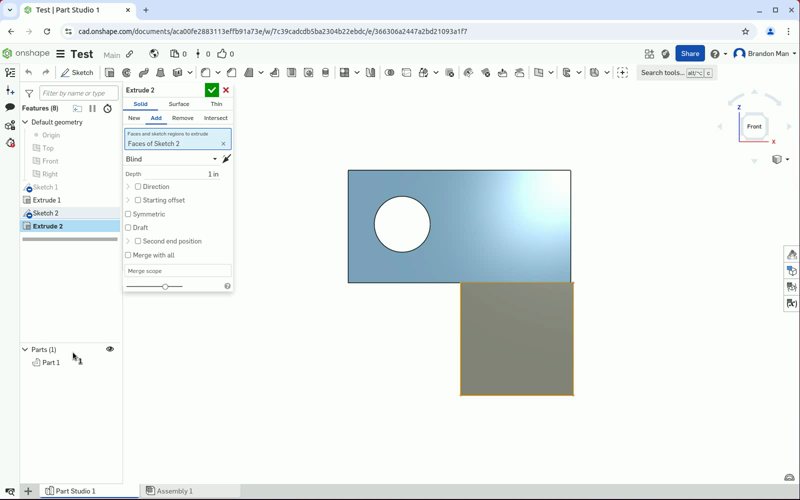
mouse_move(143, 106)
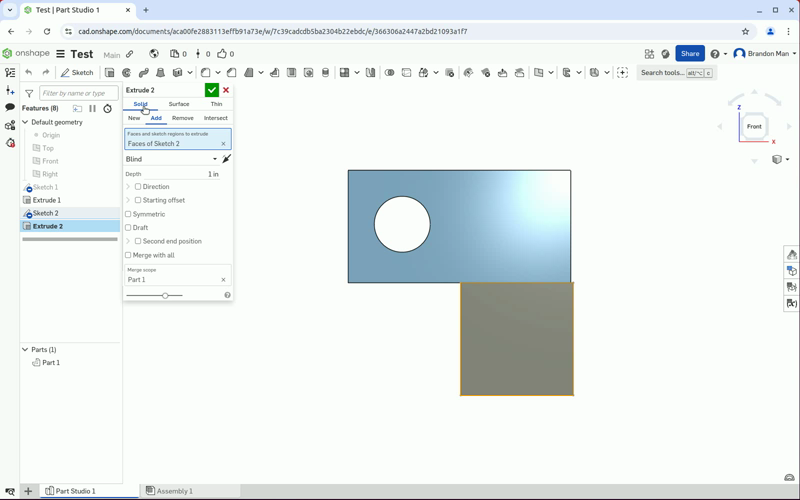
click(143, 106)
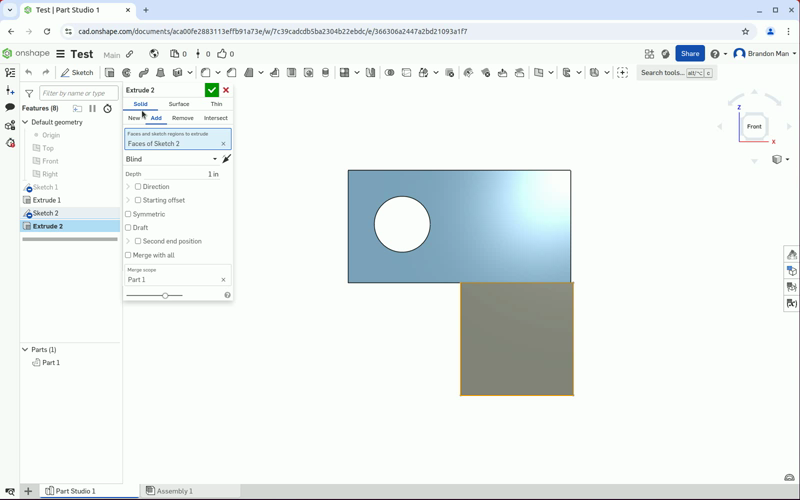
mouse_move(137, 120)
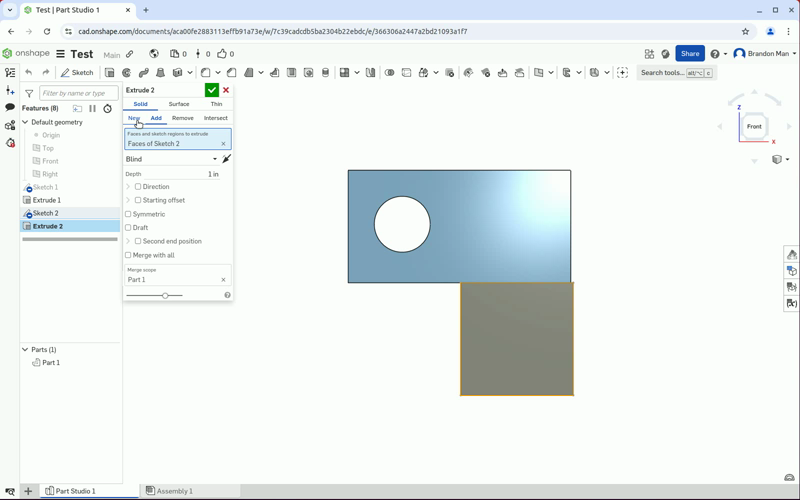
click(137, 120)
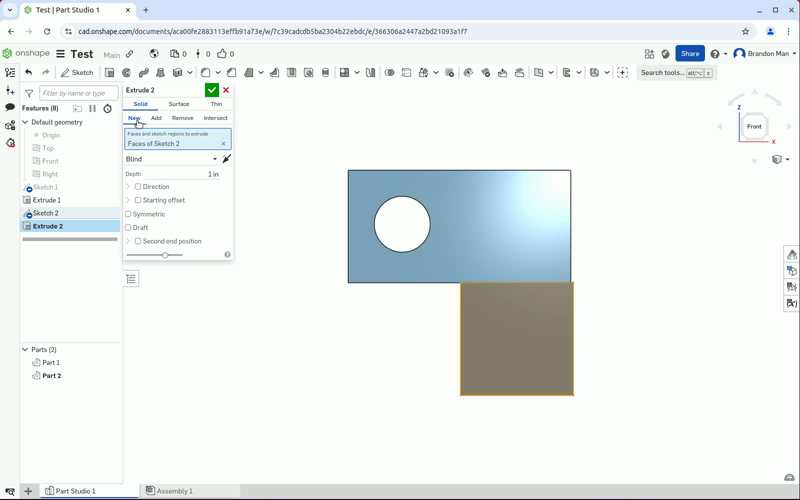
key(tab, 4)
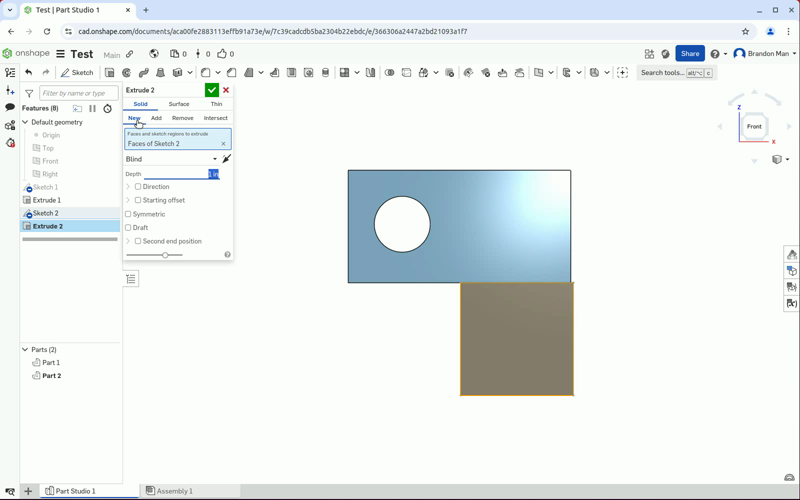
text(23.108)
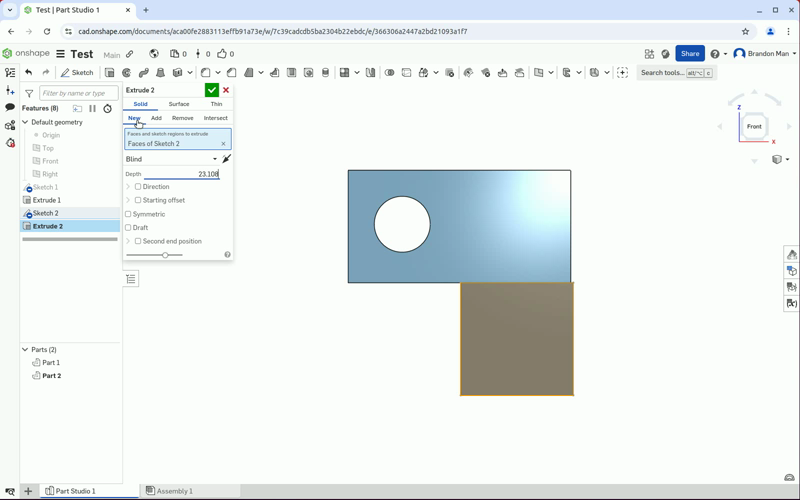
key(enter)
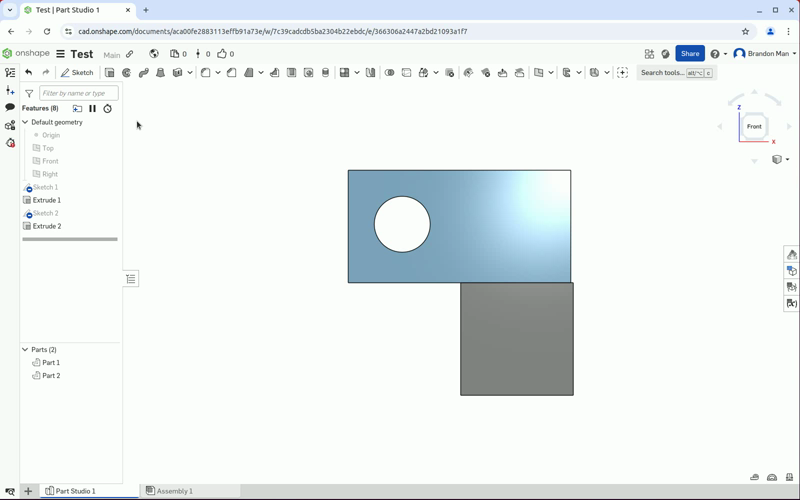
key(shift+h)
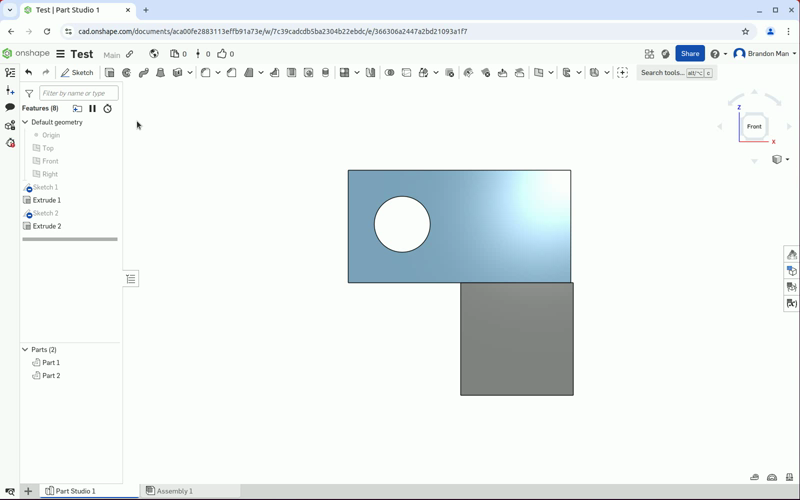
key(shift+h)
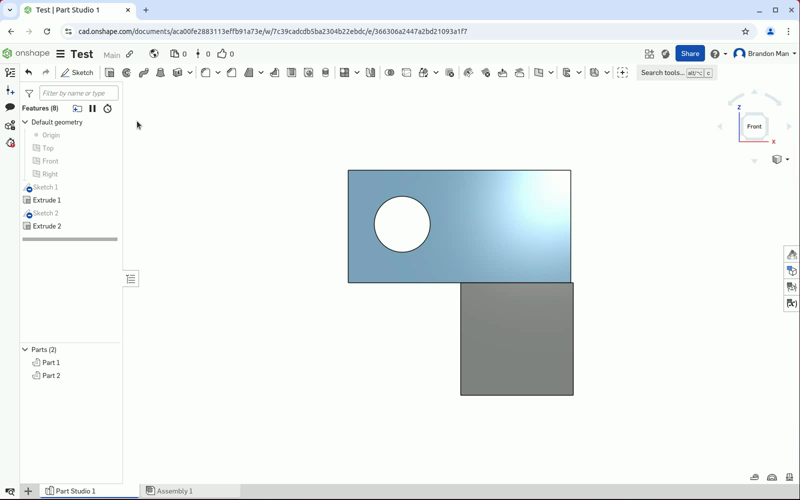
mouse_move(73, 189)
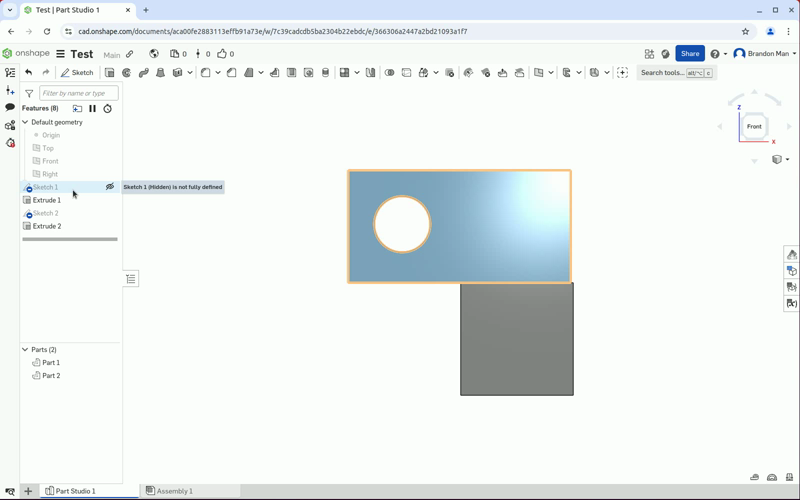
click(73, 189)
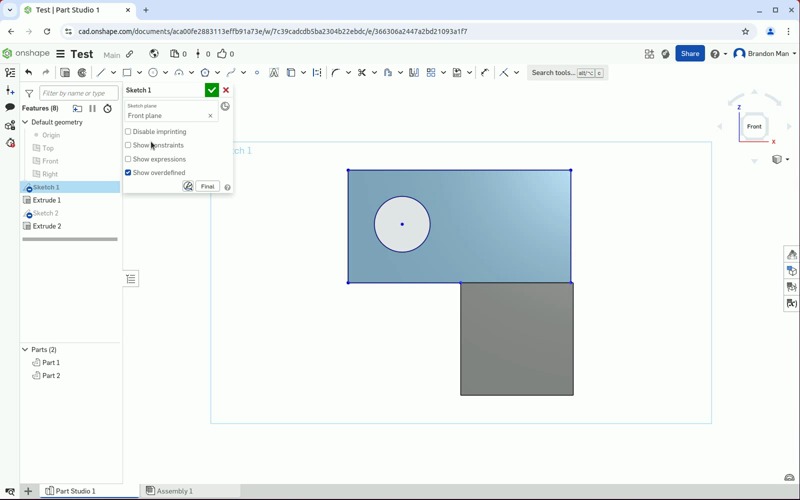
mouse_move(229, 92)
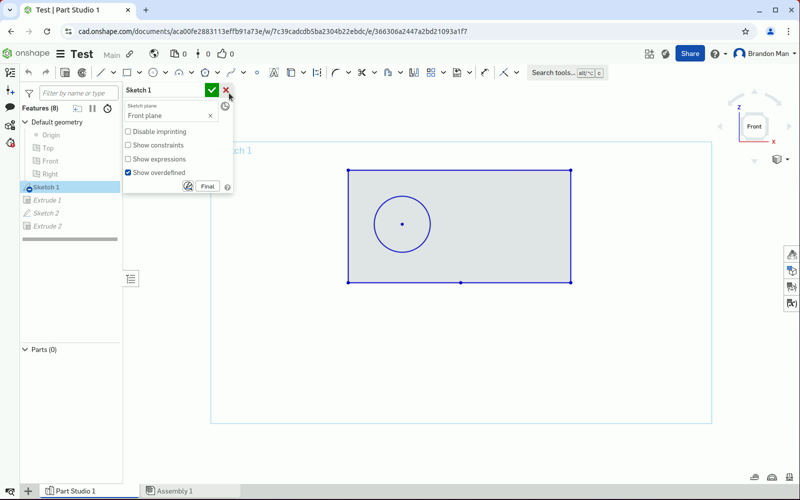
click(229, 92)
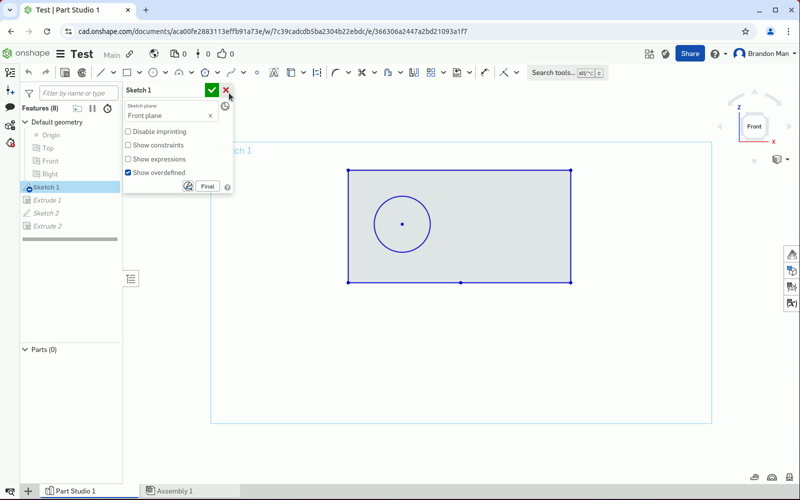
key(shift+s)
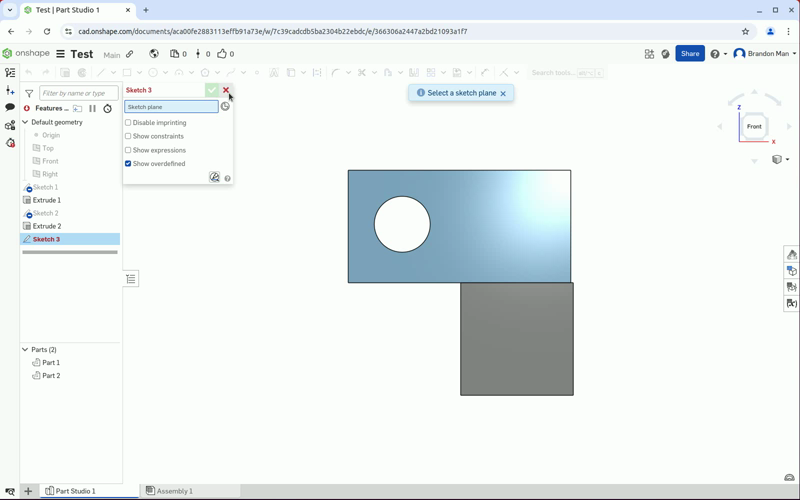
mouse_move(73, 163)
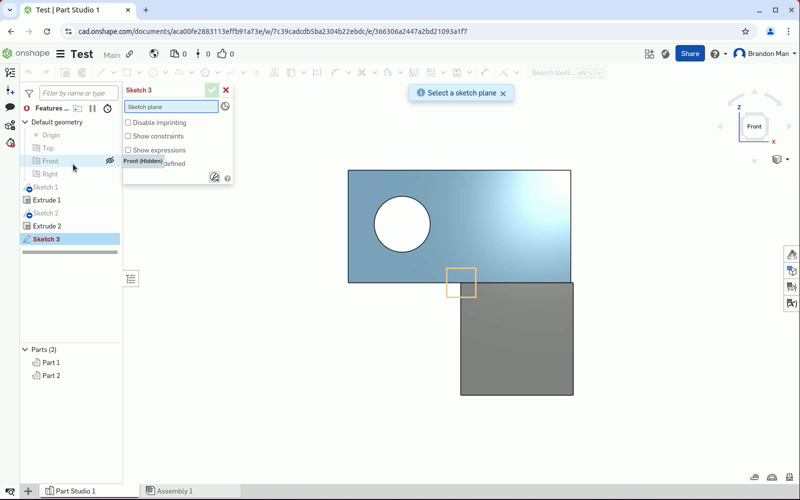
click(73, 163)
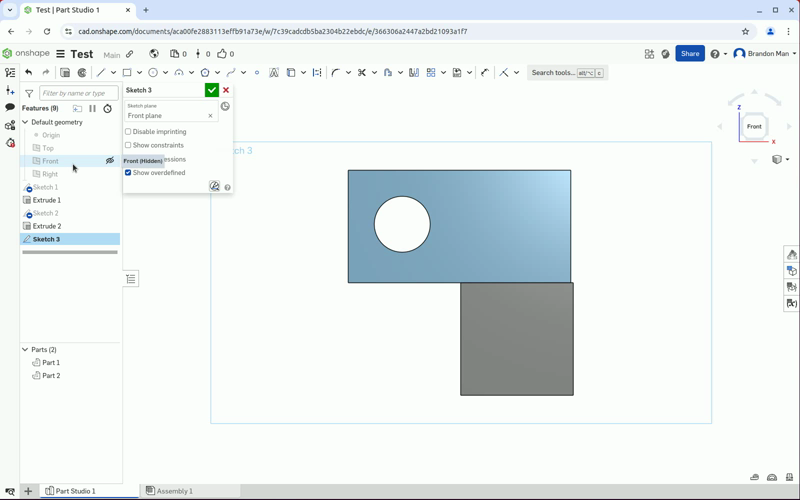
mouse_move(73, 352)
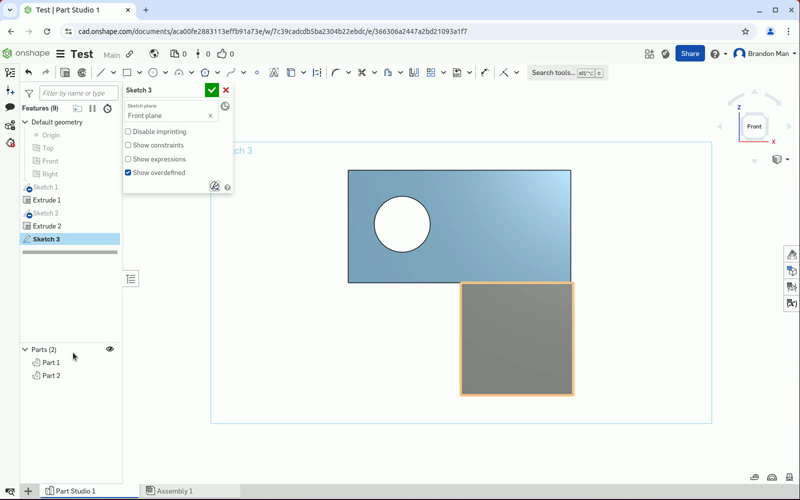
key(y)
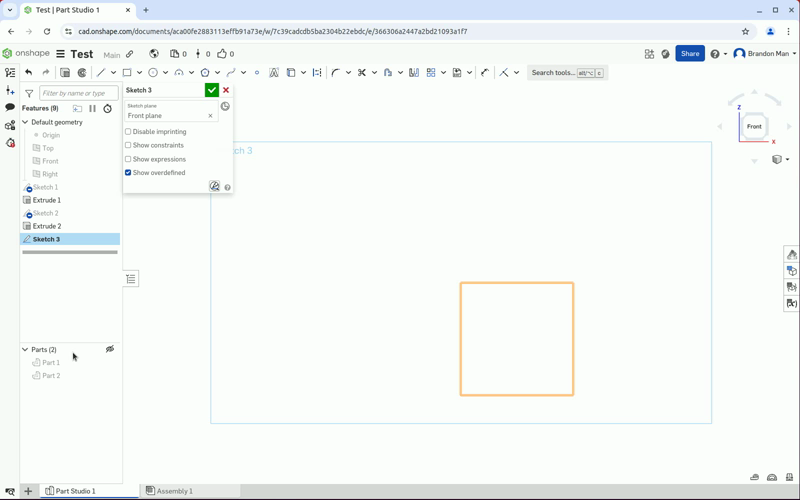
key(l)
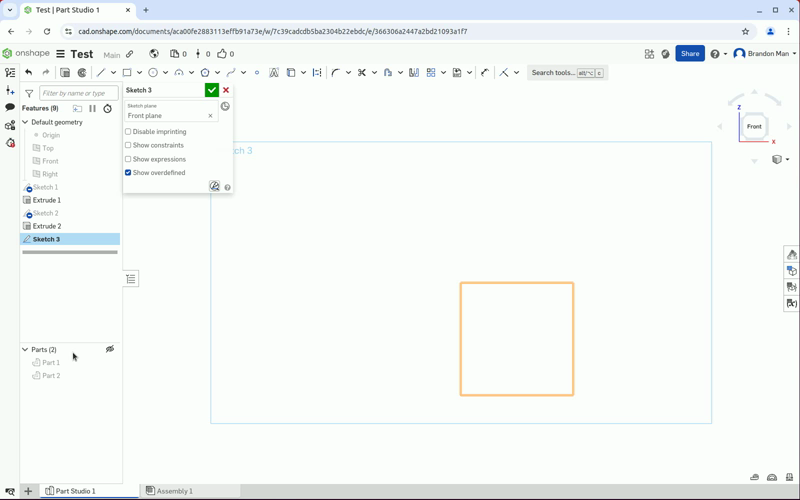
key_down(shift)
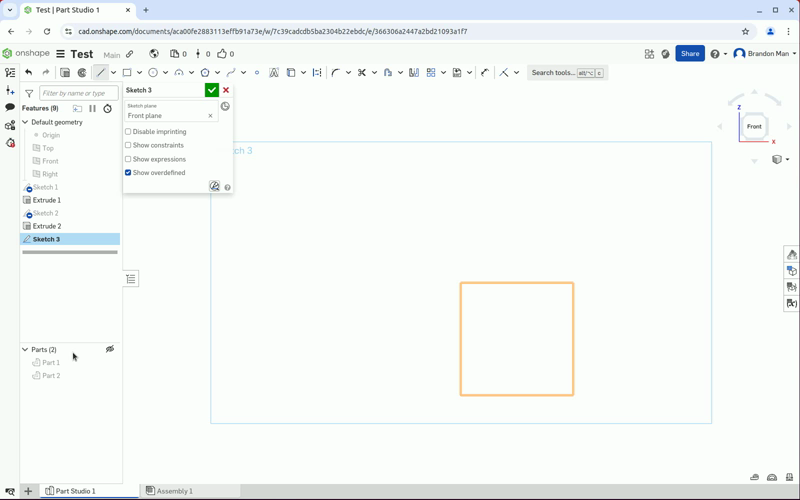
mouse_move(348, 282)
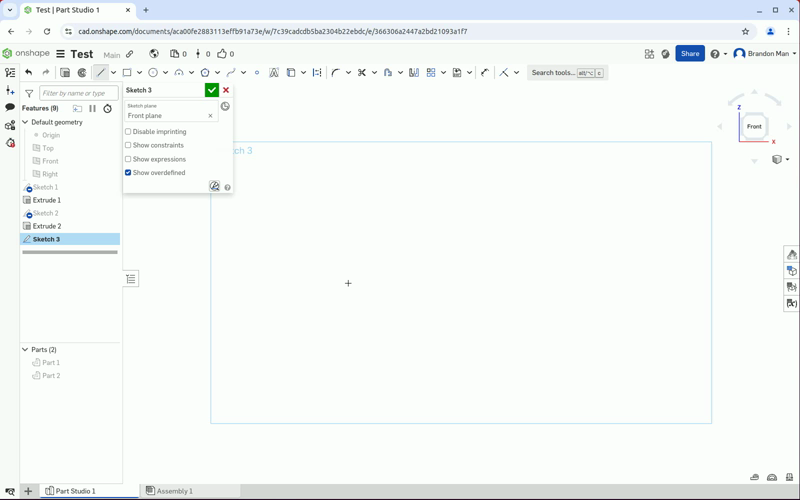
click(348, 282)
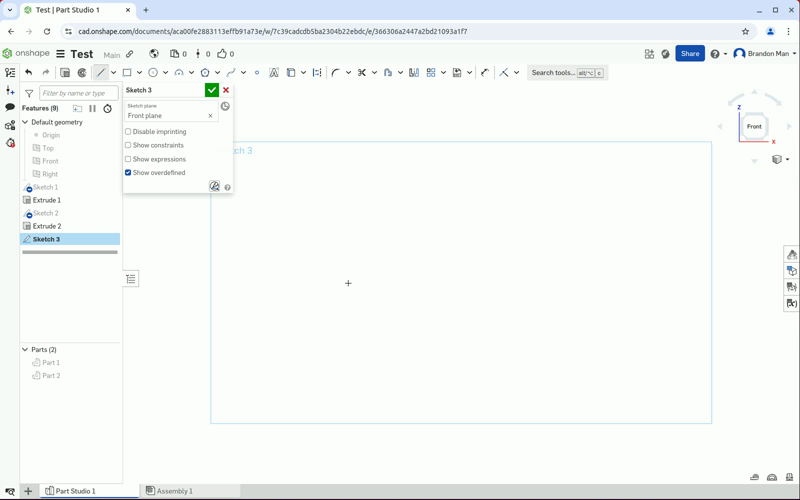
key_up(shift)
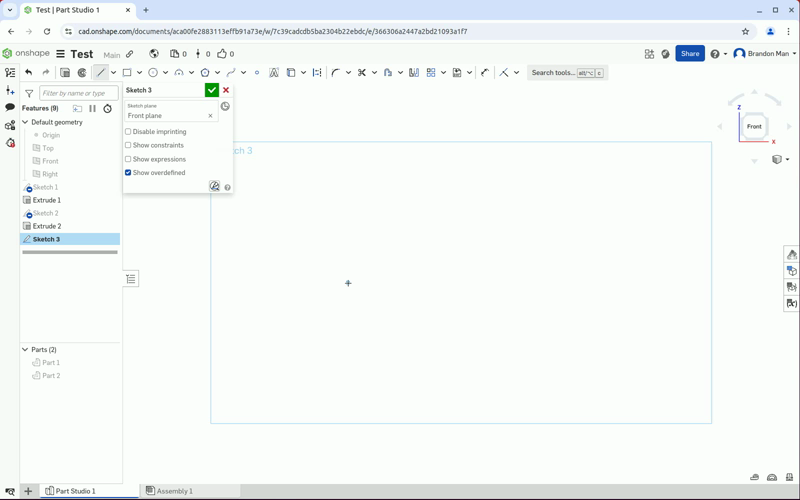
key_down(shift)
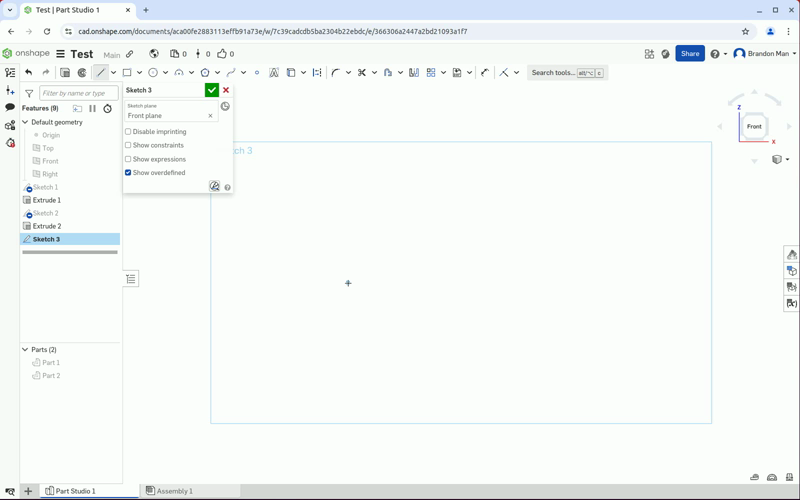
mouse_move(460, 282)
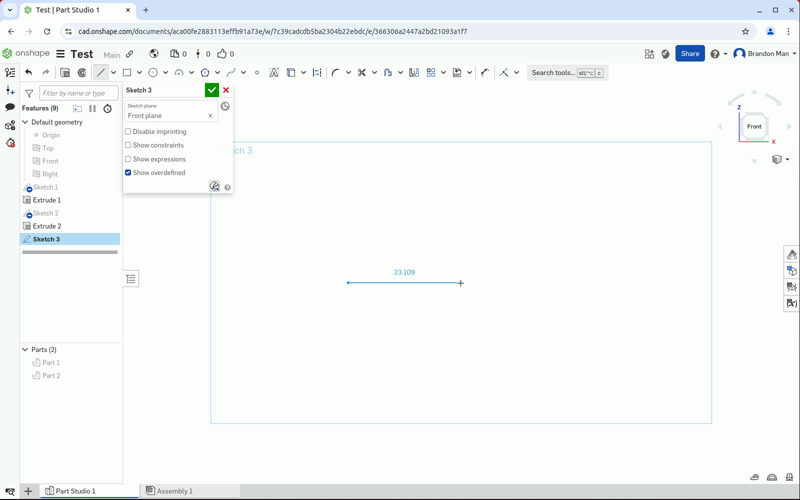
click(460, 282)
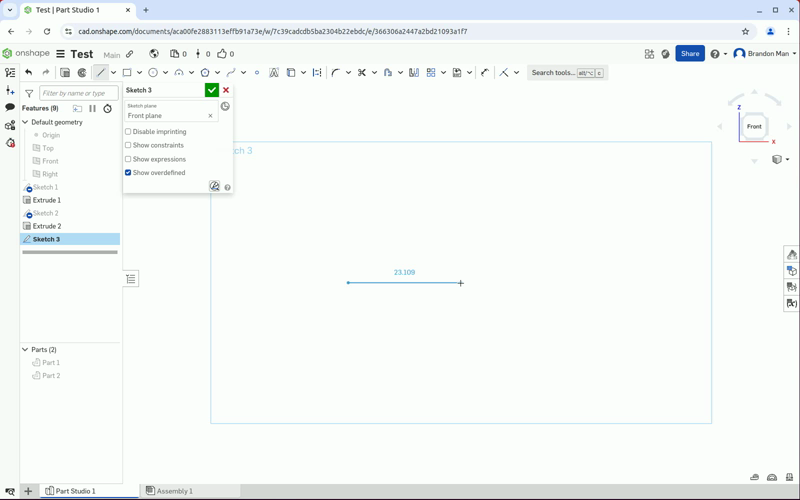
key_up(shift)
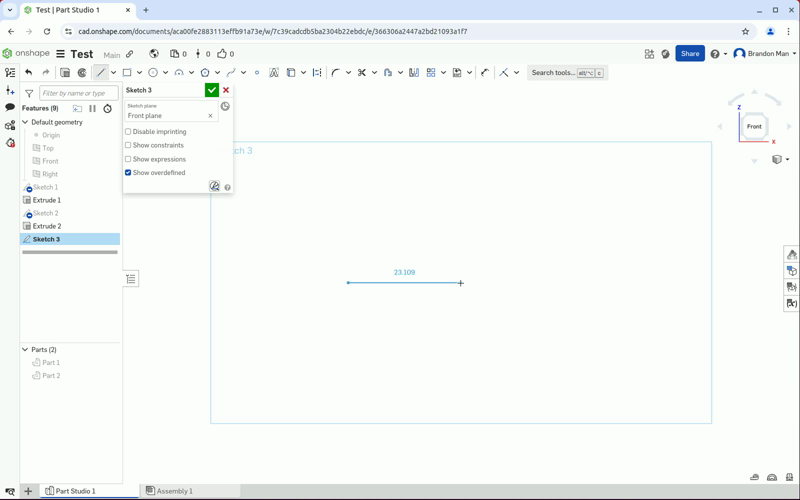
key_down(shift)
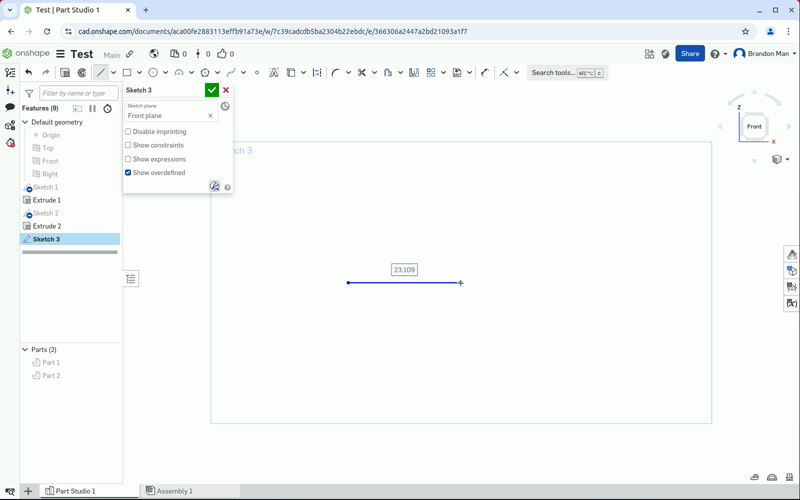
mouse_move(570, 282)
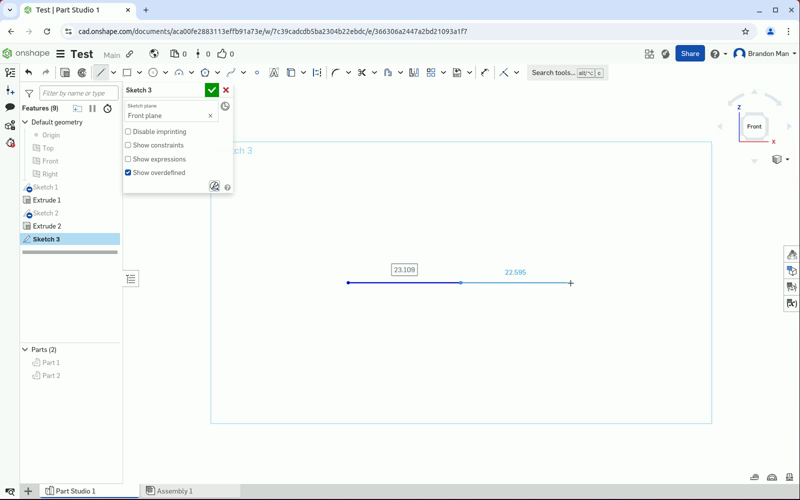
click(570, 282)
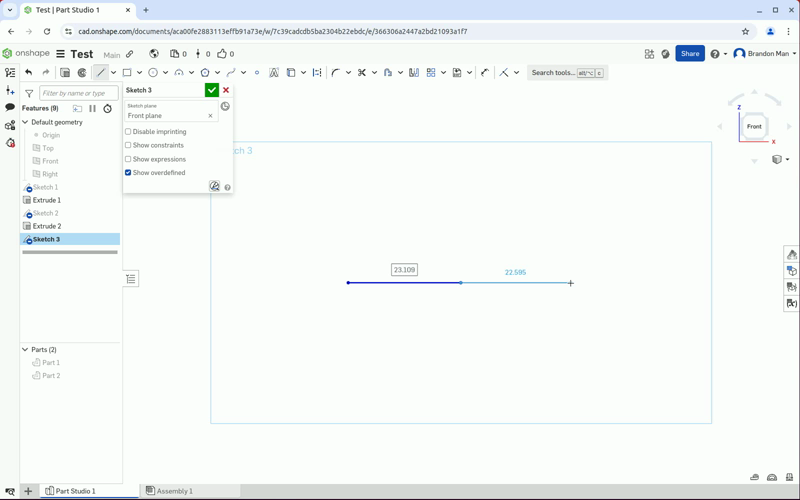
key_up(shift)
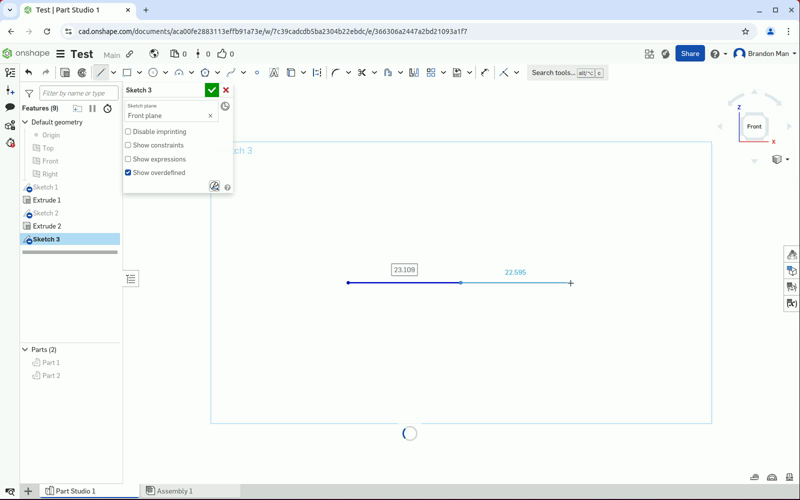
key_down(shift)
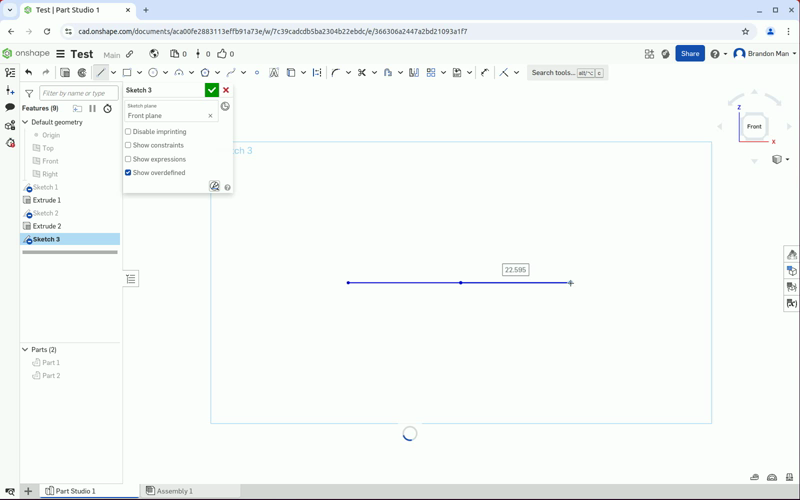
mouse_move(570, 170)
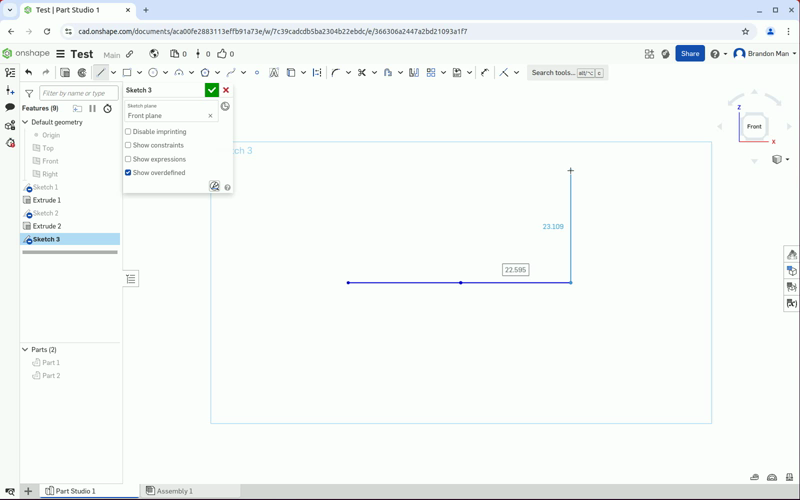
click(570, 170)
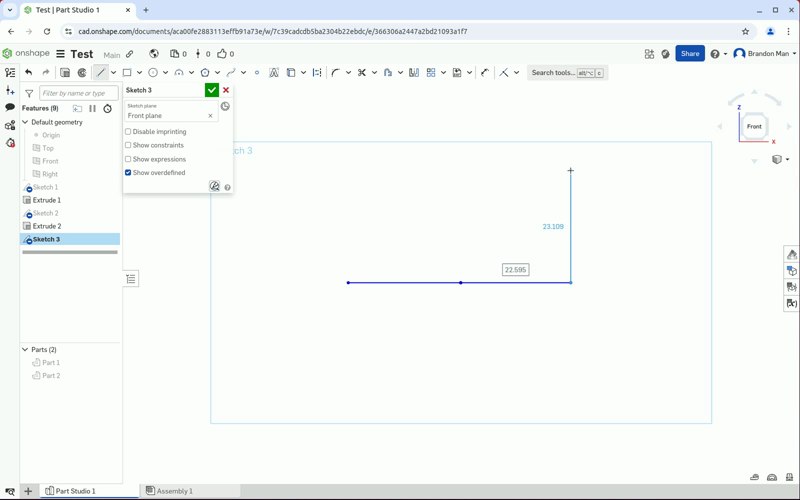
key_up(shift)
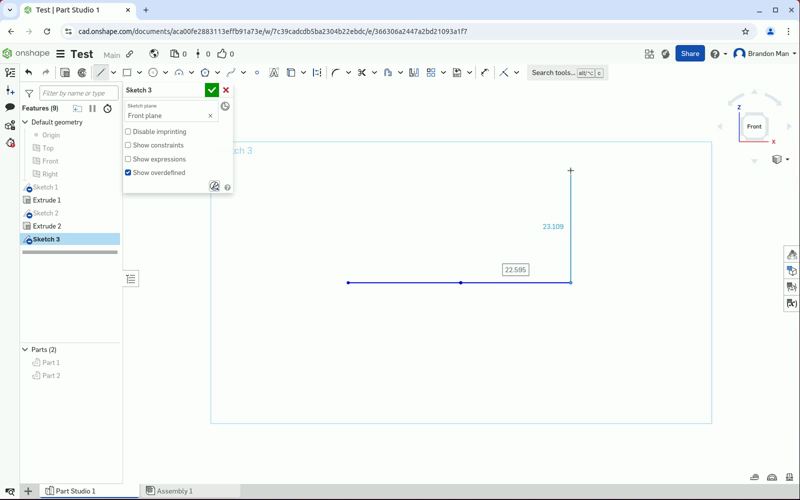
key_down(shift)
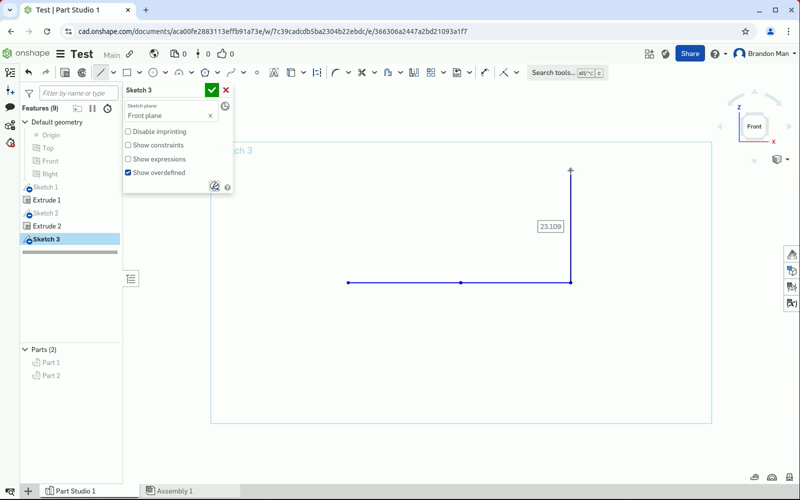
mouse_move(348, 170)
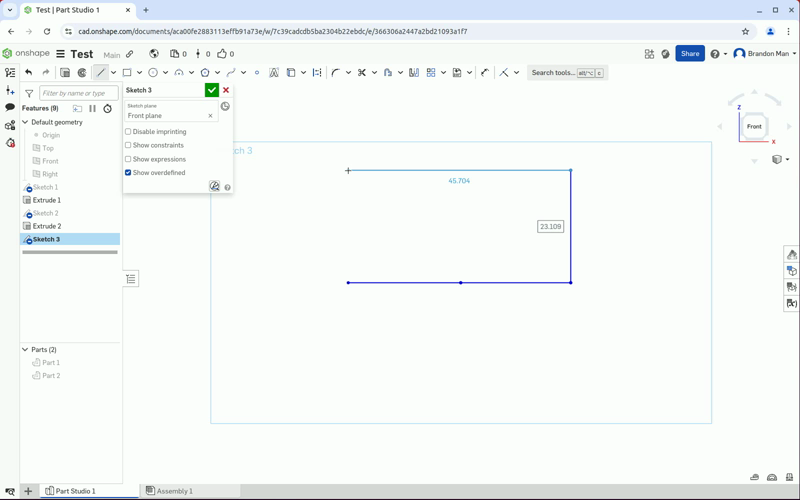
click(348, 170)
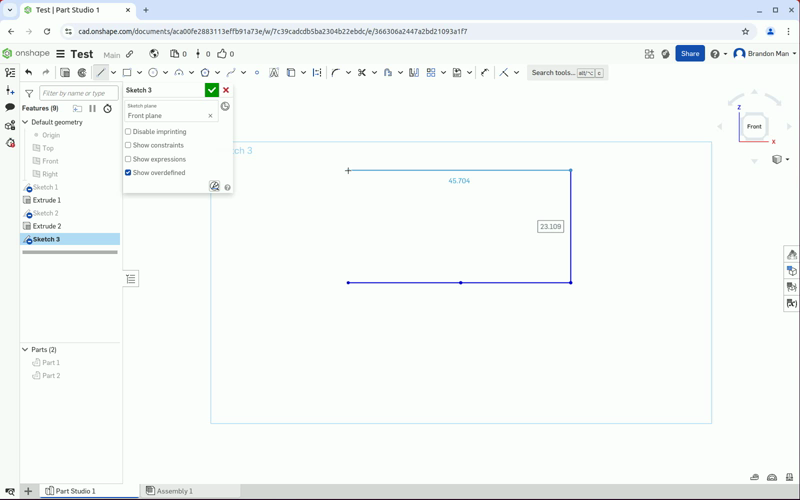
key_up(shift)
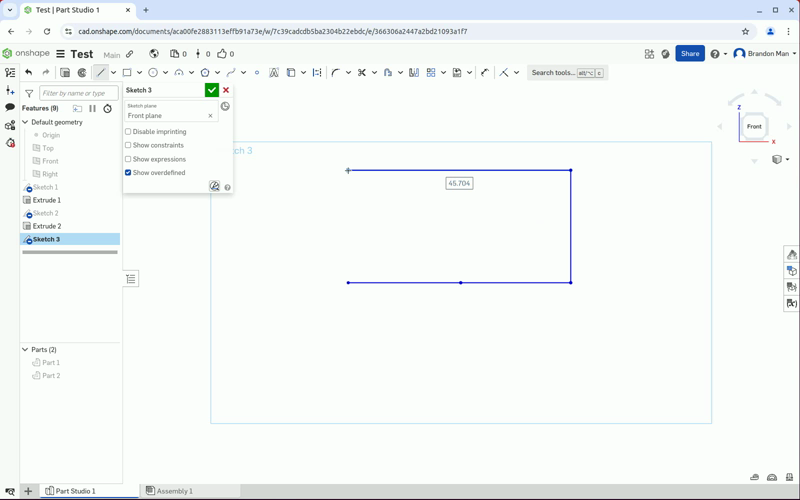
key_down(shift)
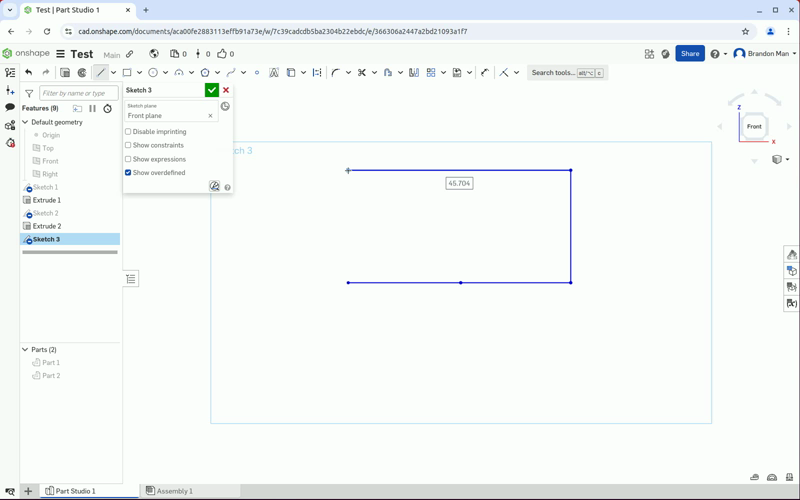
mouse_move(348, 282)
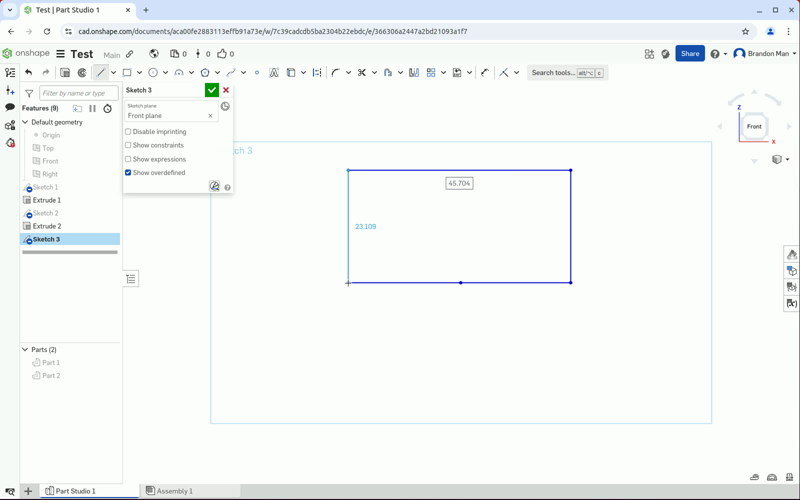
key_up(shift)
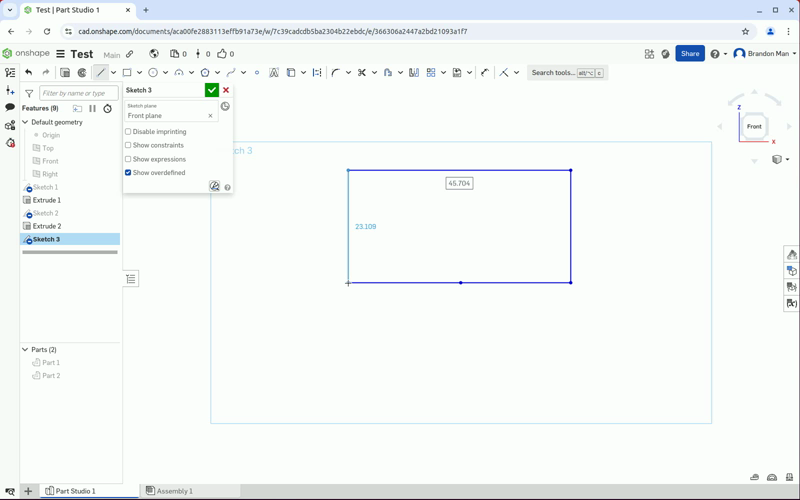
click(348, 282)
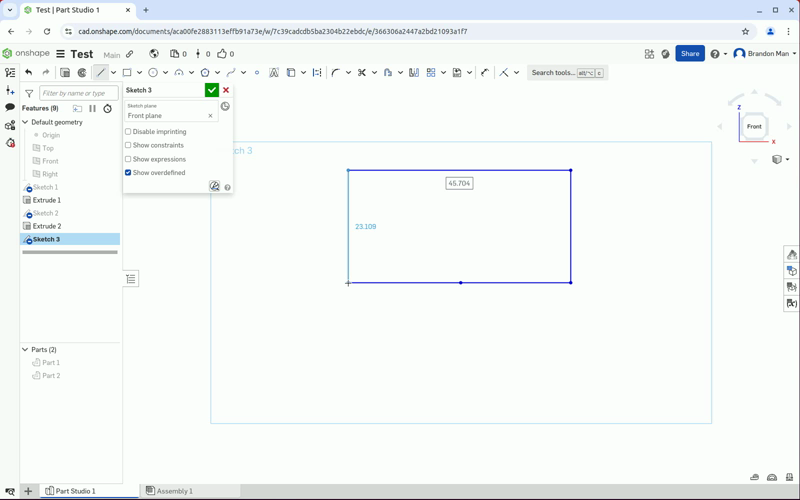
key(esc)
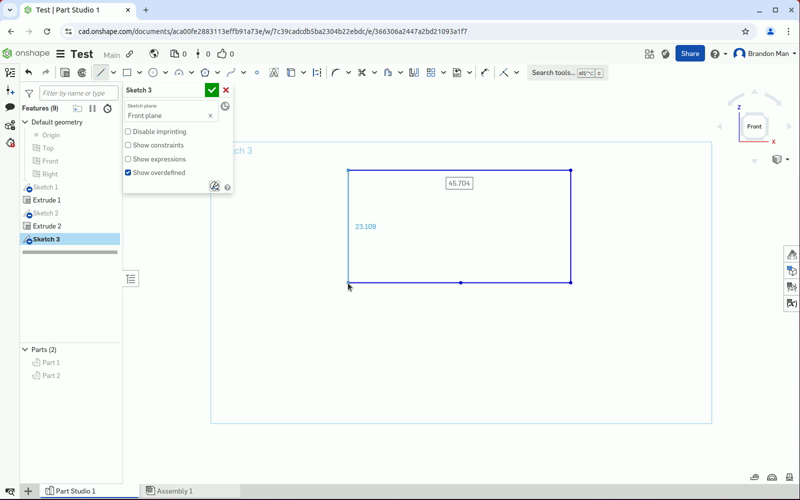
key(c)
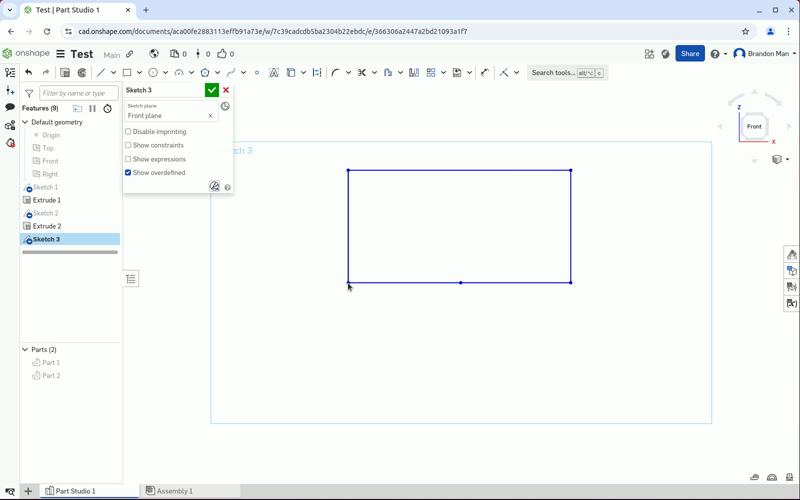
key_down(shift)
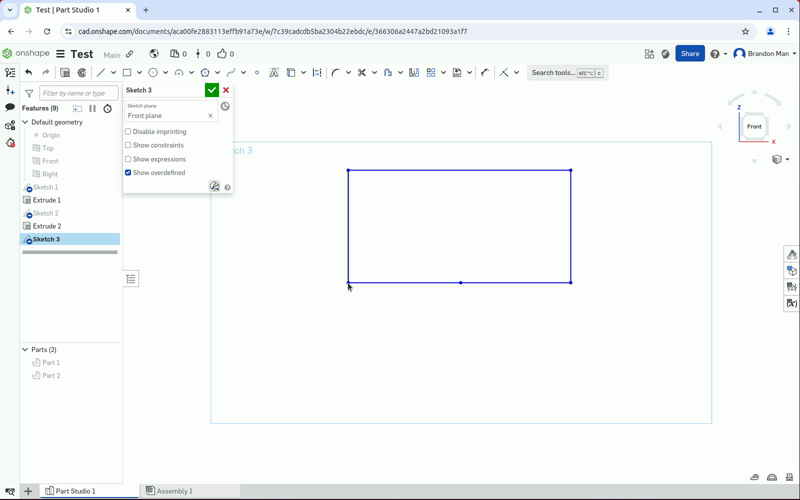
mouse_move(402, 224)
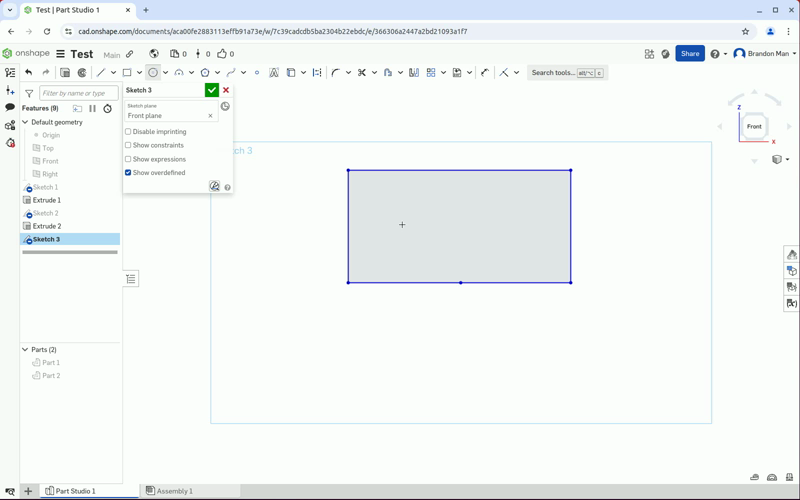
click(402, 224)
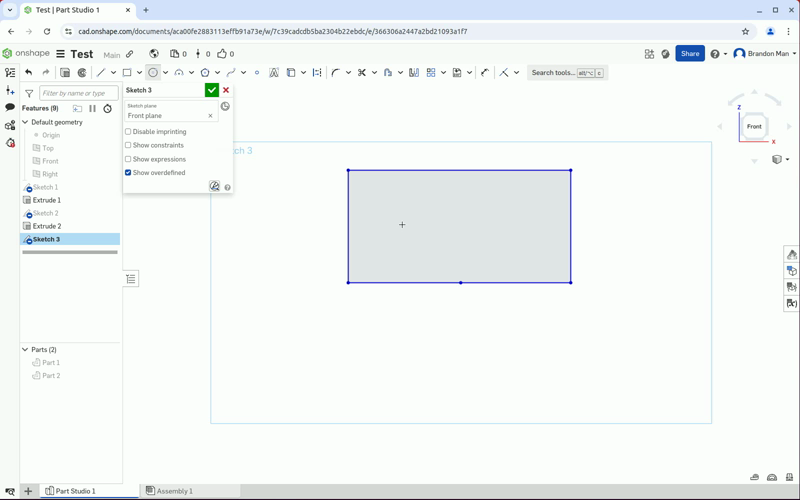
key_up(shift)
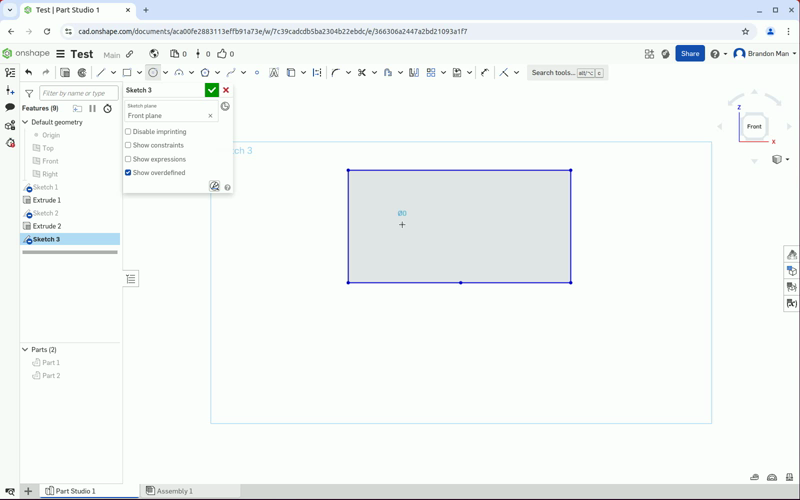
mouse_move(430, 224)
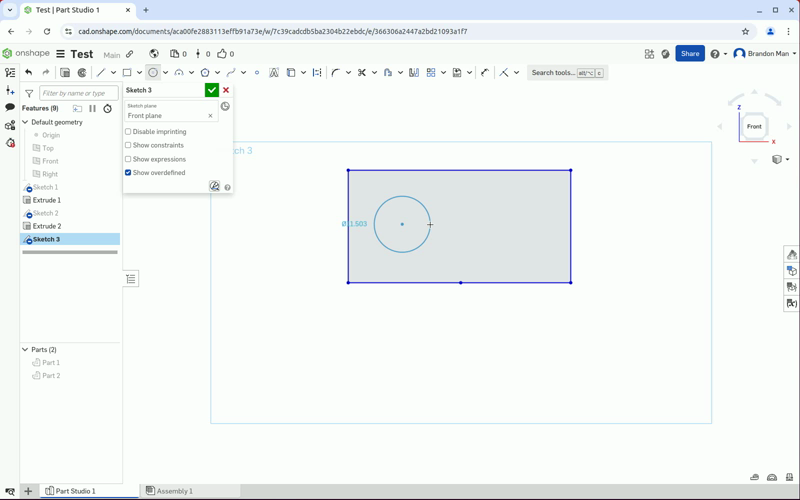
click(430, 224)
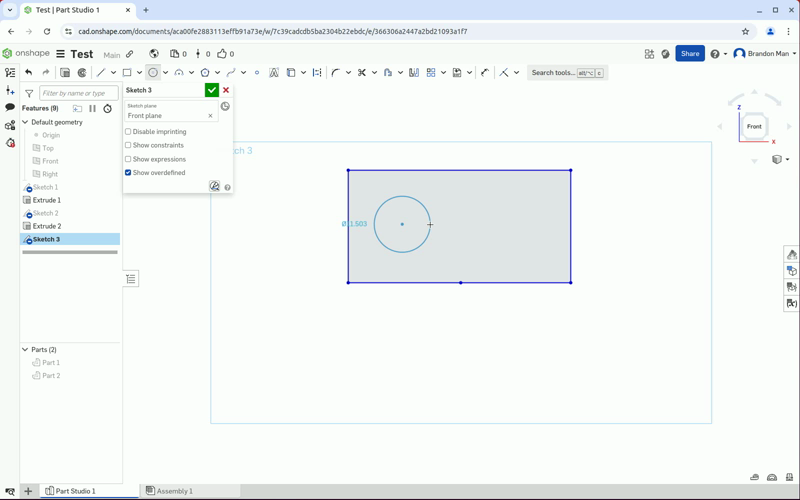
key(esc)
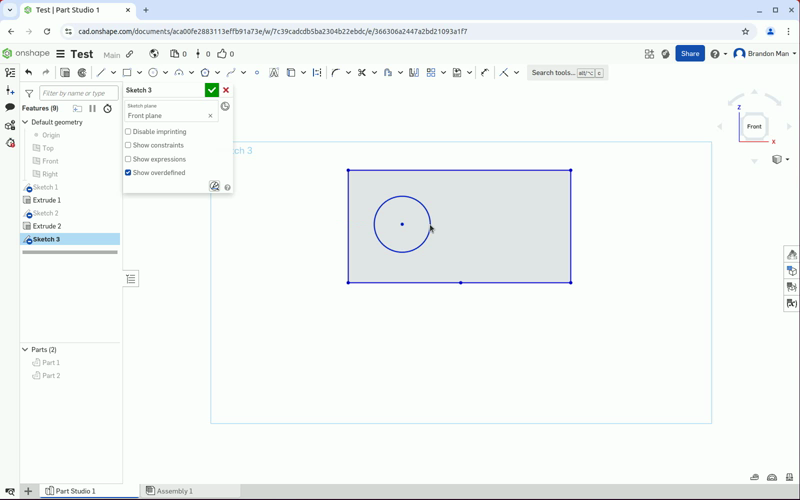
mouse_move(455, 216)
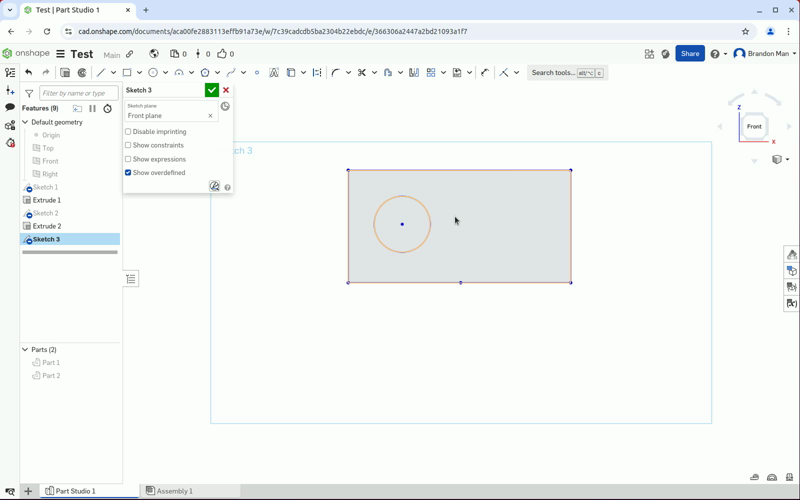
click(455, 216)
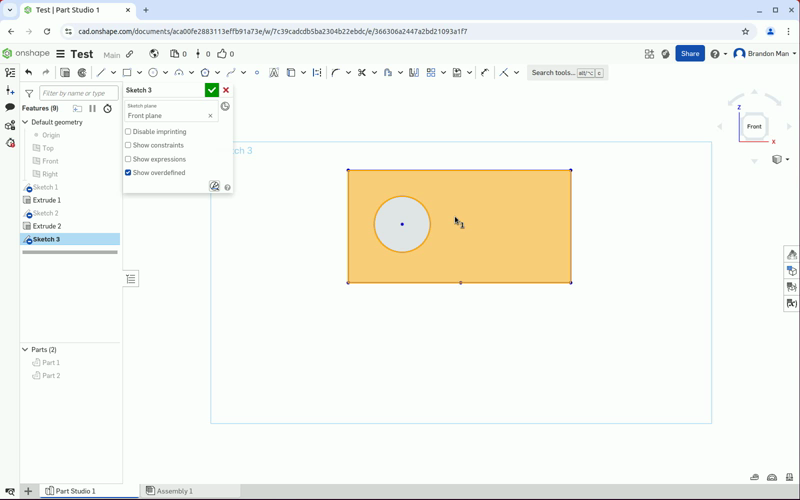
mouse_move(73, 352)
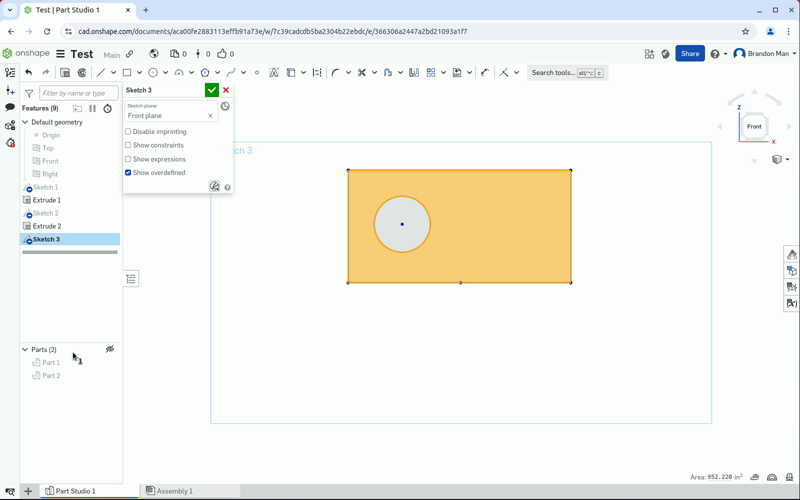
key(shift+y)
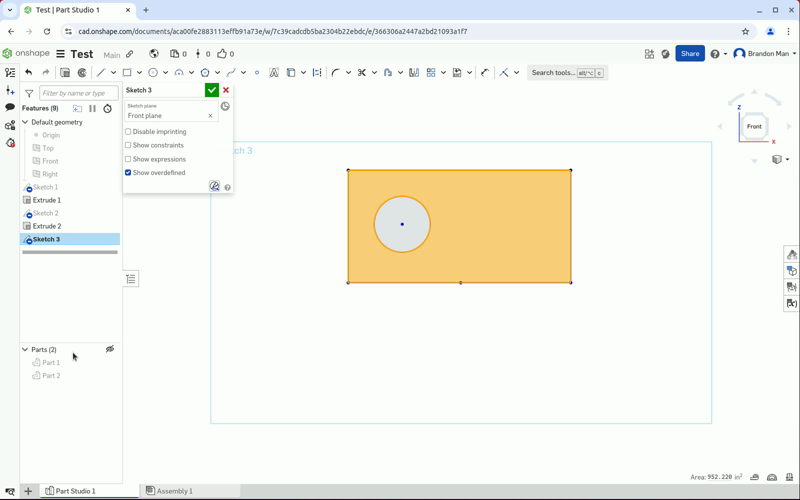
key(shift+e)
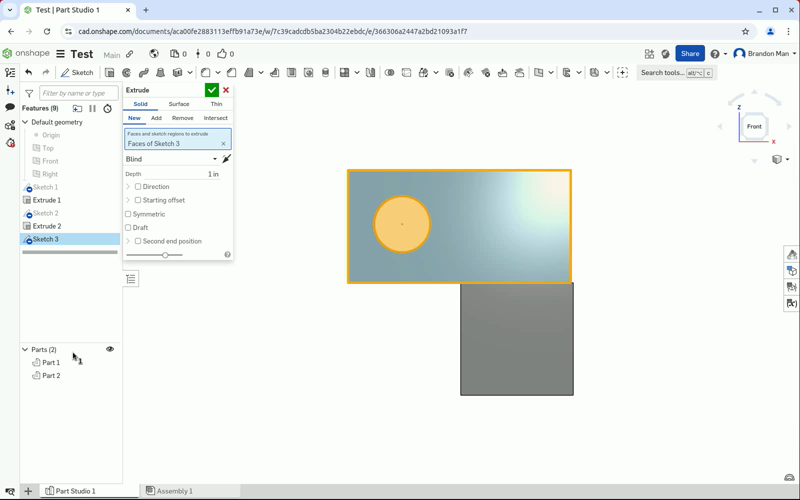
mouse_move(143, 106)
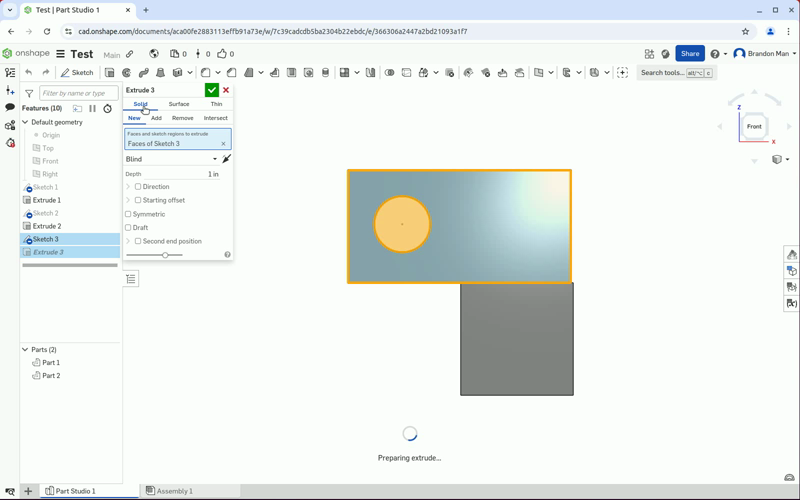
click(143, 106)
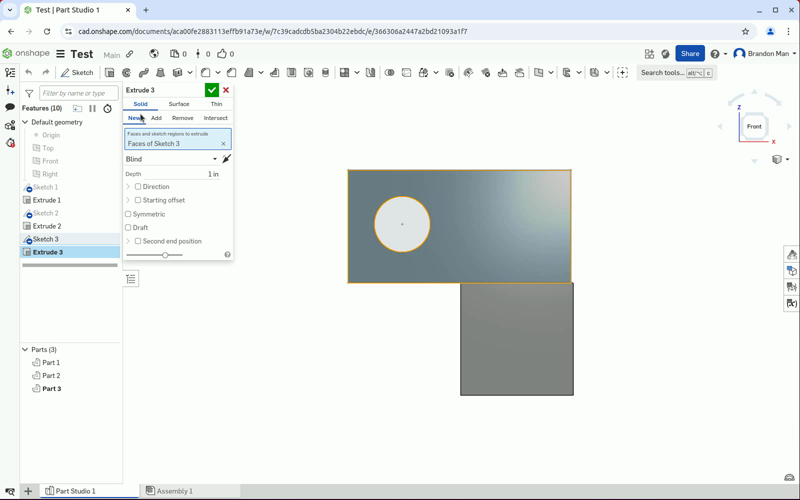
mouse_move(137, 120)
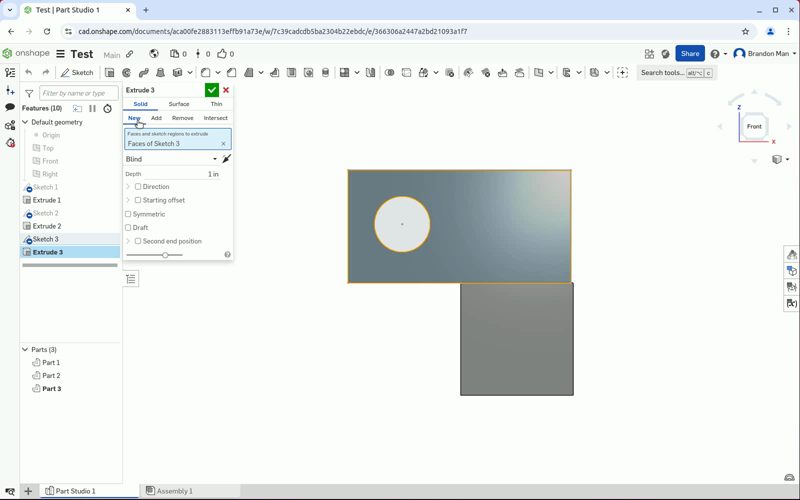
click(137, 120)
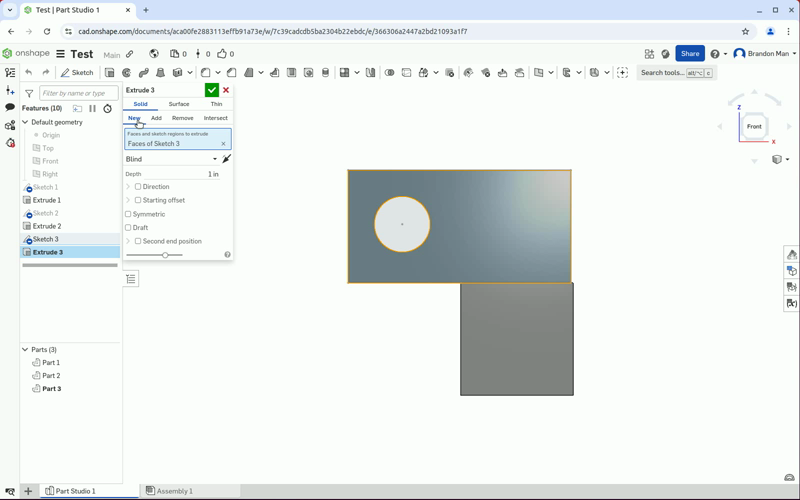
key(tab, 4)
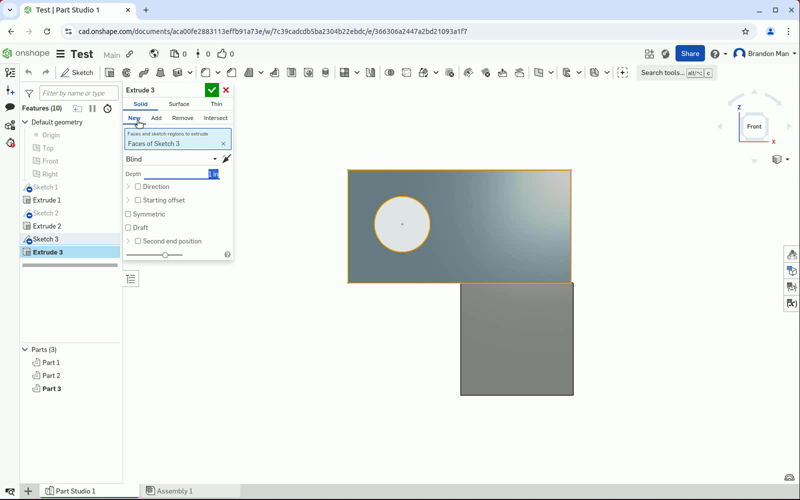
text(23.108)
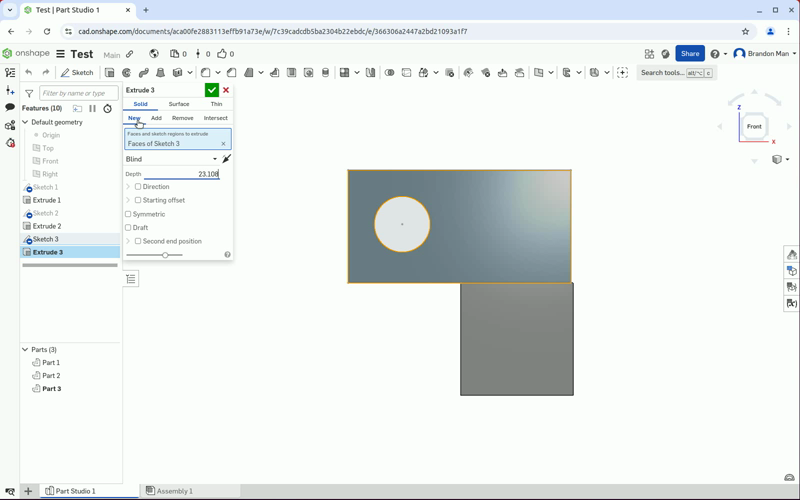
key(enter)
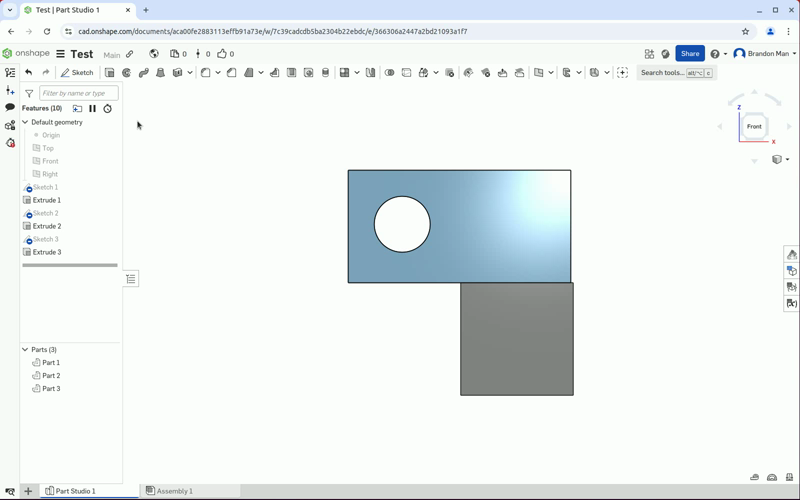
key(shift+h)
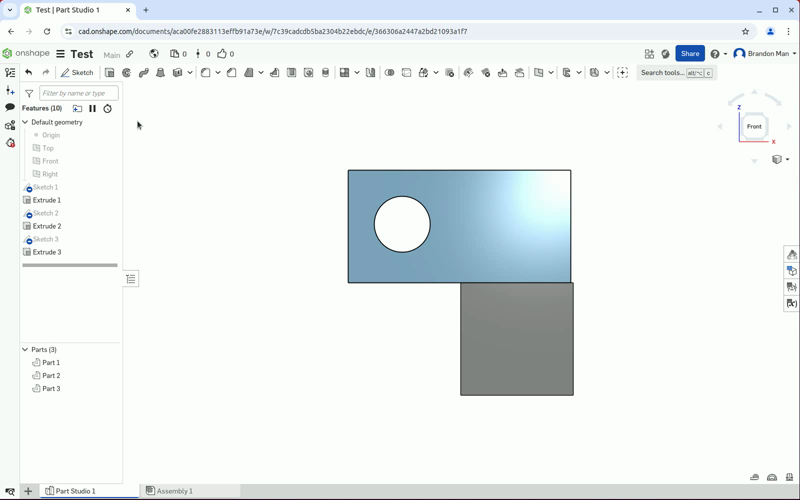
key(shift+h)
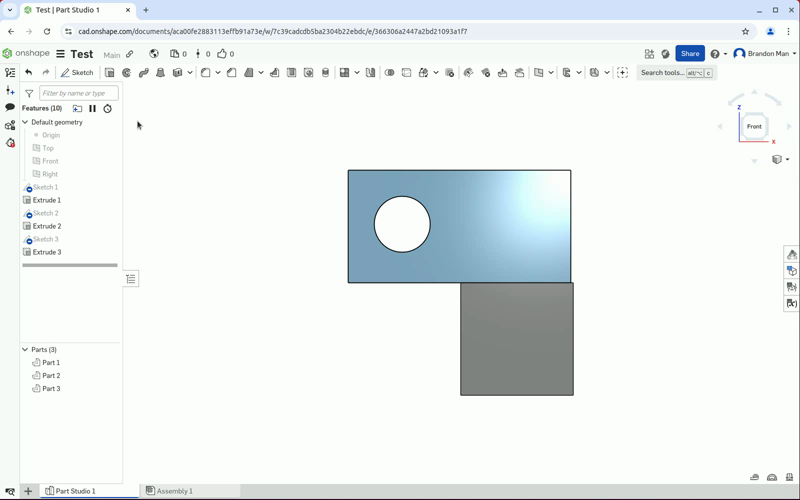
mouse_move(73, 189)
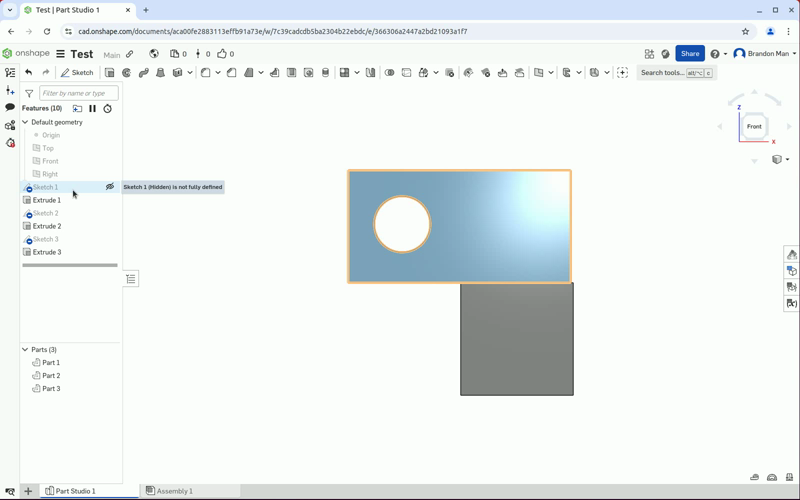
click(73, 189)
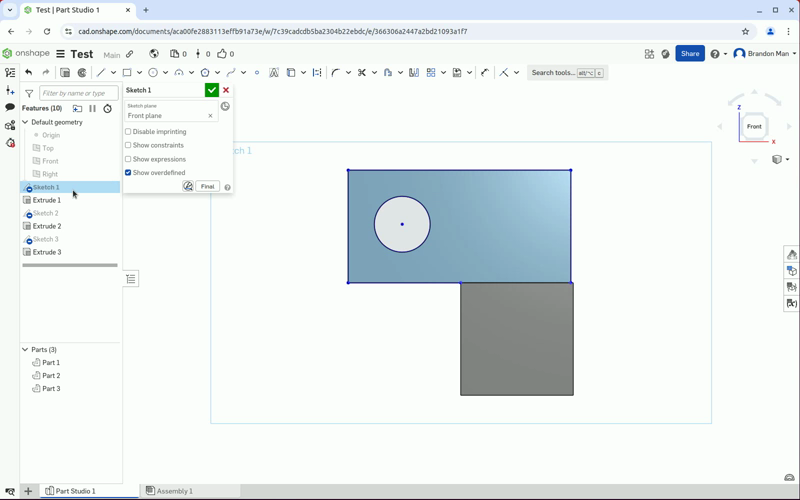
mouse_move(229, 92)
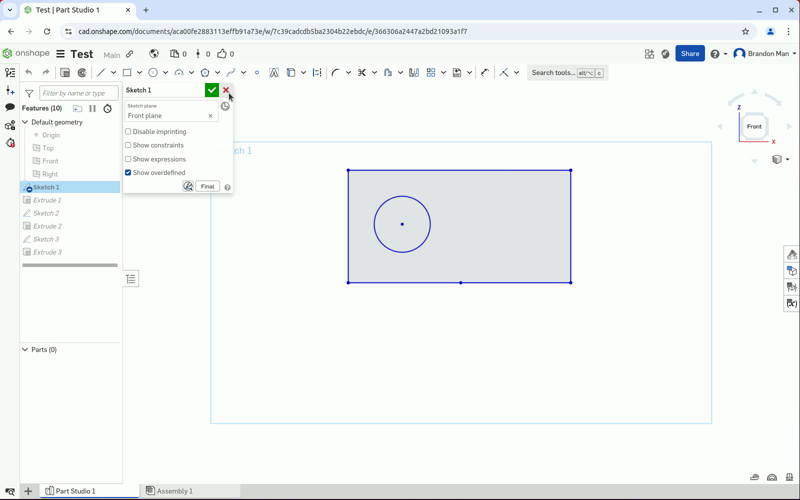
click(229, 92)
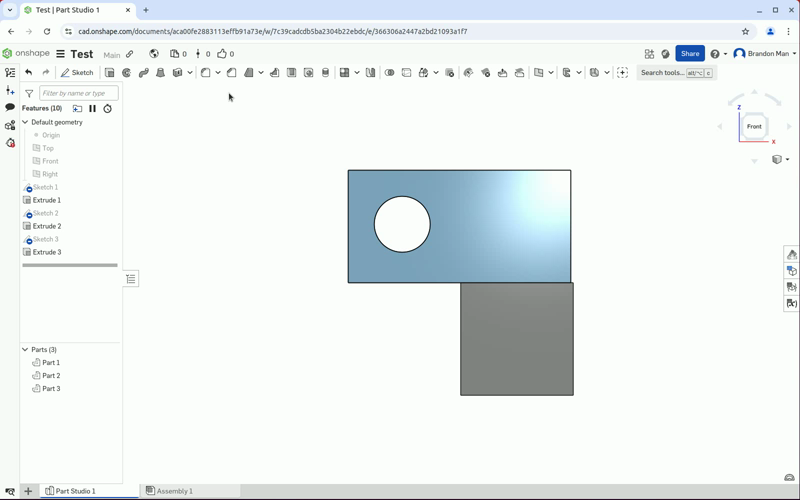
mouse_move(73, 352)
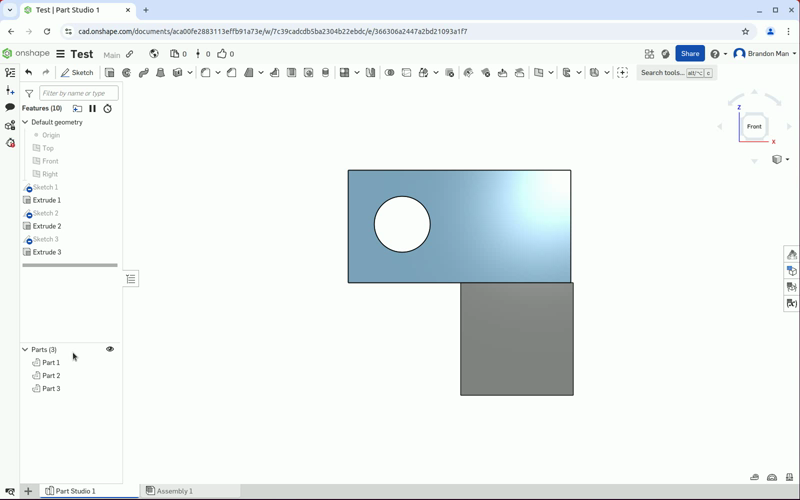
key(y)
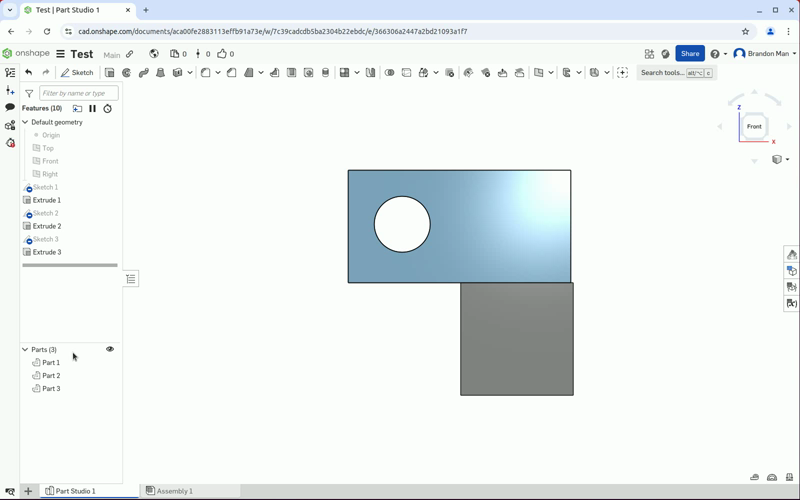
key(shift+p)
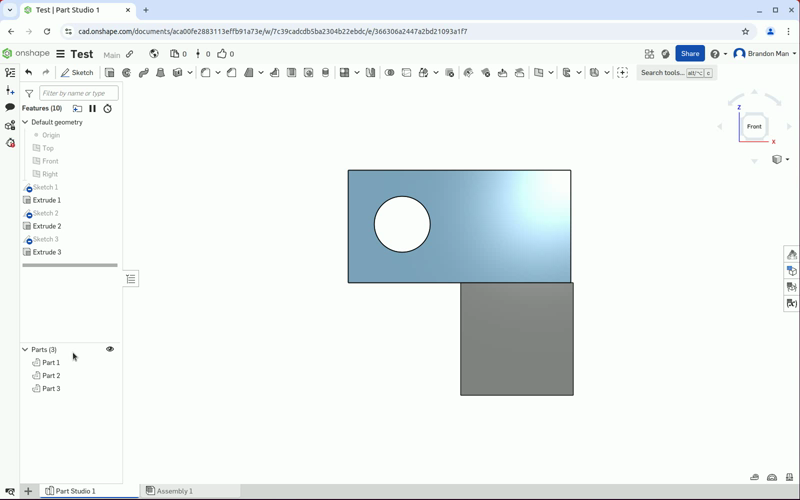
key(space)
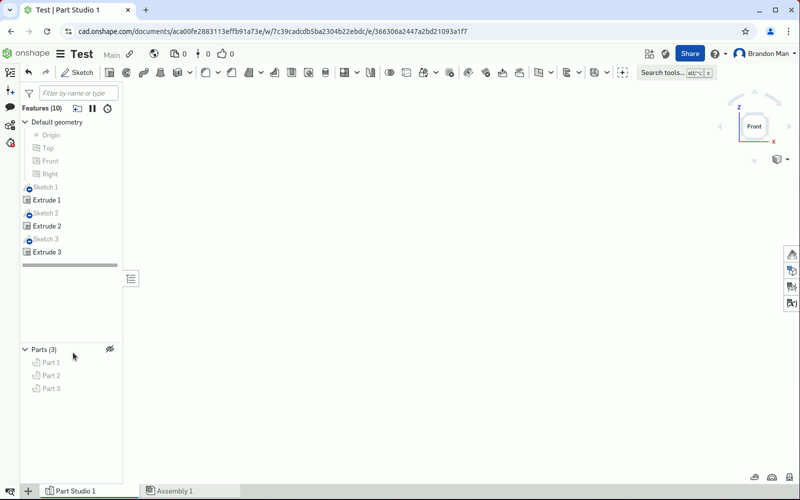
key_down(shift)
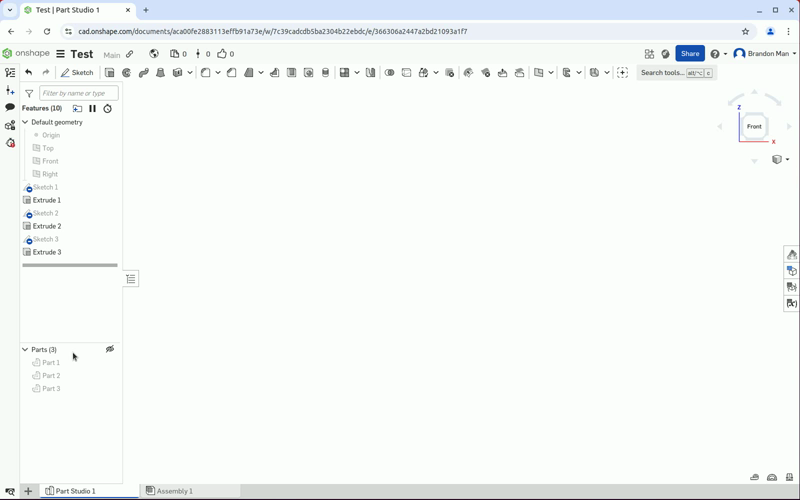
key(left)
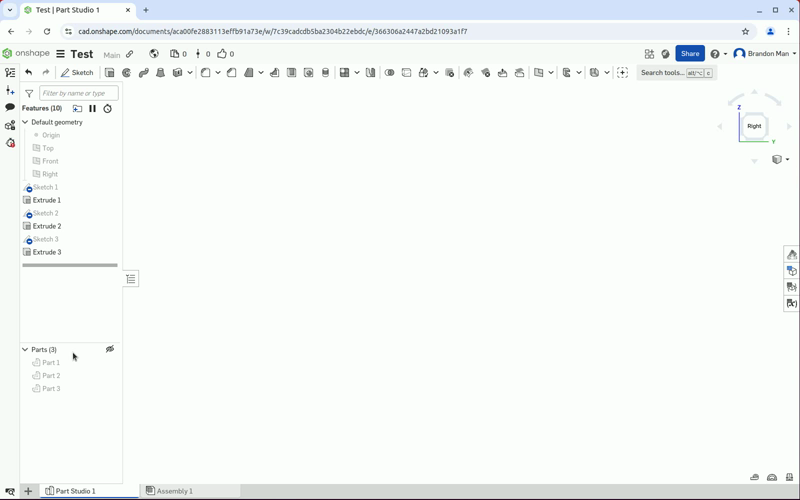
key_up(shift)
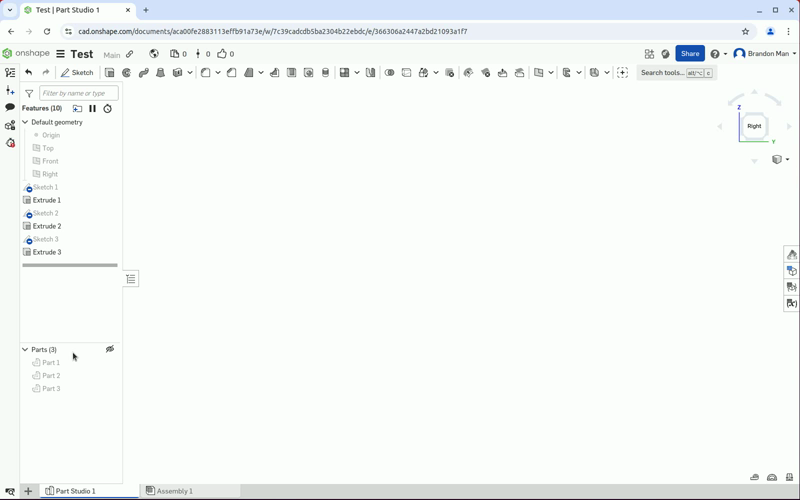
mouse_move(73, 352)
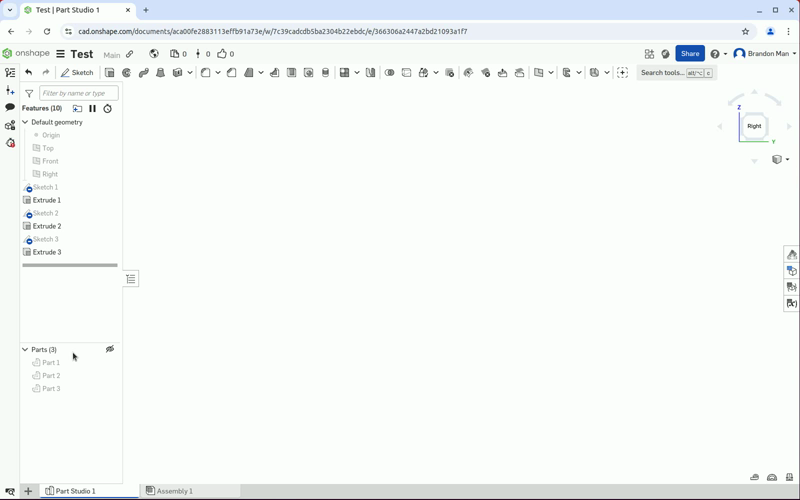
key(shift+y)
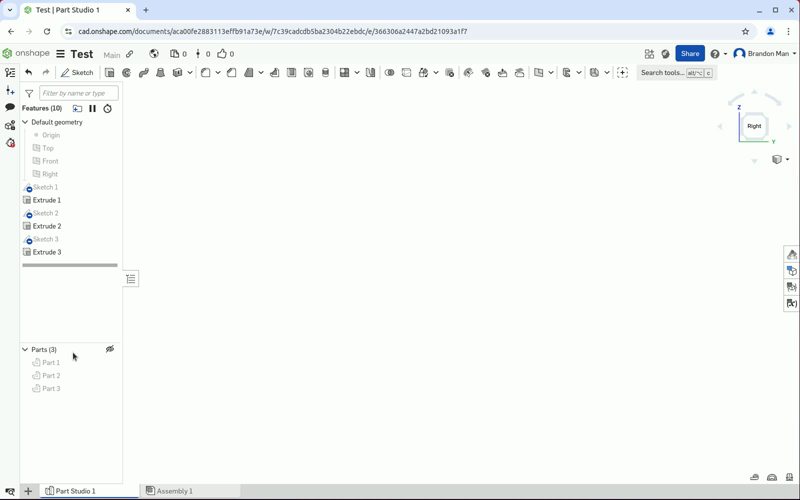
key(shift+s)
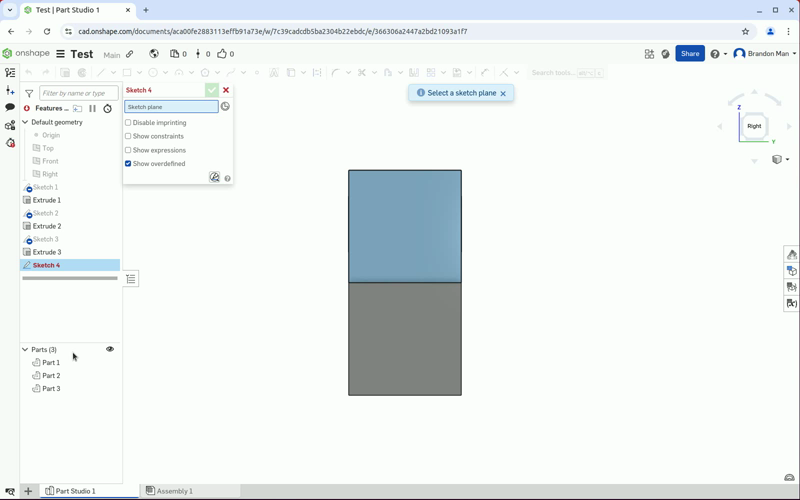
mouse_move(73, 176)
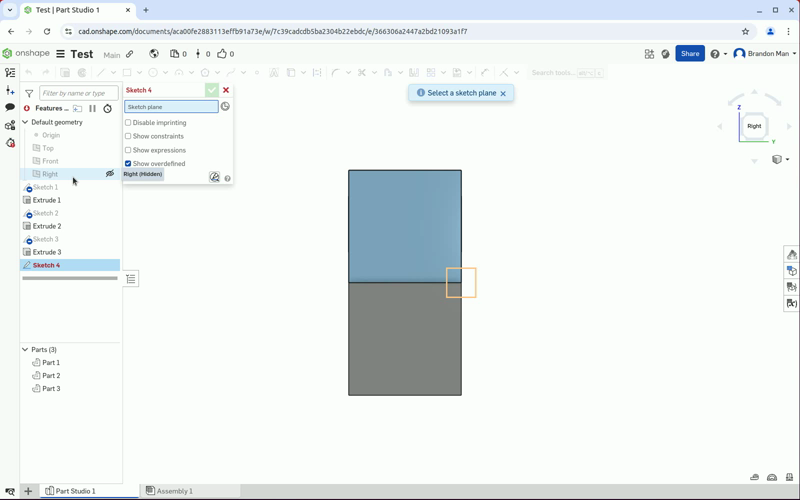
click(73, 176)
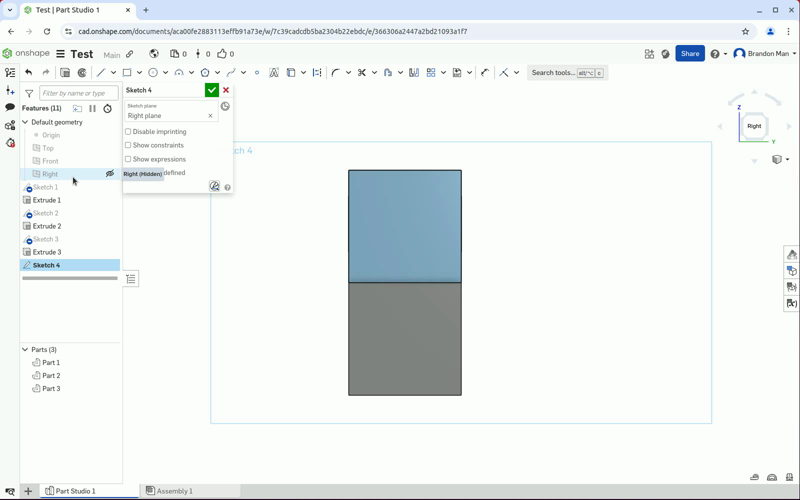
mouse_move(73, 352)
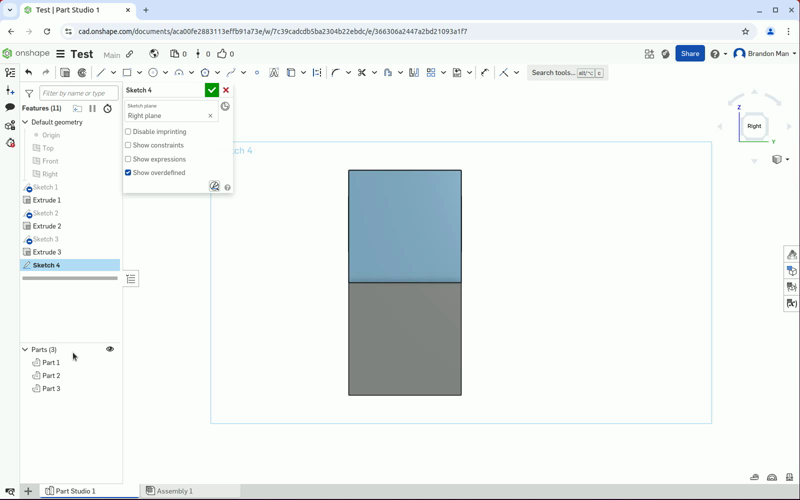
key(y)
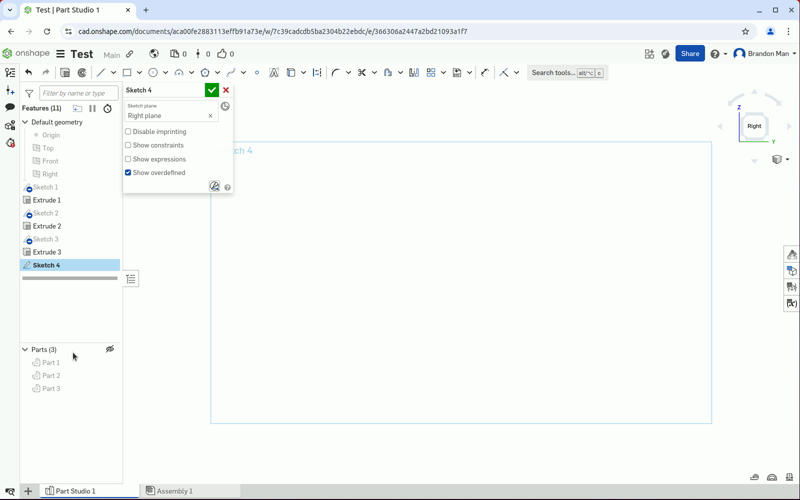
key(c)
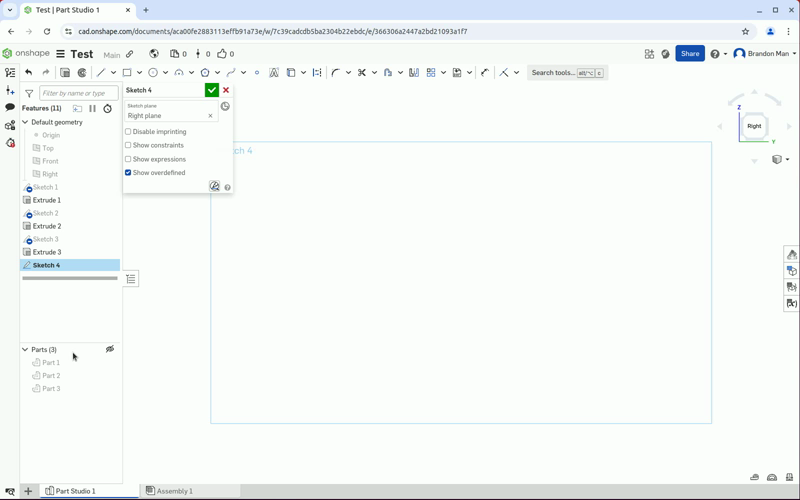
key_down(shift)
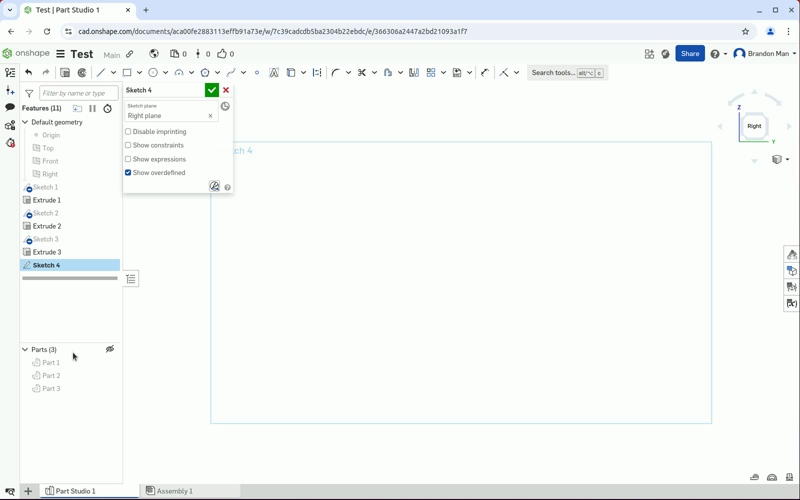
mouse_move(406, 341)
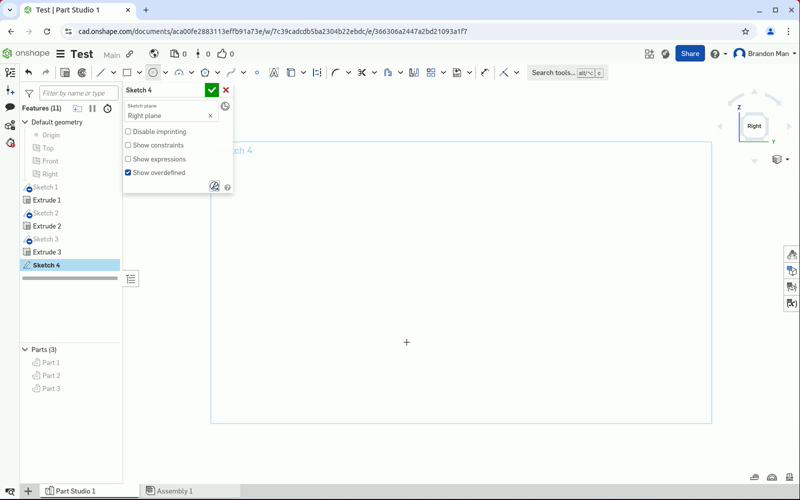
click(406, 341)
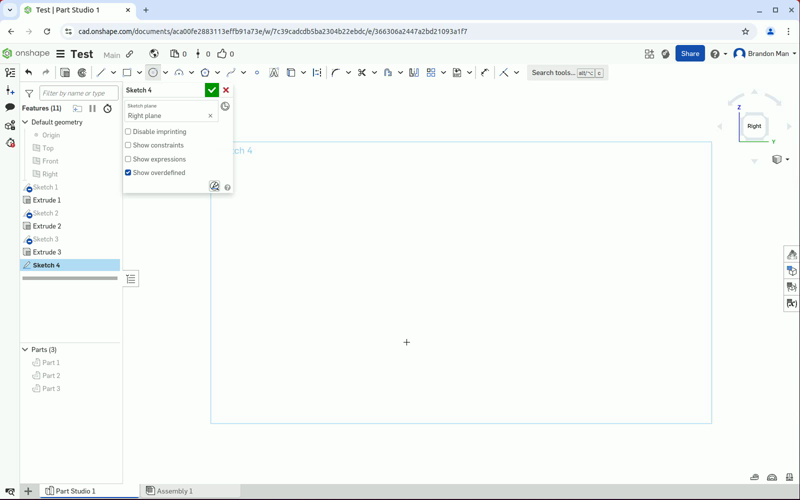
key_up(shift)
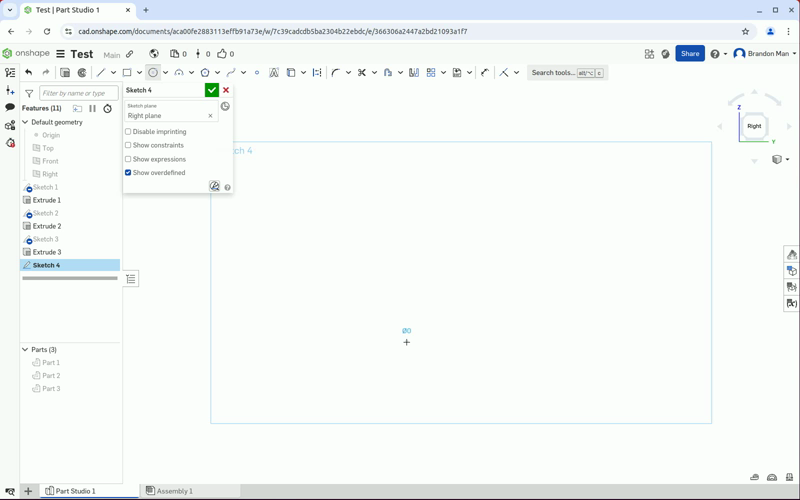
mouse_move(434, 341)
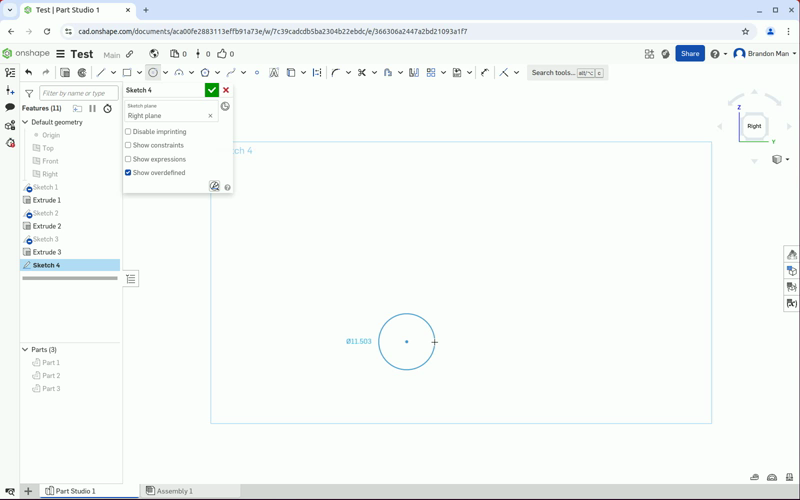
click(434, 341)
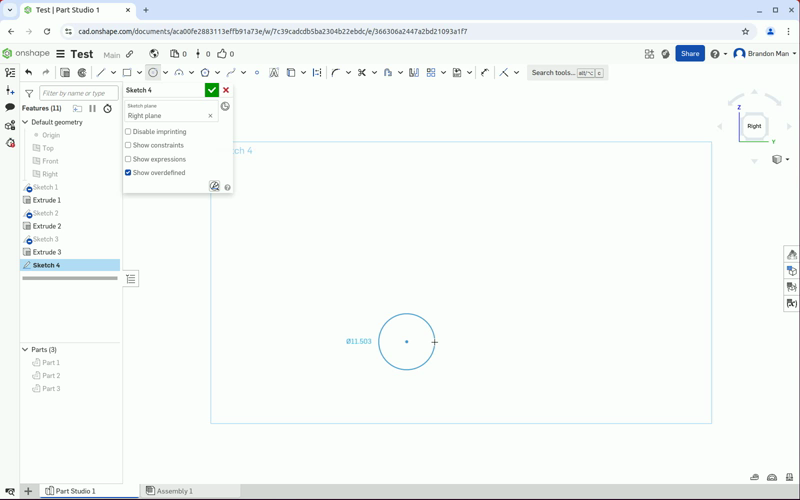
key(esc)
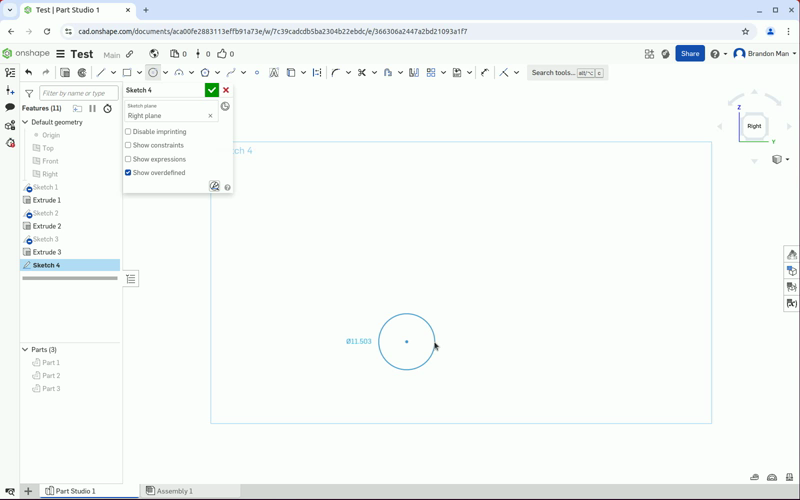
mouse_move(411, 334)
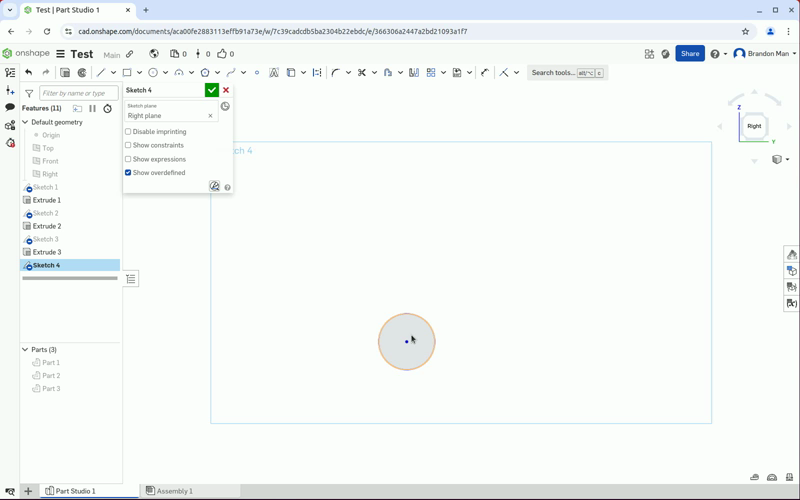
click(411, 334)
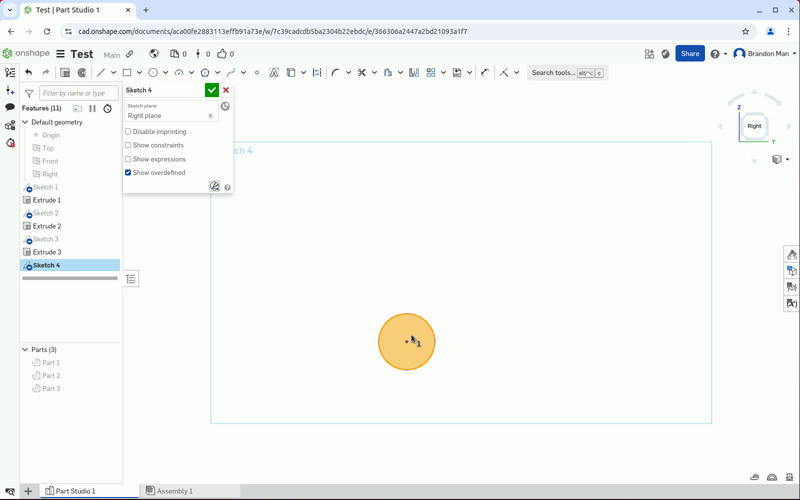
mouse_move(73, 352)
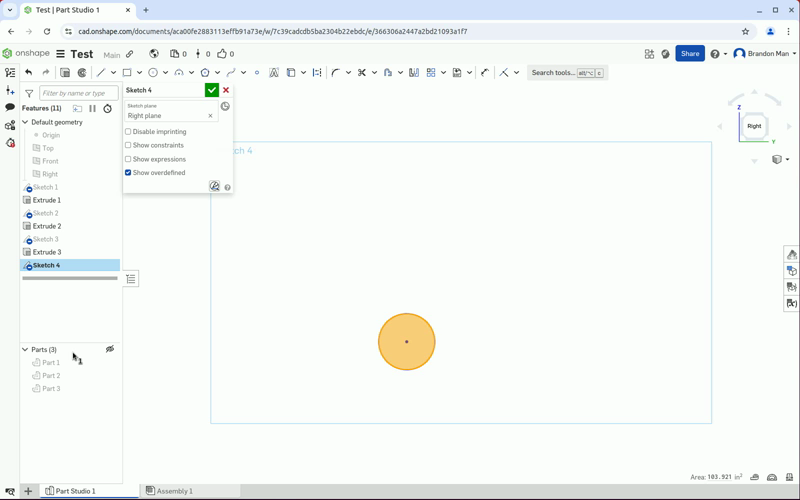
key(shift+y)
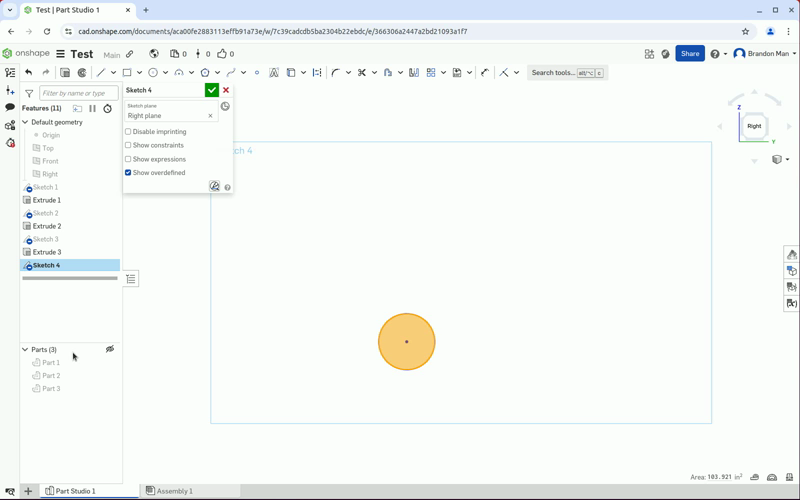
key(shift+e)
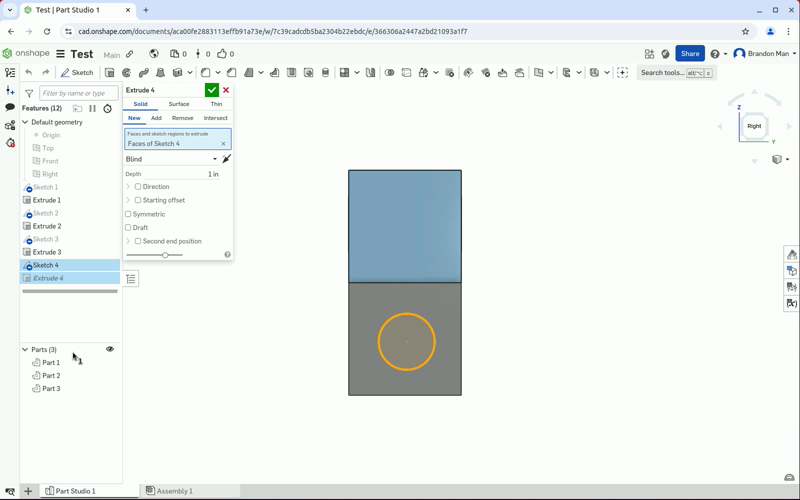
mouse_move(143, 106)
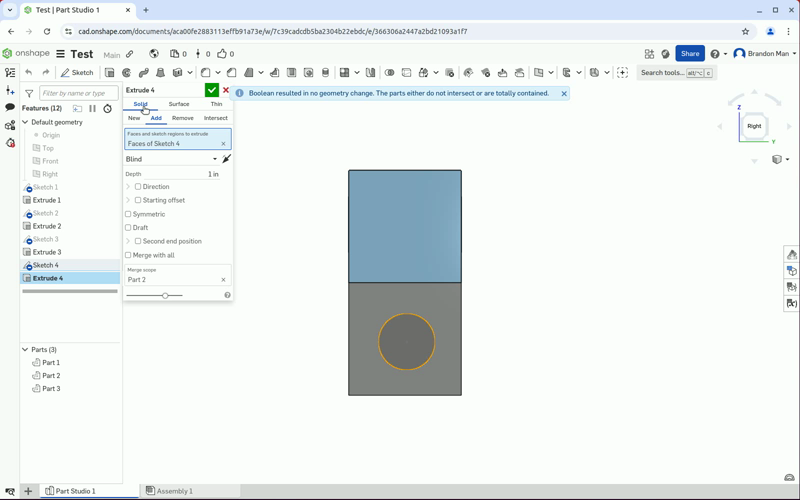
click(143, 106)
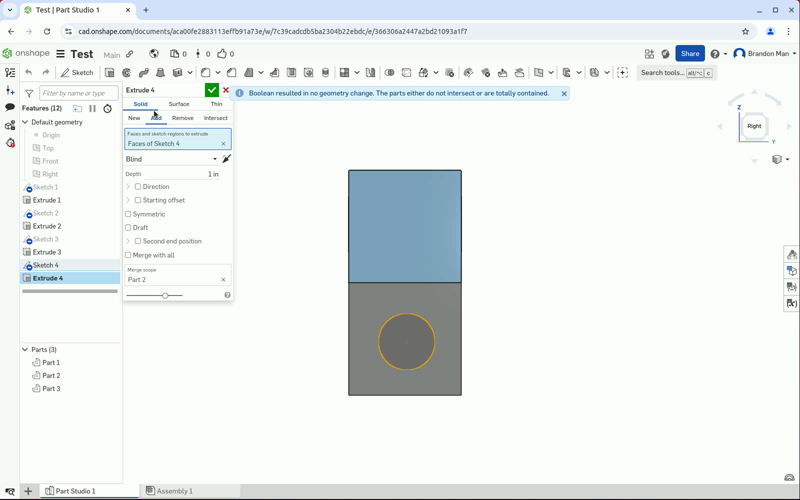
mouse_move(186, 120)
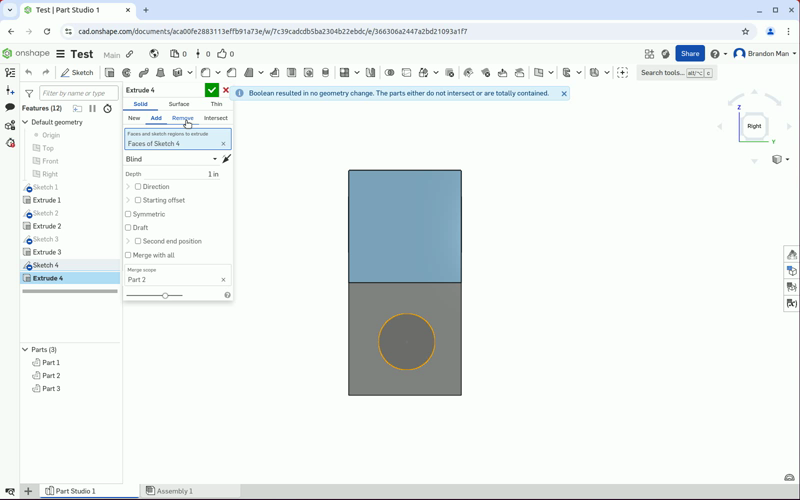
click(186, 120)
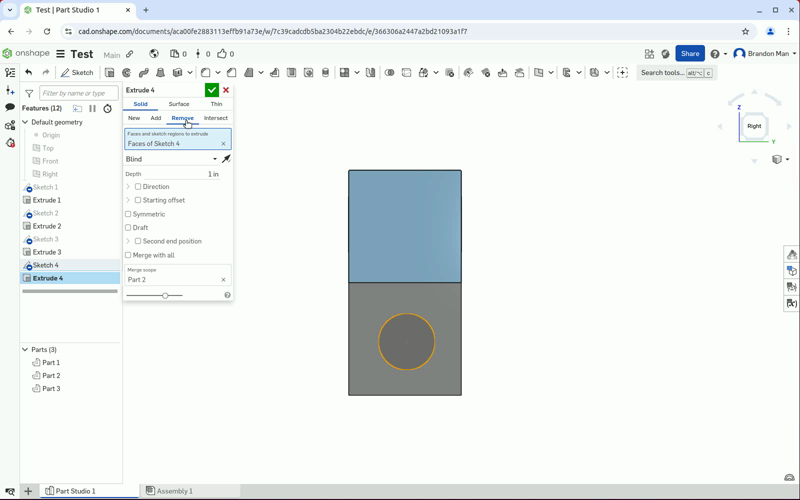
key(tab, 4)
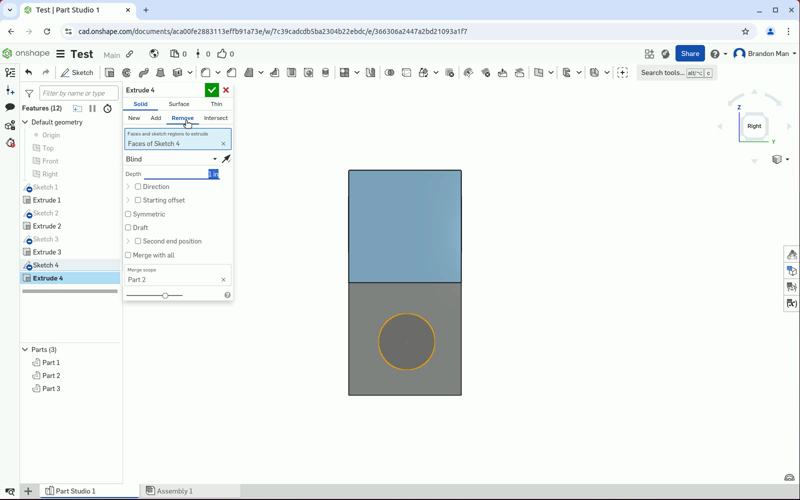
text(-9.628)
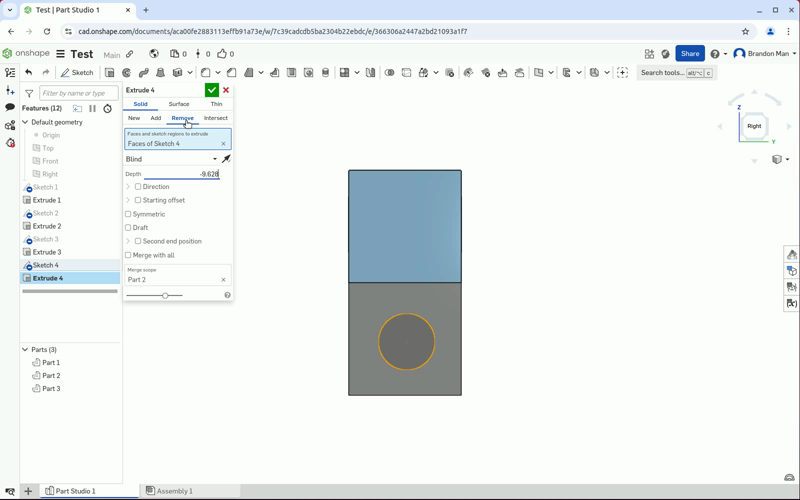
key(tab, 6)
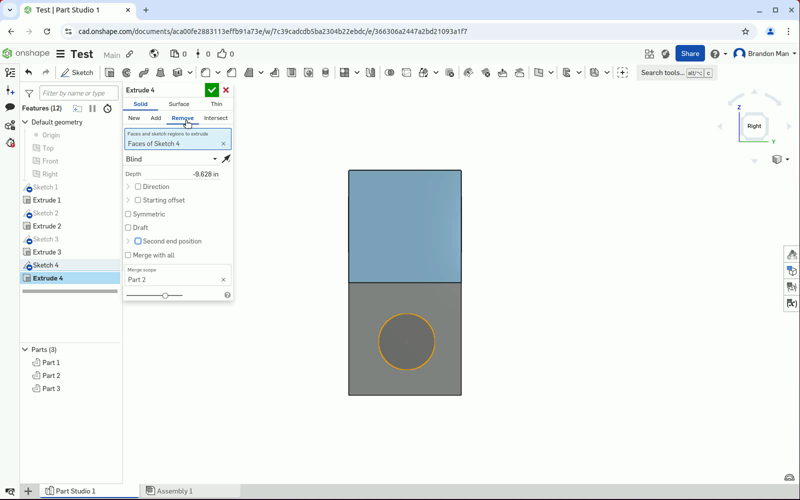
key(space)
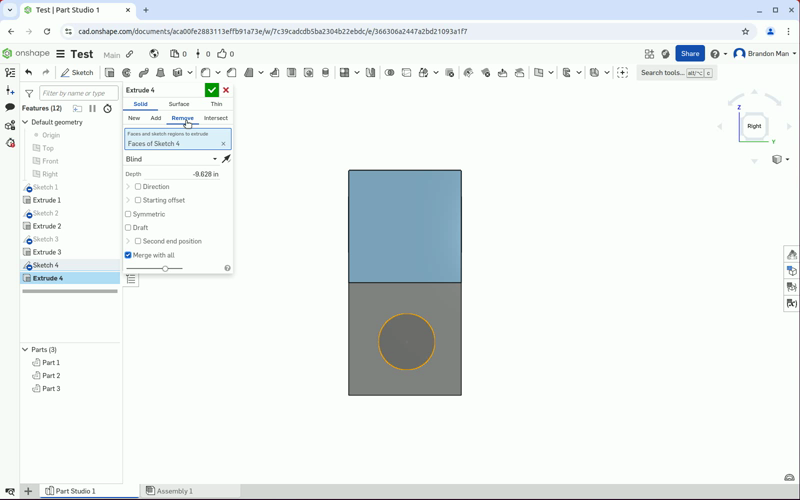
key(enter)
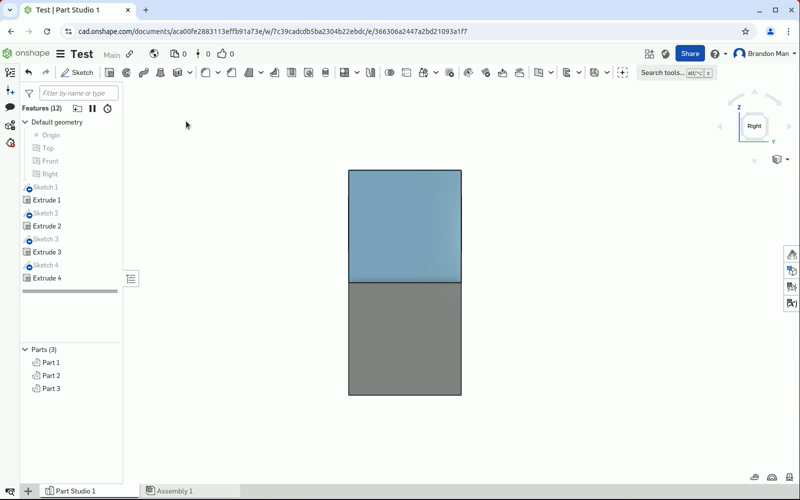
key(shift+h)
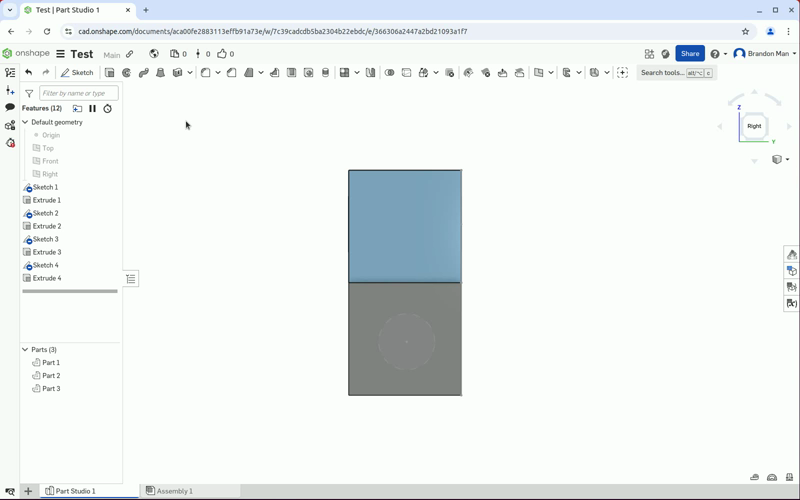
key(shift+h)
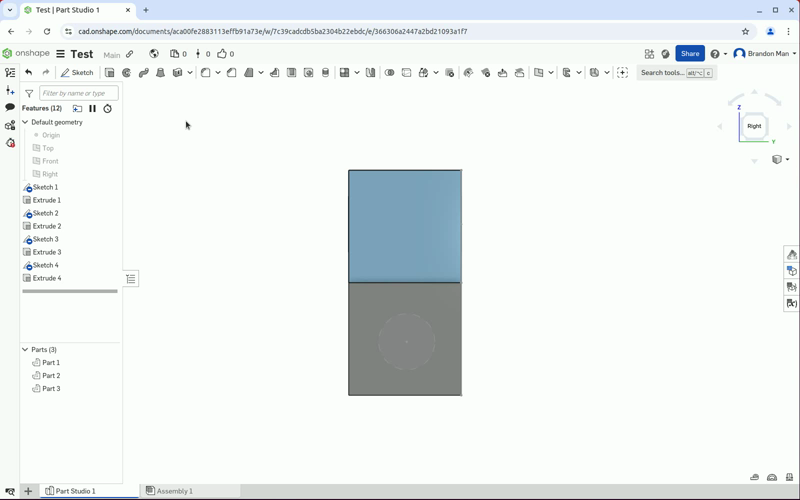
key(shift+7)
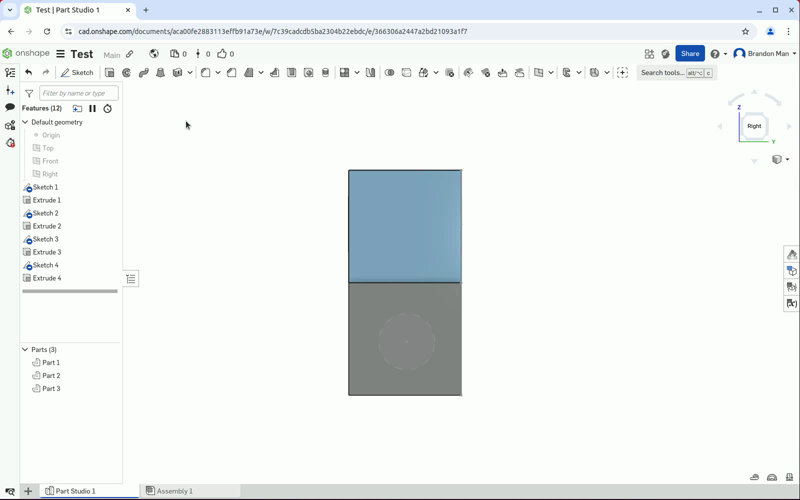
key(right, 2)
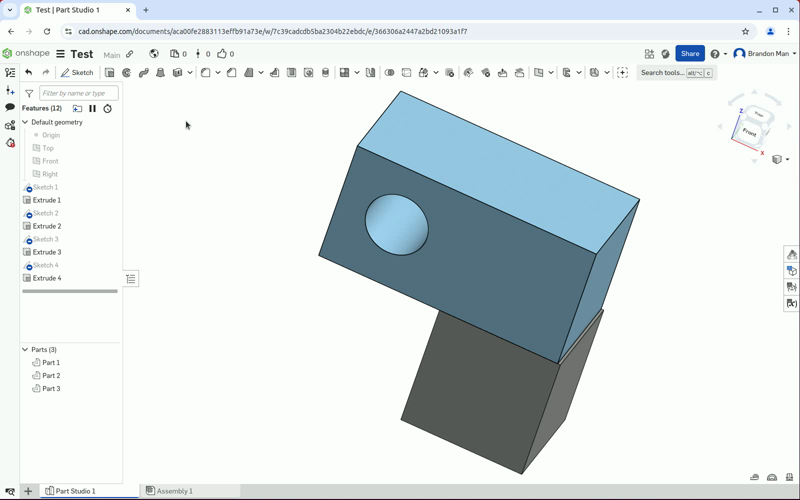
key(down, 2)
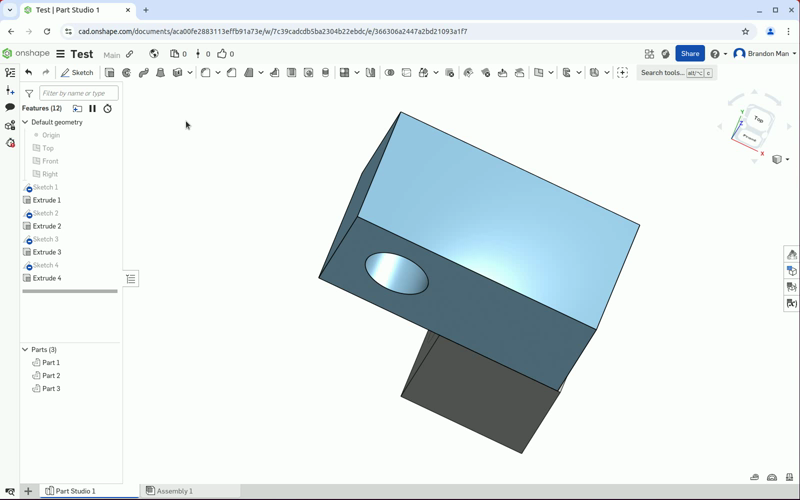
key(up, 2)
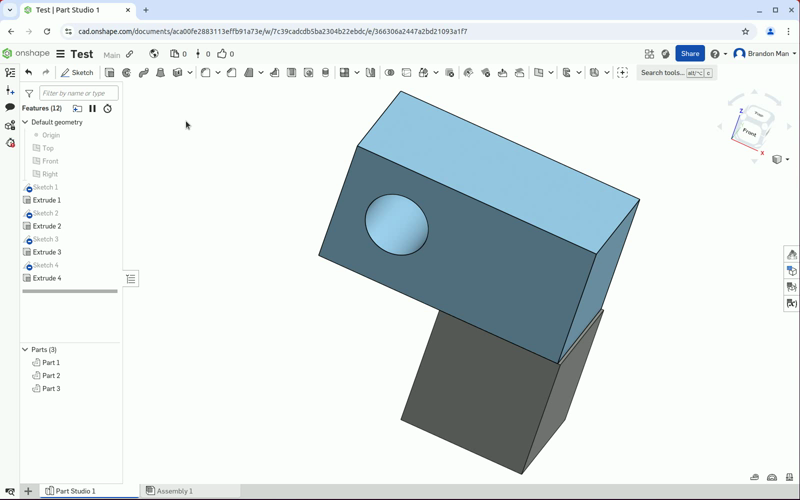
key(left, 2)
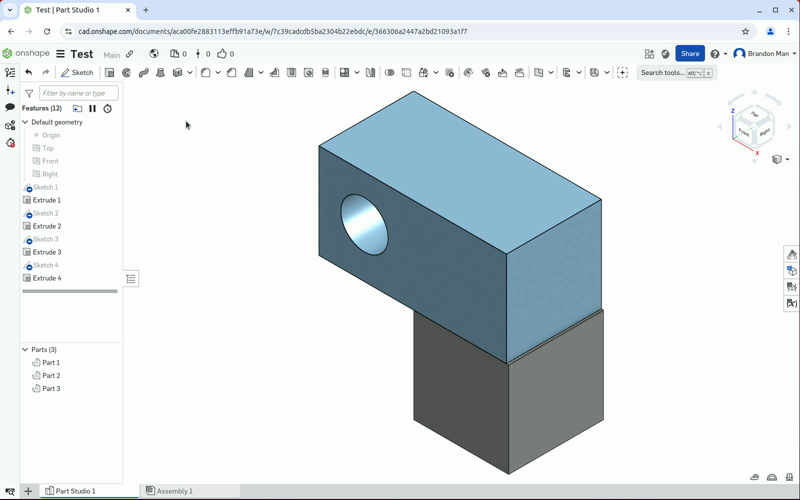
mouse_move(73, 189)
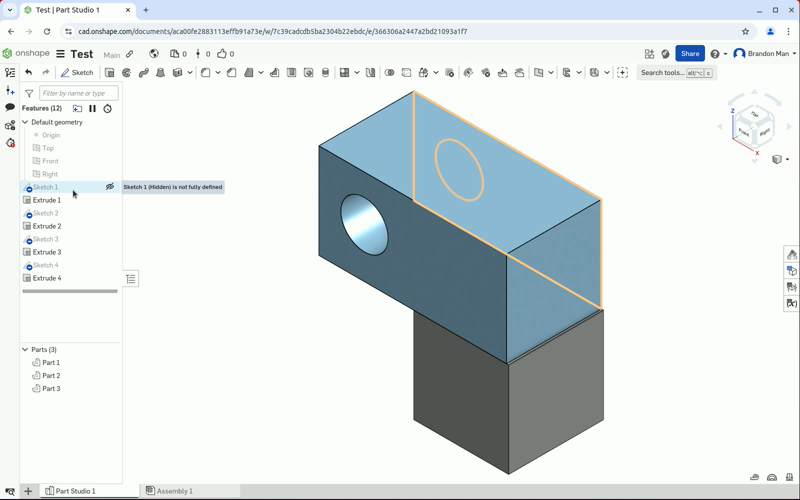
click(73, 189)